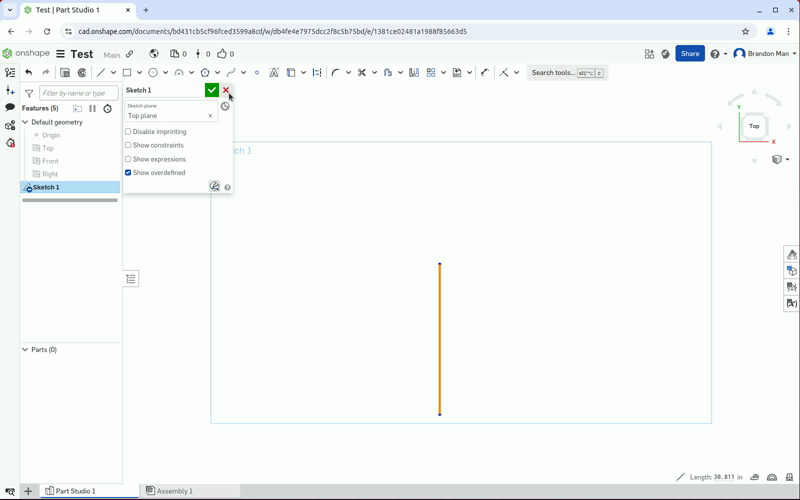
key(shift+h)
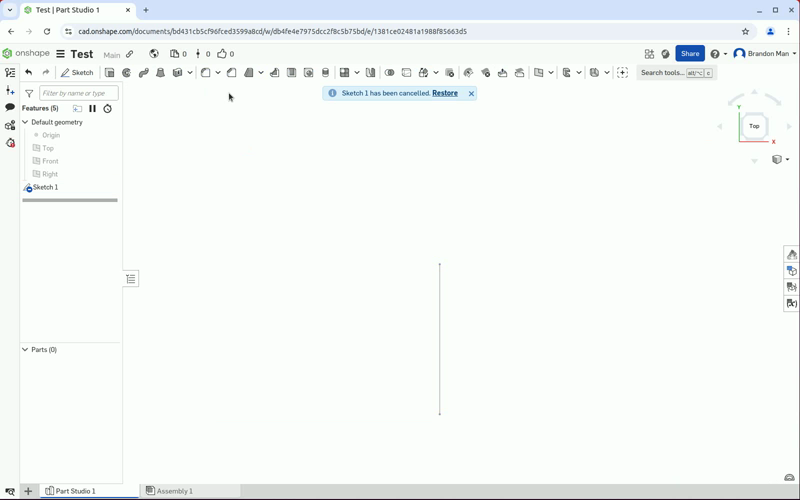
key(shift+s)
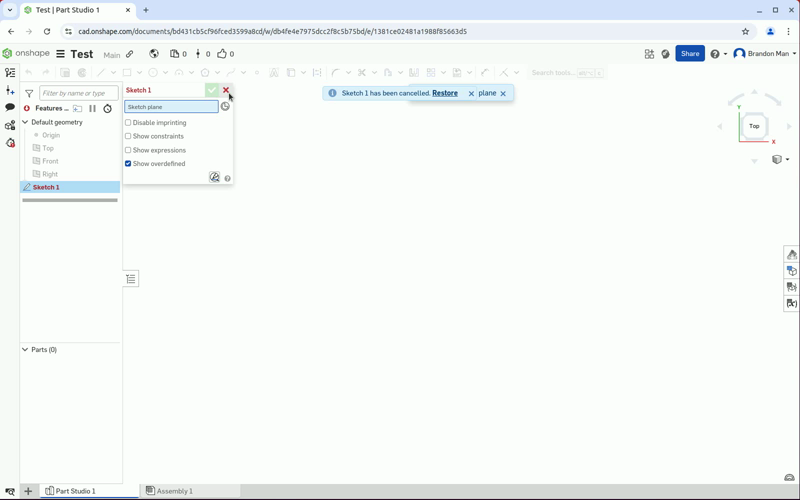
mouse_move(73, 150)
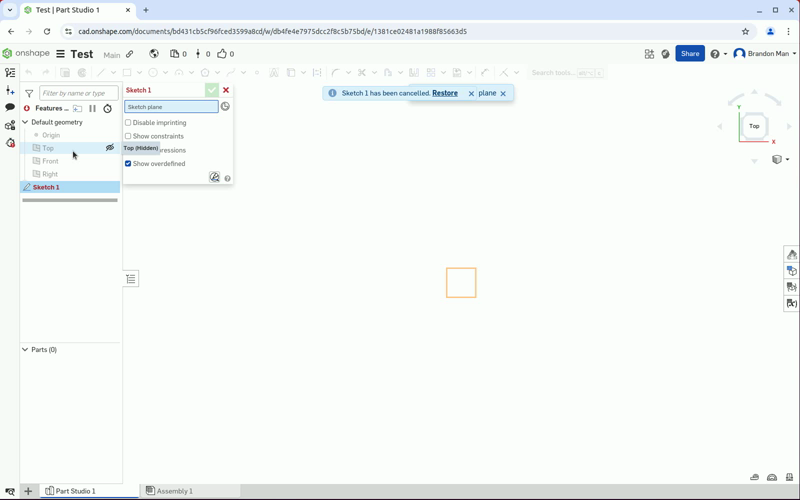
click(73, 150)
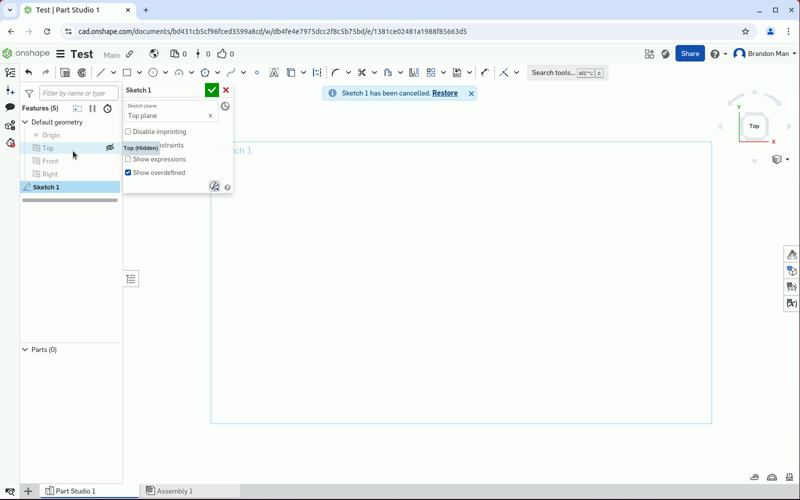
mouse_move(73, 352)
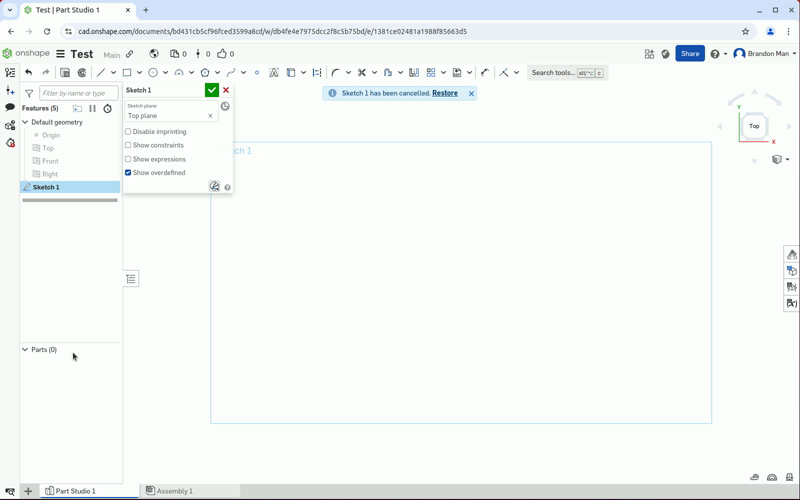
key(y)
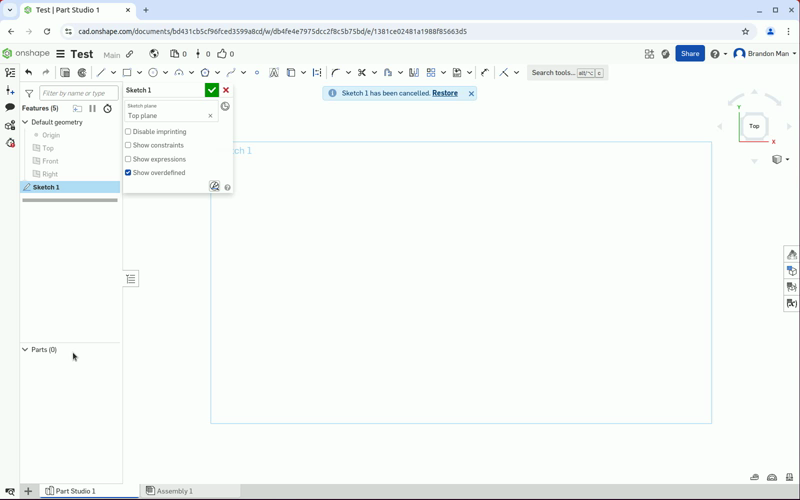
key(c)
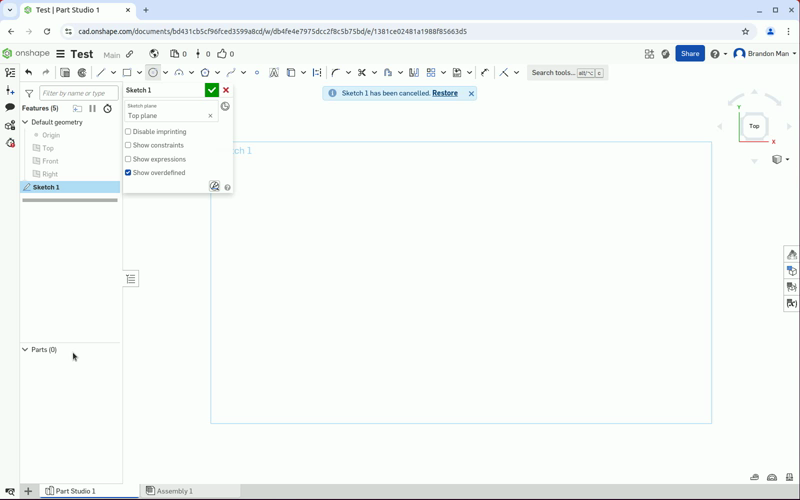
key_down(shift)
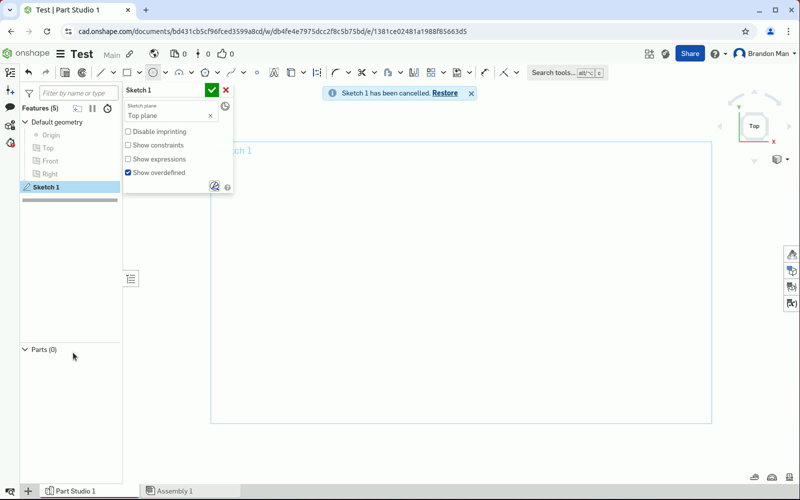
mouse_move(461, 282)
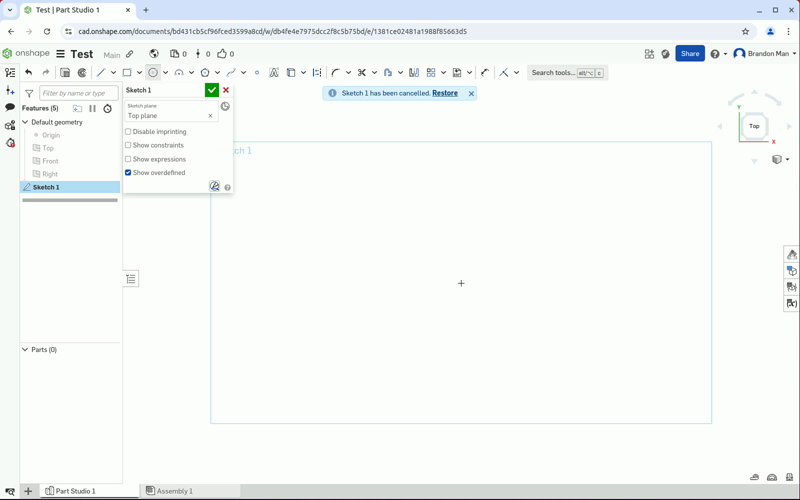
click(461, 282)
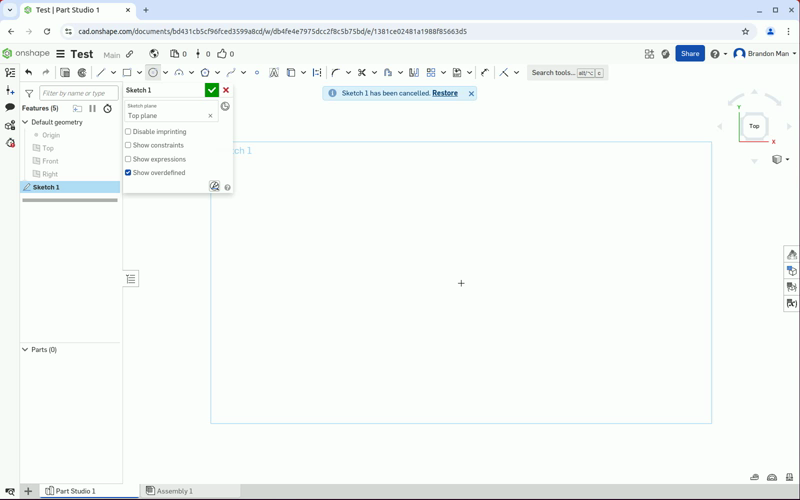
key_up(shift)
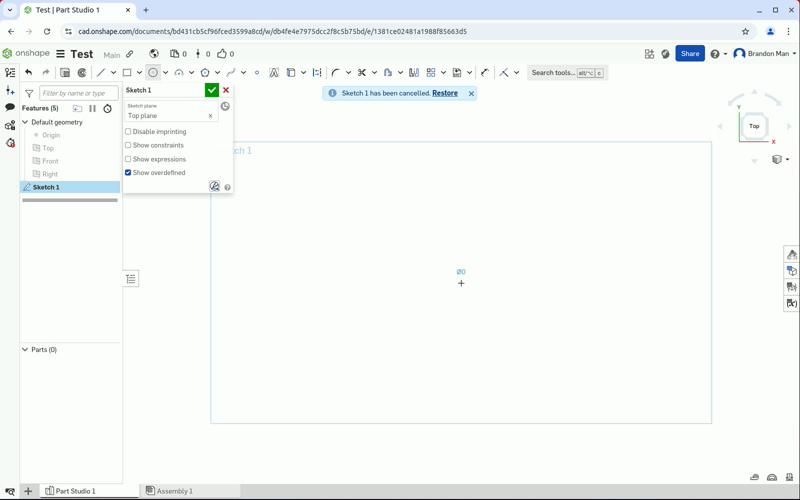
mouse_move(480, 282)
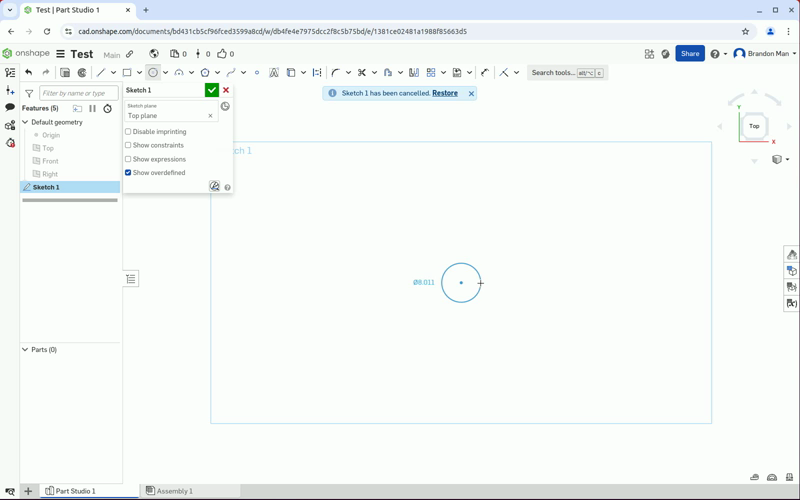
click(480, 282)
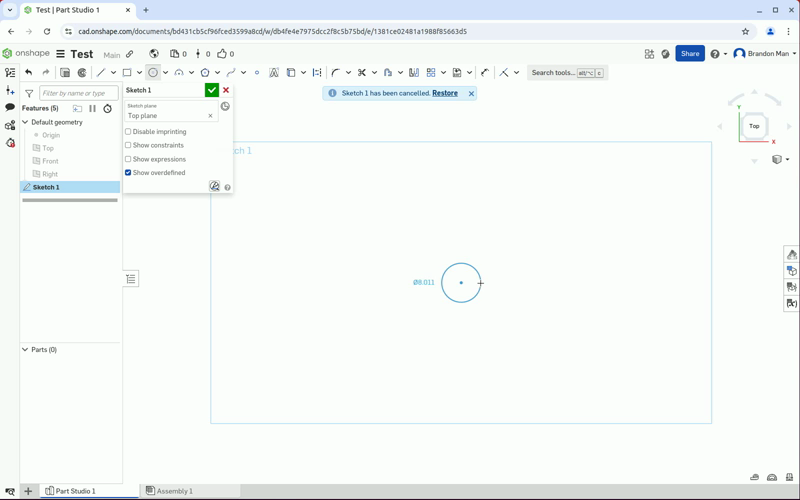
key(esc)
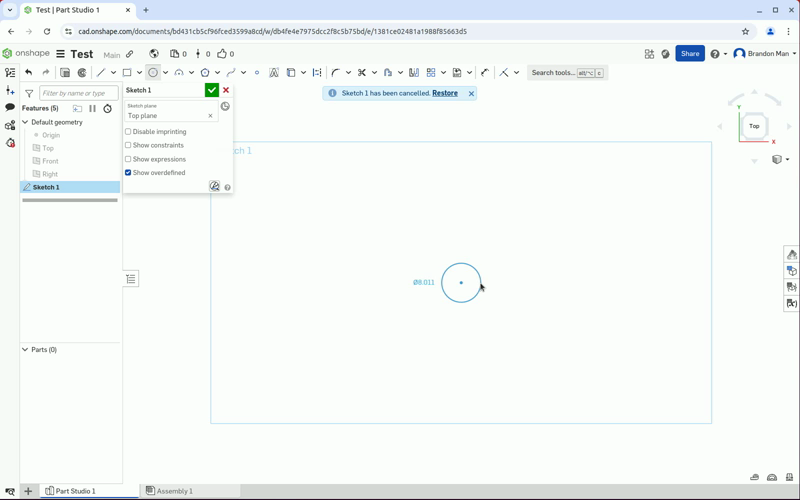
key(c)
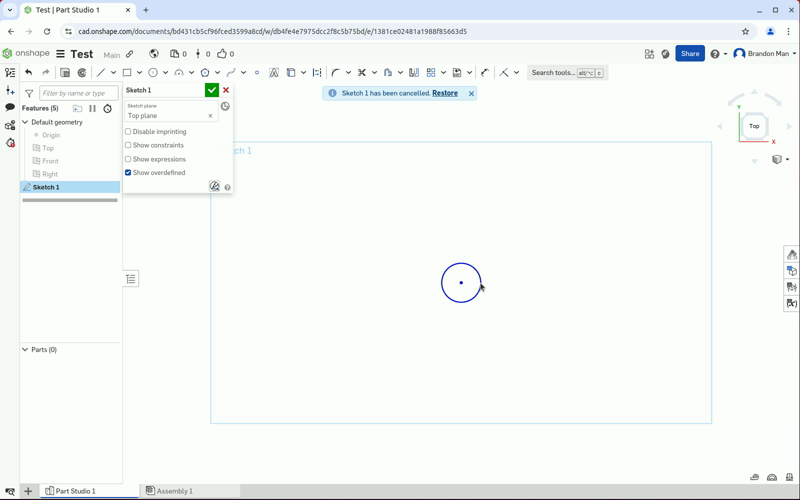
key_down(shift)
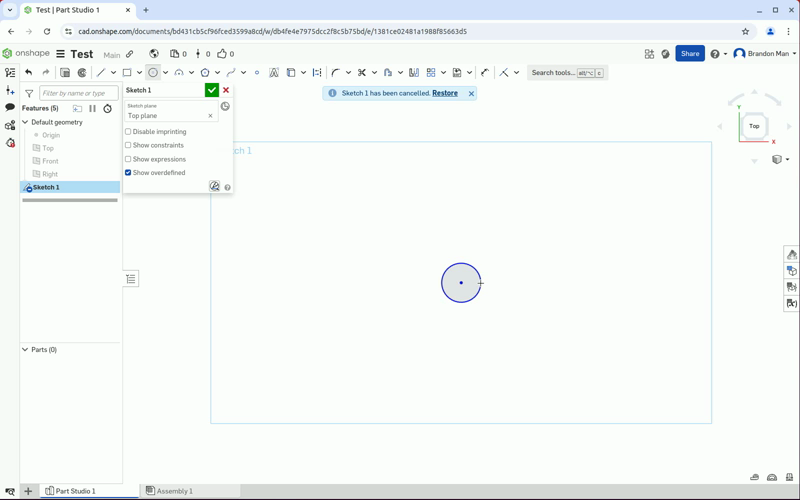
mouse_move(461, 282)
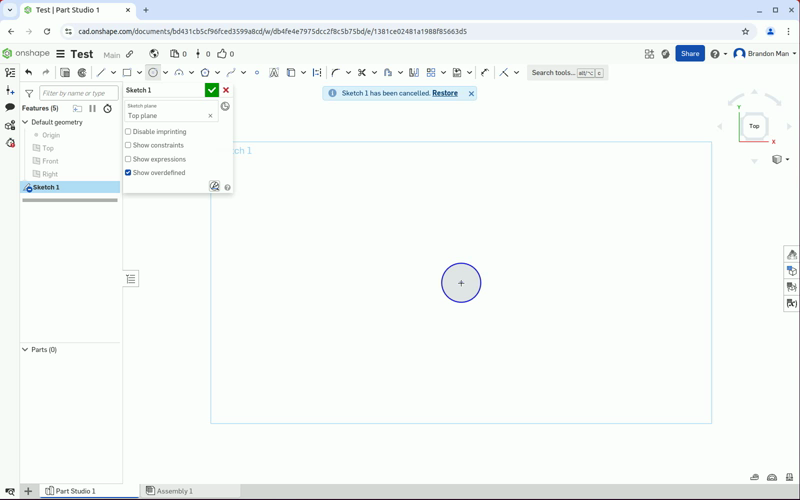
click(461, 282)
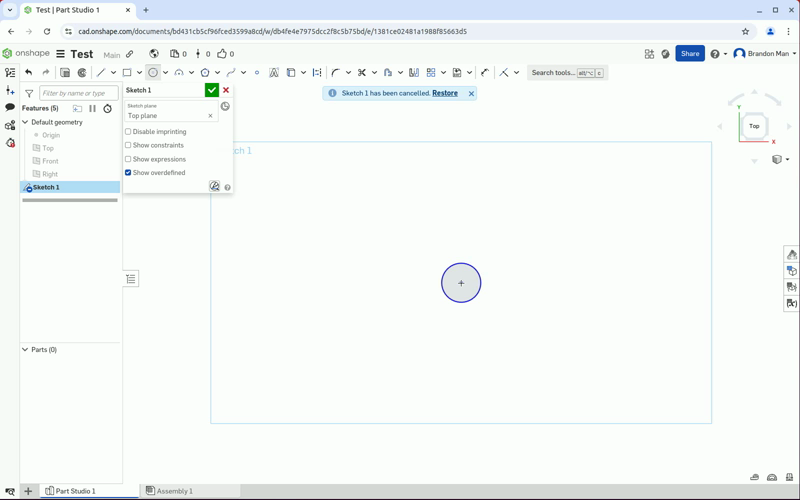
key_up(shift)
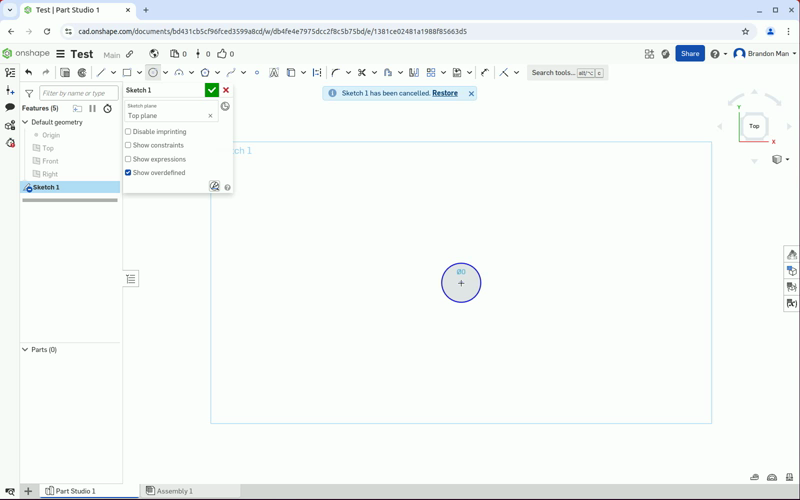
mouse_move(478, 282)
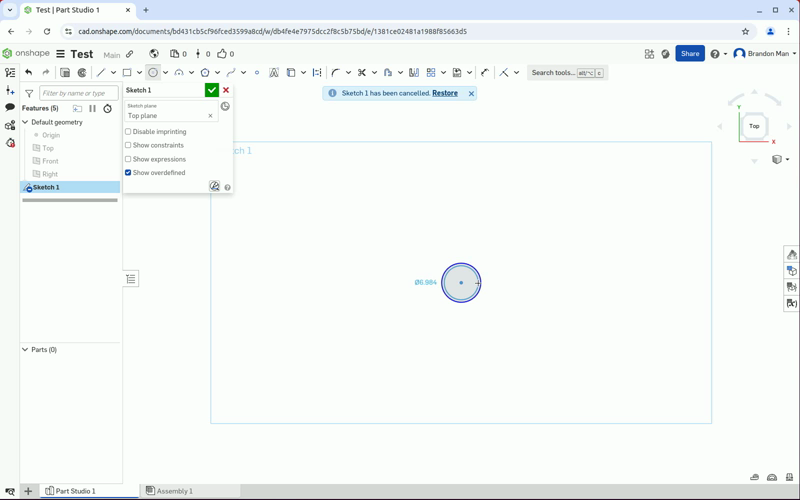
scroll(6)
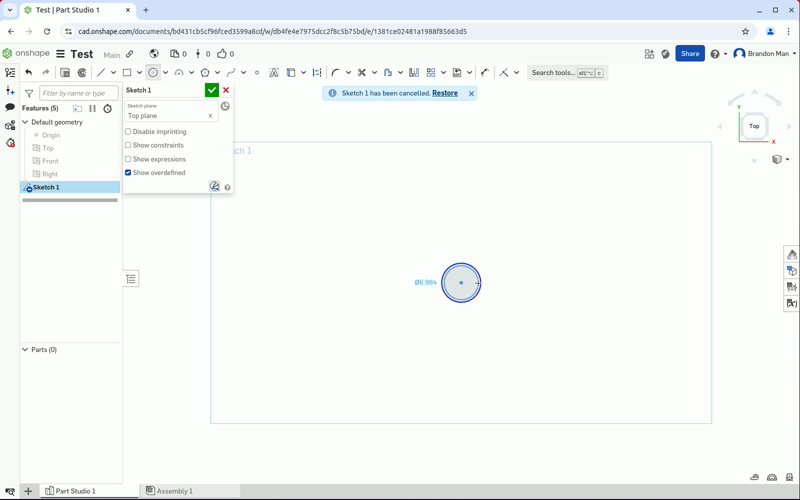
scroll(6)
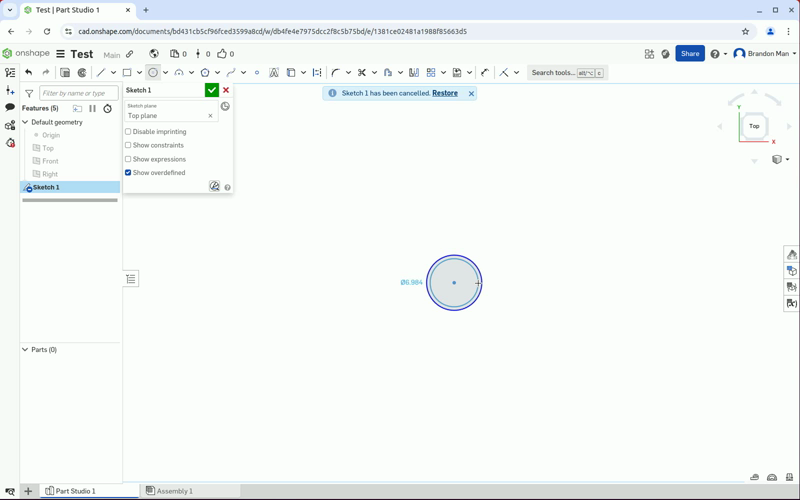
scroll(6)
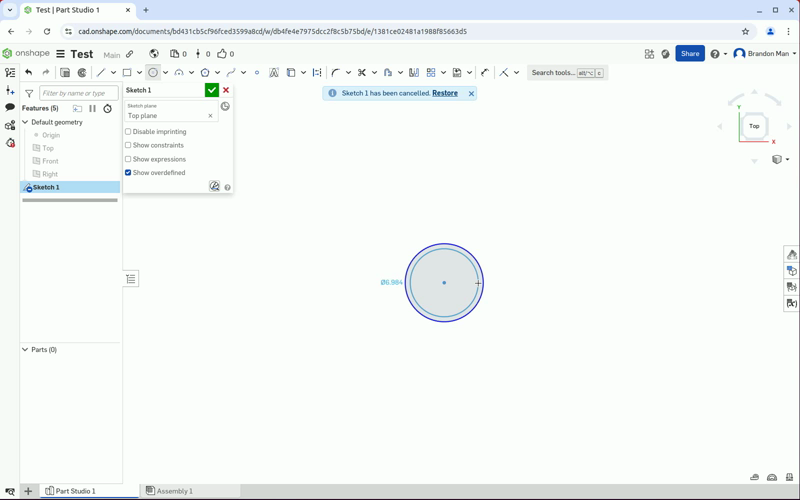
scroll(6)
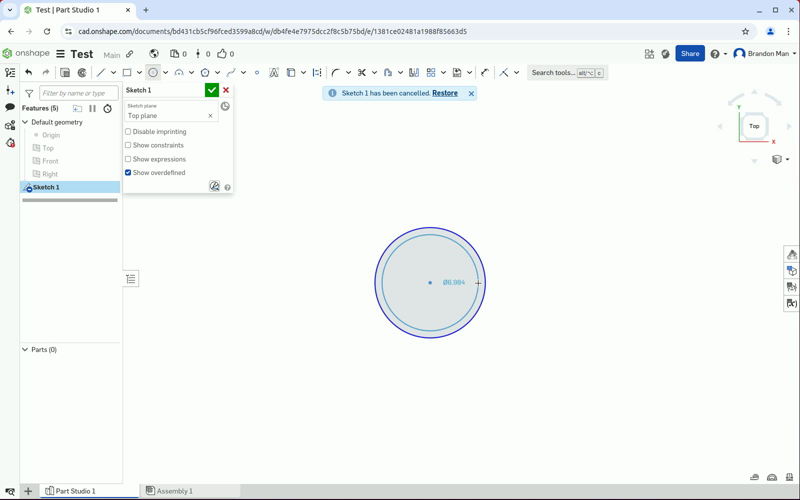
scroll(6)
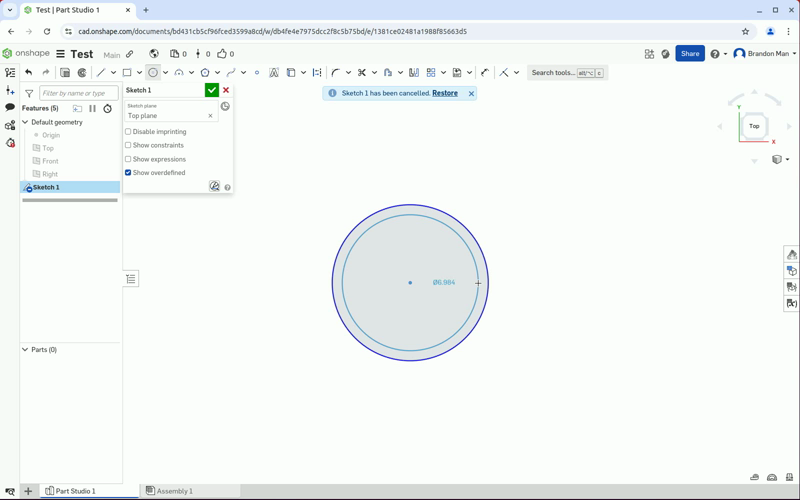
scroll(6)
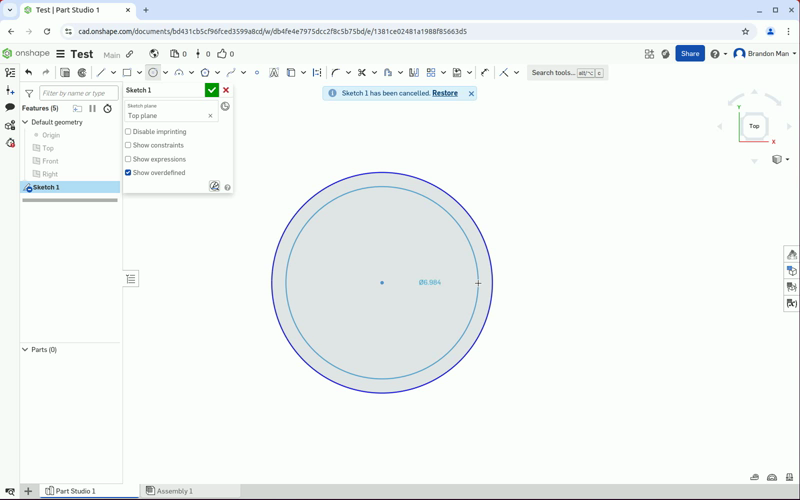
scroll(6)
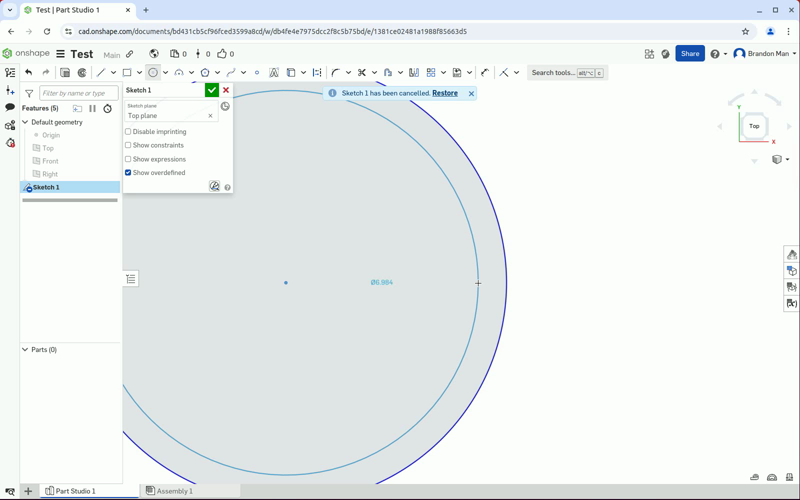
click(478, 282)
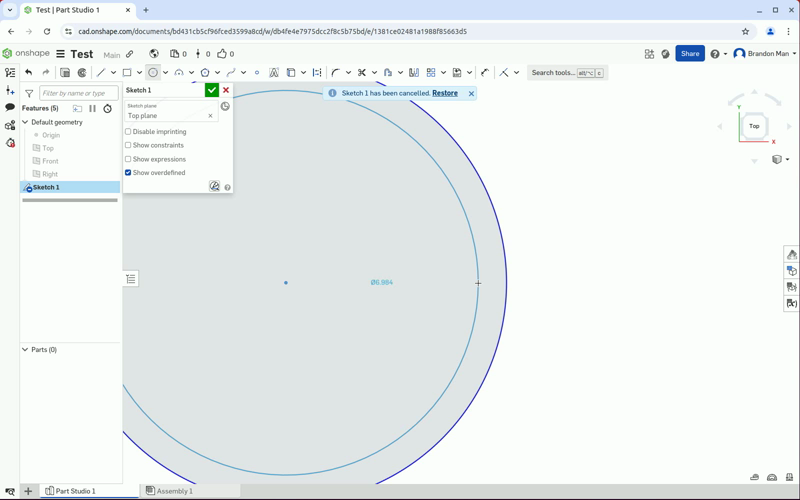
scroll(-6)
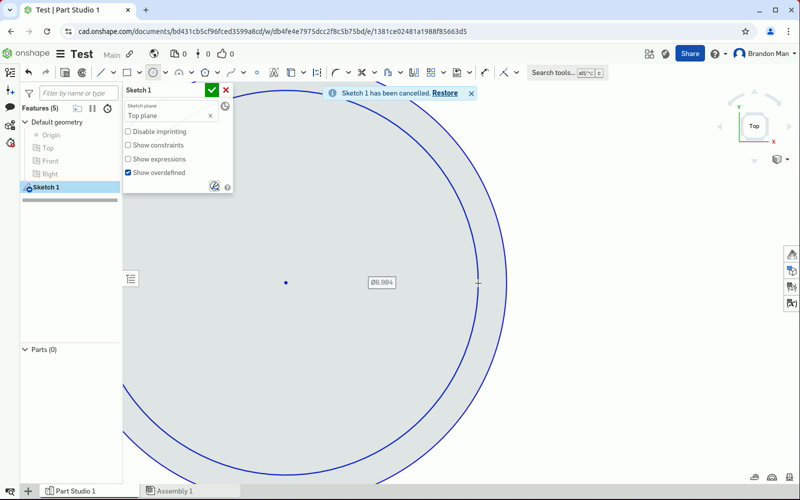
scroll(-6)
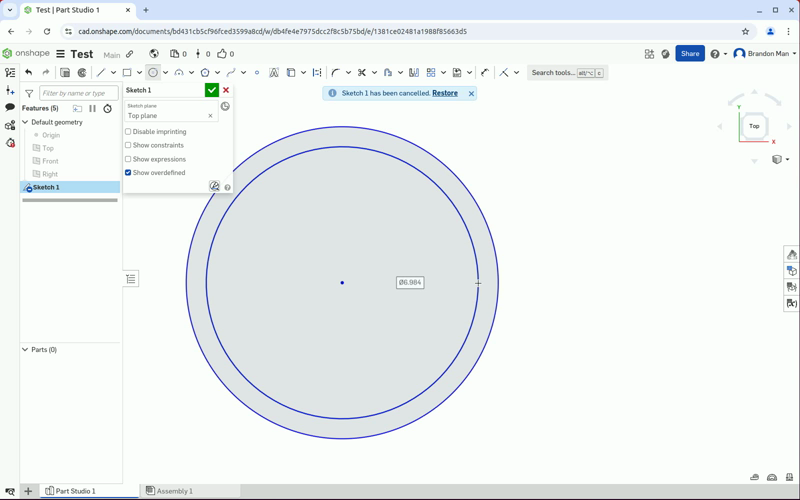
scroll(-6)
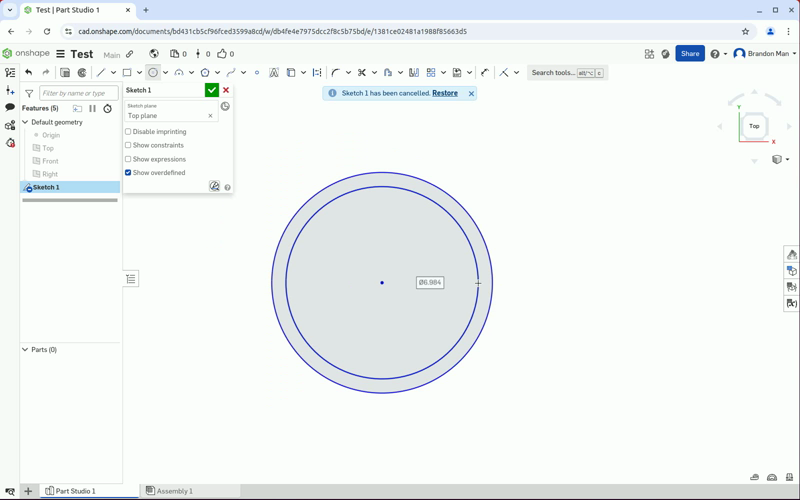
scroll(-6)
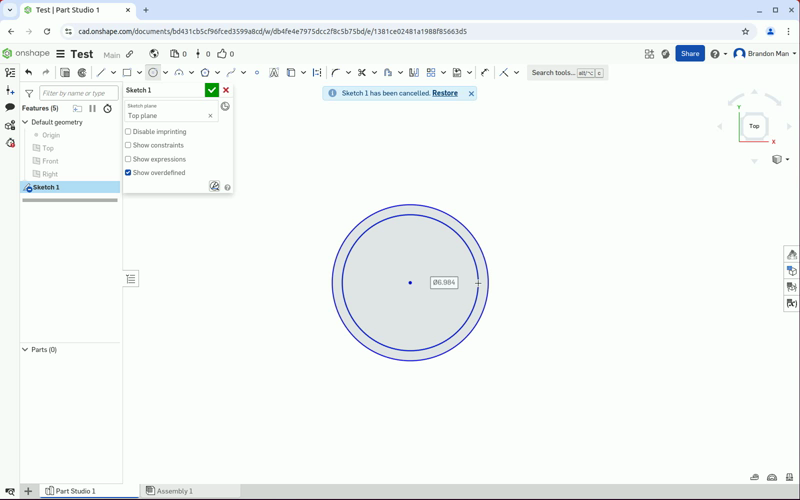
scroll(-6)
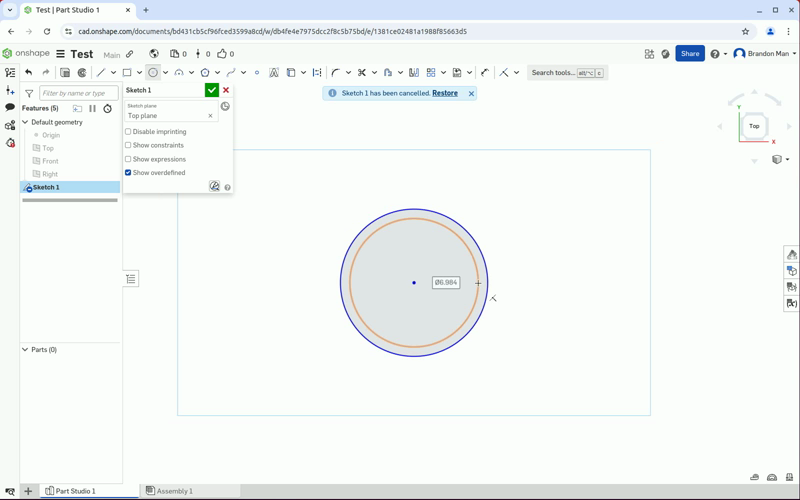
scroll(-6)
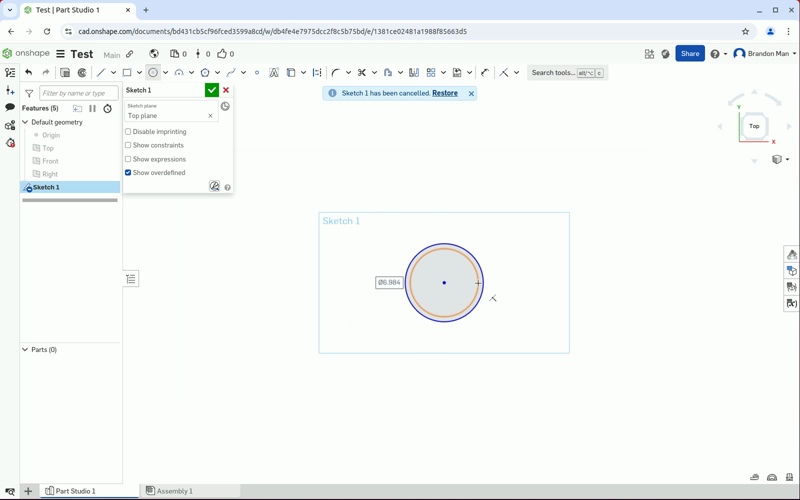
scroll(-6)
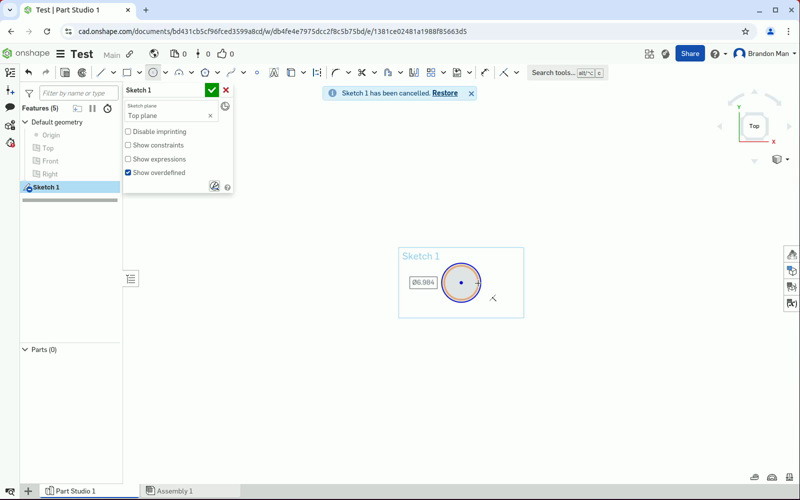
key(esc)
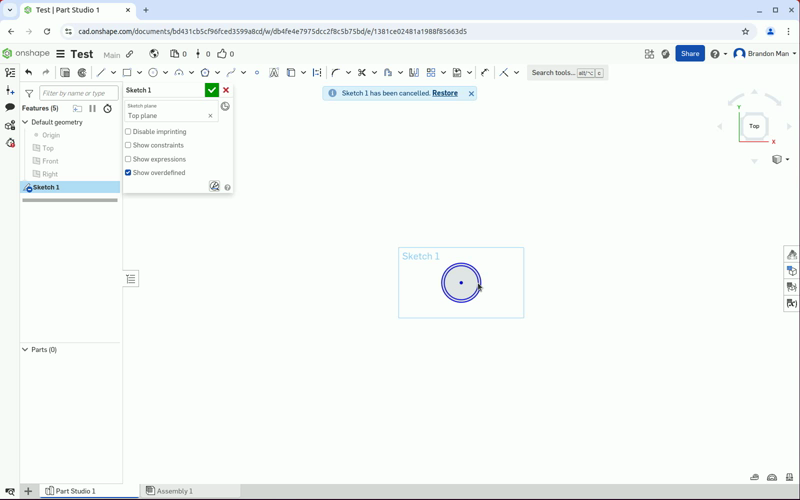
mouse_move(475, 271)
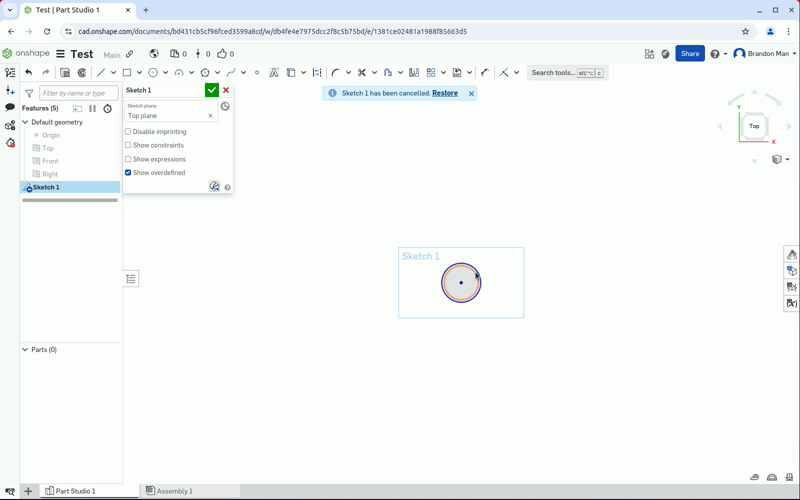
scroll(6)
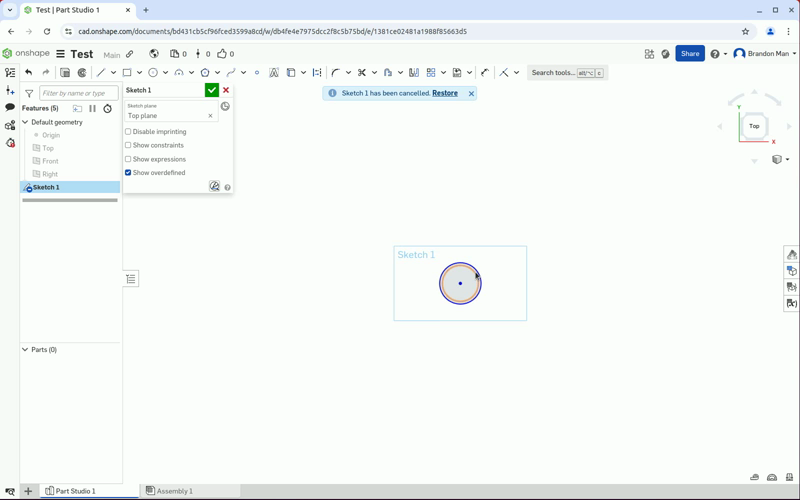
scroll(6)
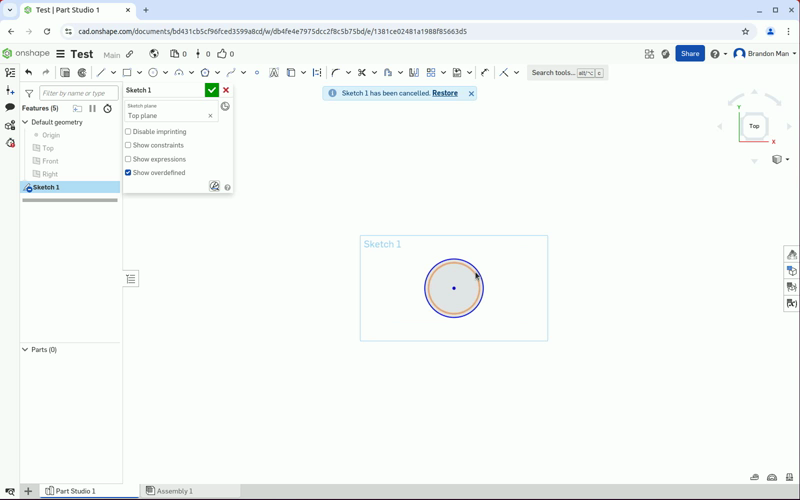
scroll(6)
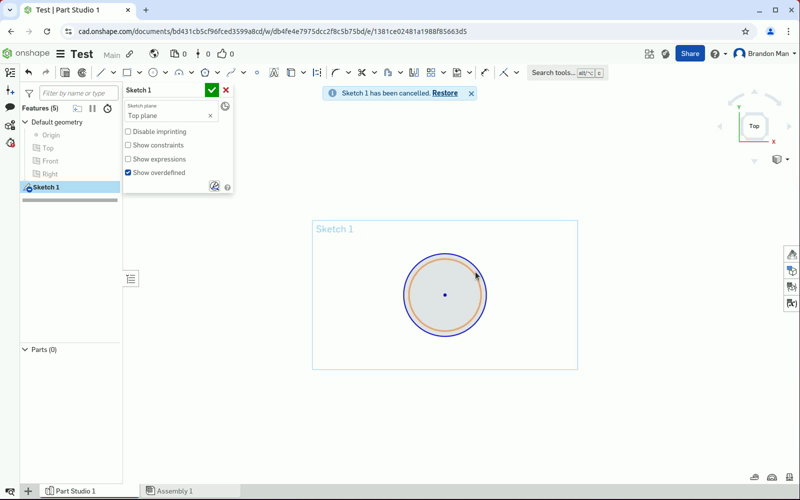
scroll(6)
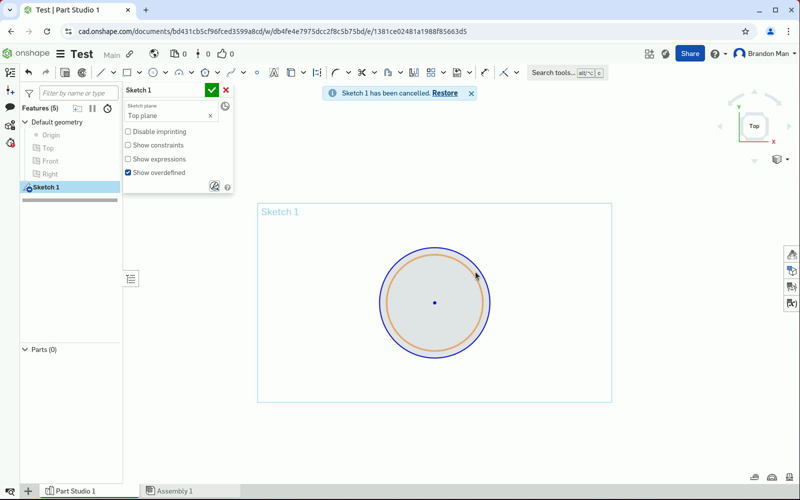
scroll(6)
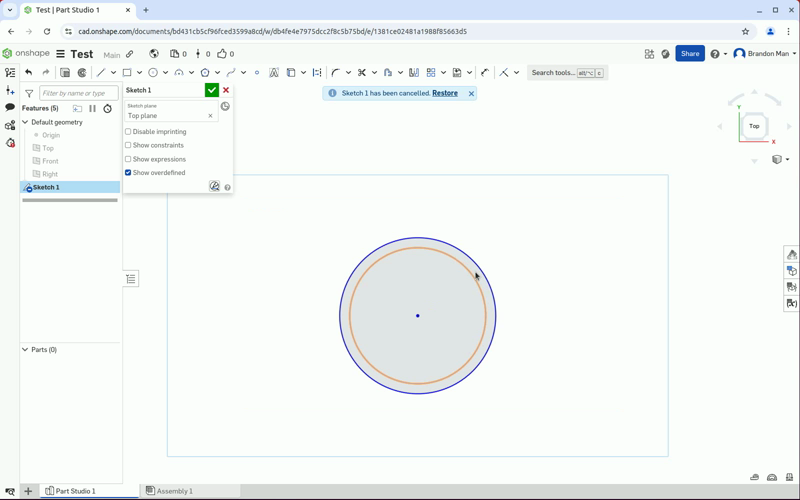
scroll(6)
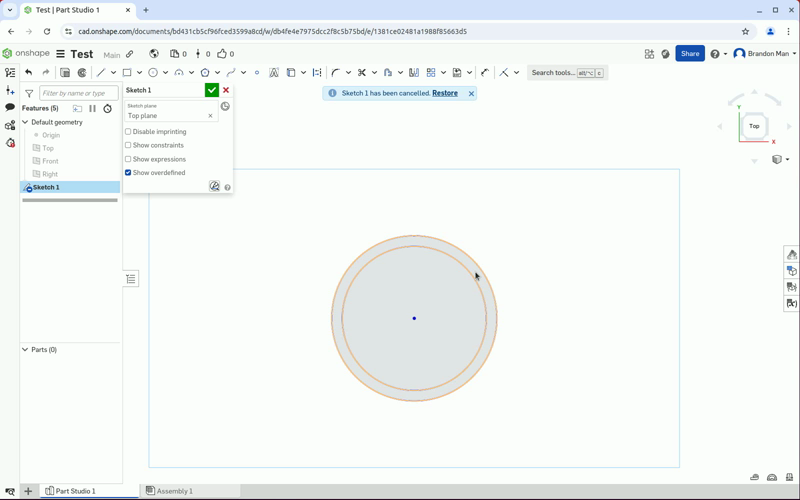
scroll(6)
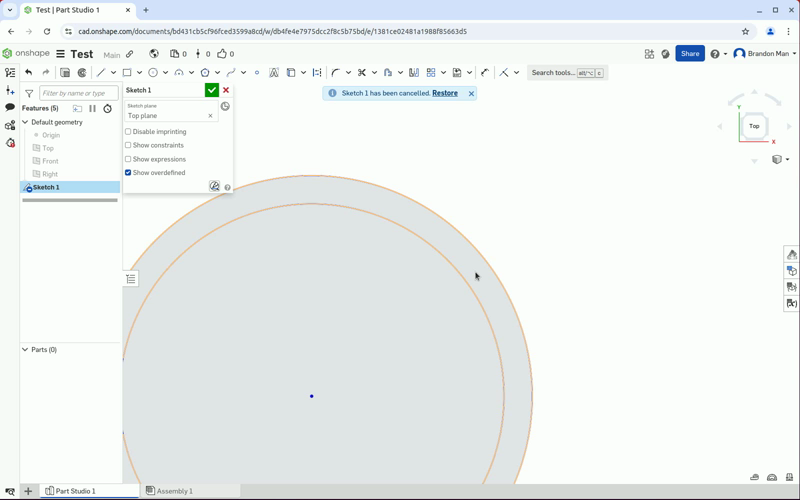
click(475, 271)
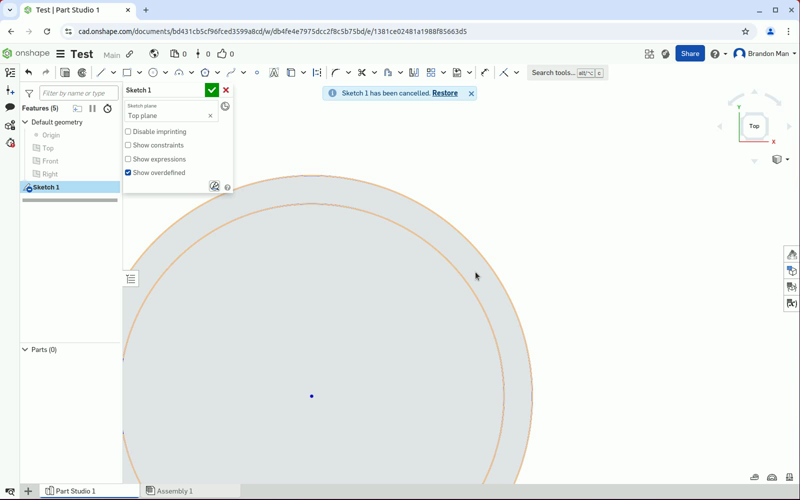
scroll(-6)
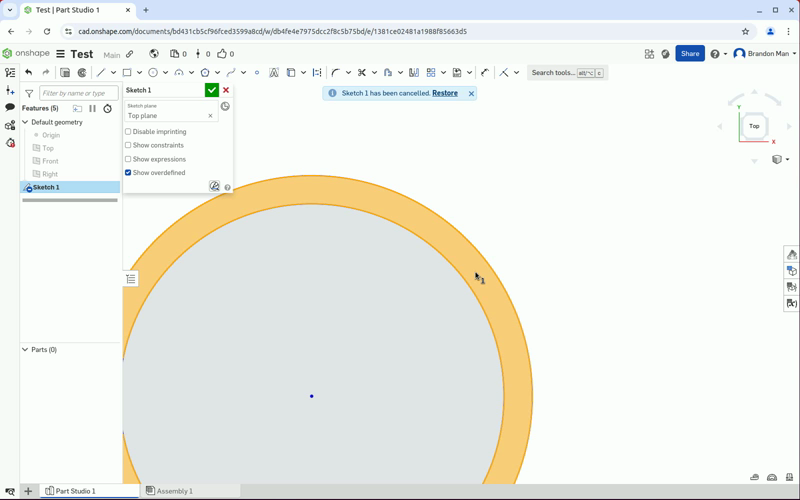
scroll(-6)
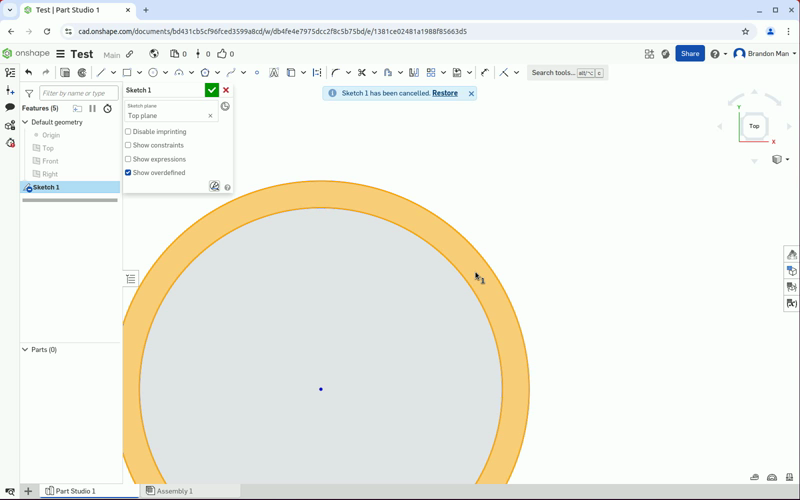
scroll(-6)
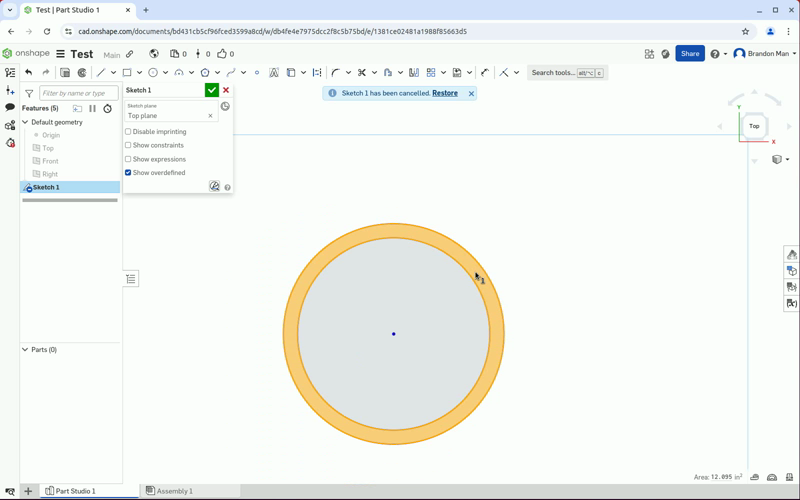
scroll(-6)
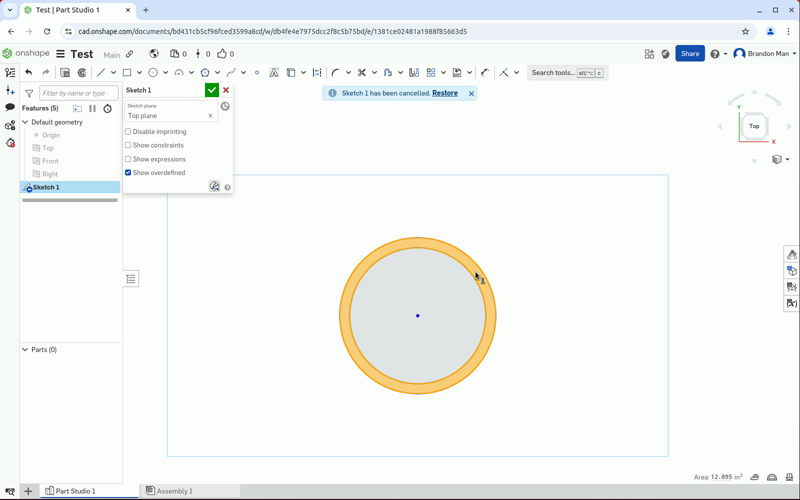
scroll(-6)
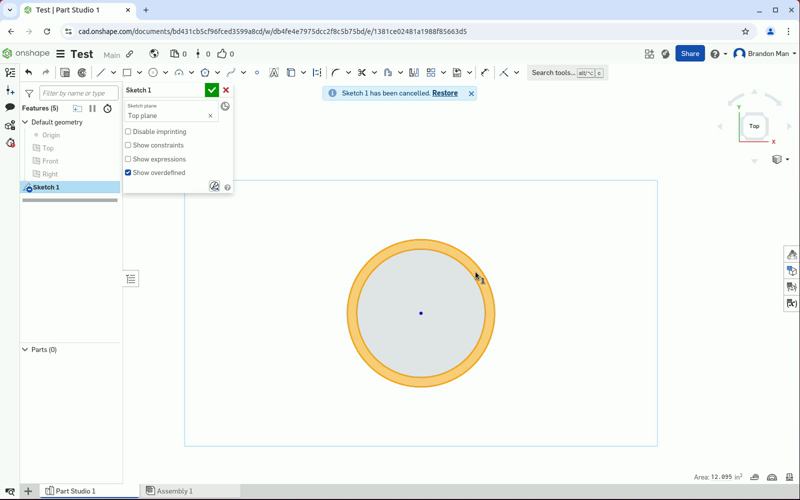
scroll(-6)
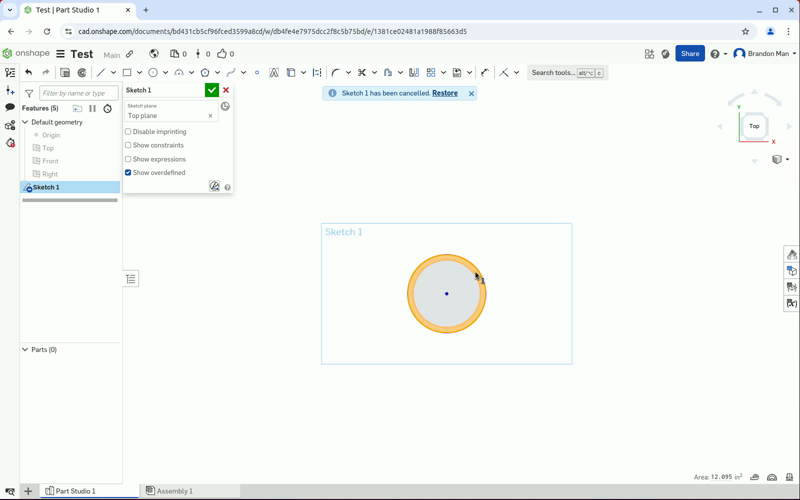
scroll(-6)
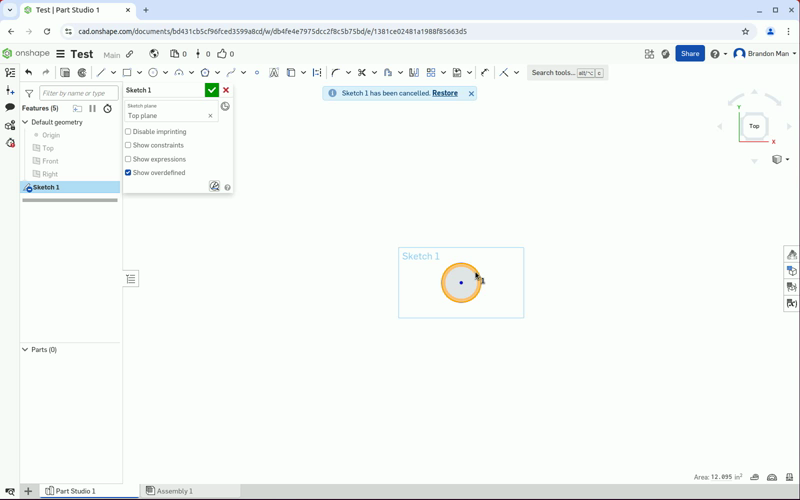
mouse_move(73, 352)
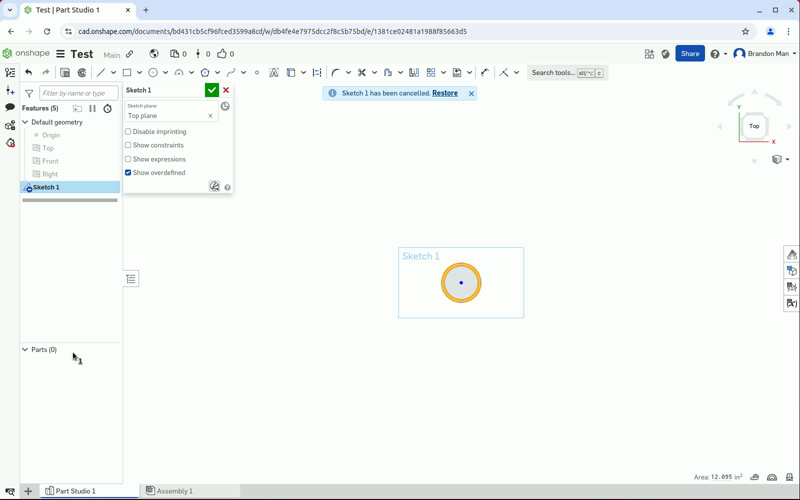
key(shift+y)
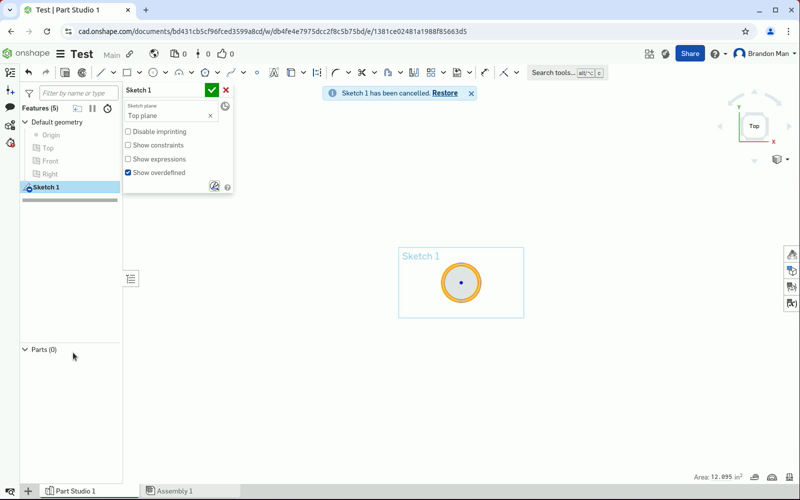
key(shift+e)
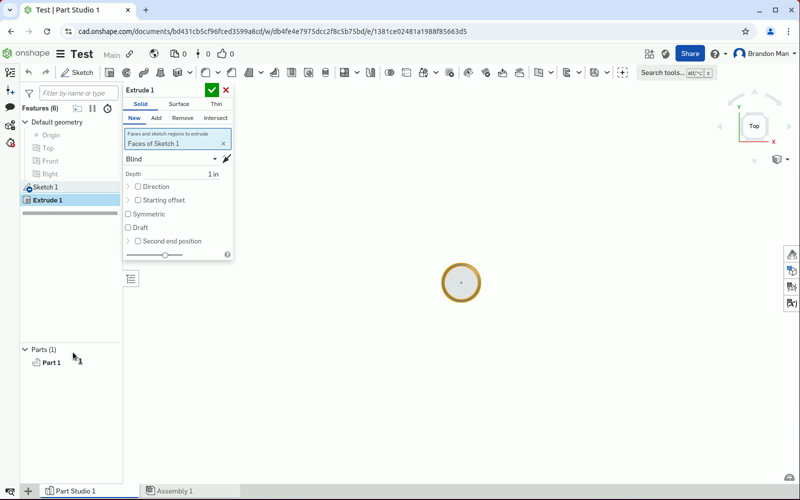
mouse_move(143, 106)
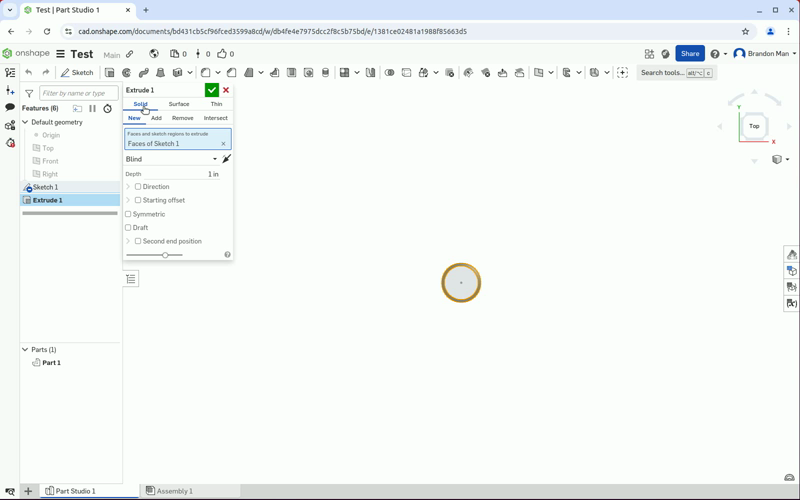
click(143, 106)
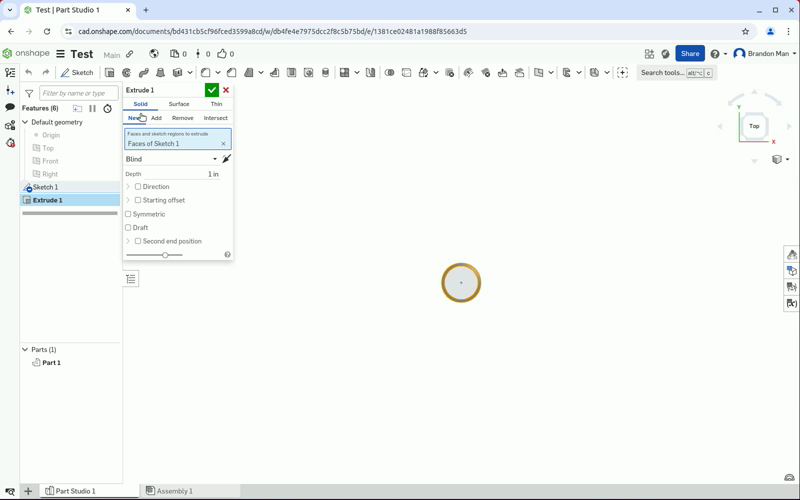
mouse_move(137, 120)
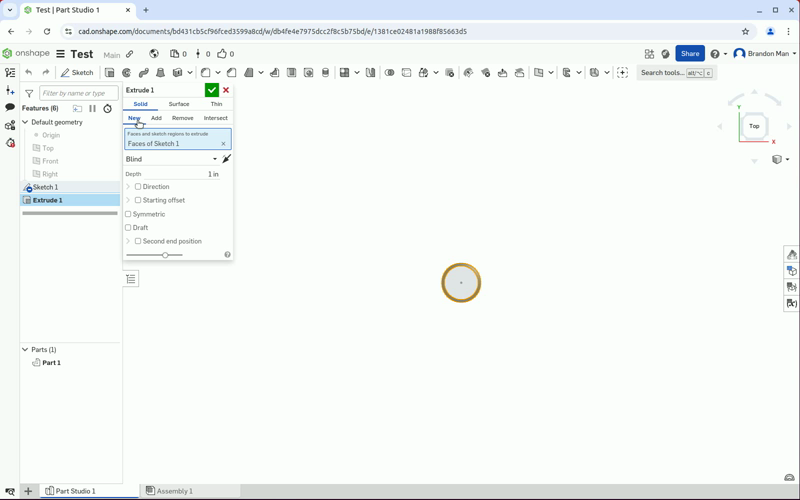
click(137, 120)
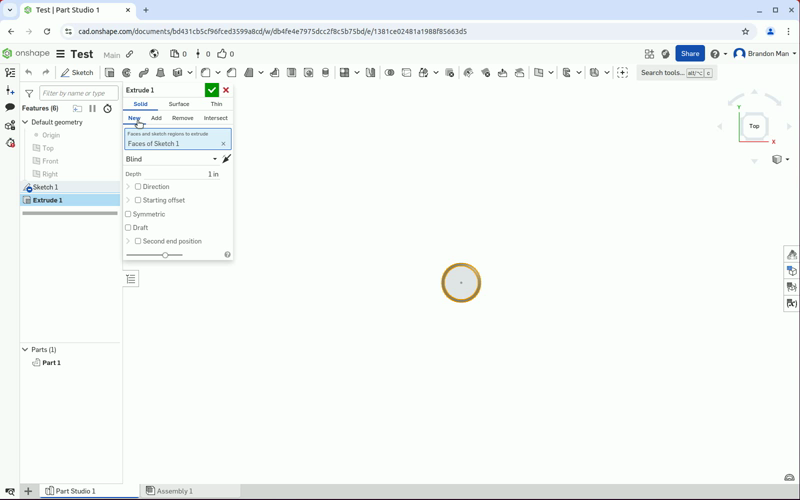
key(tab, 4)
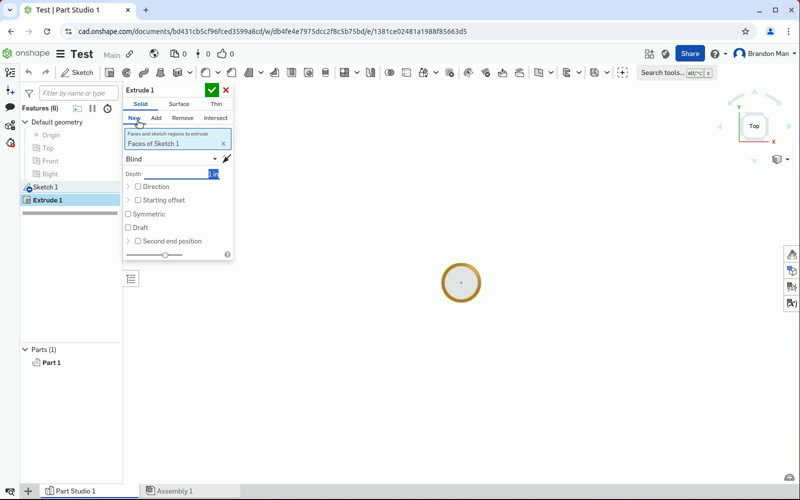
text(23.108)
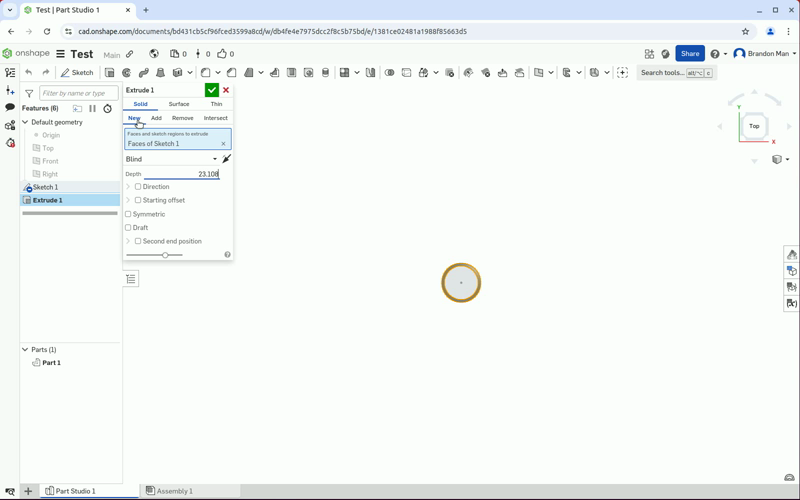
key(enter)
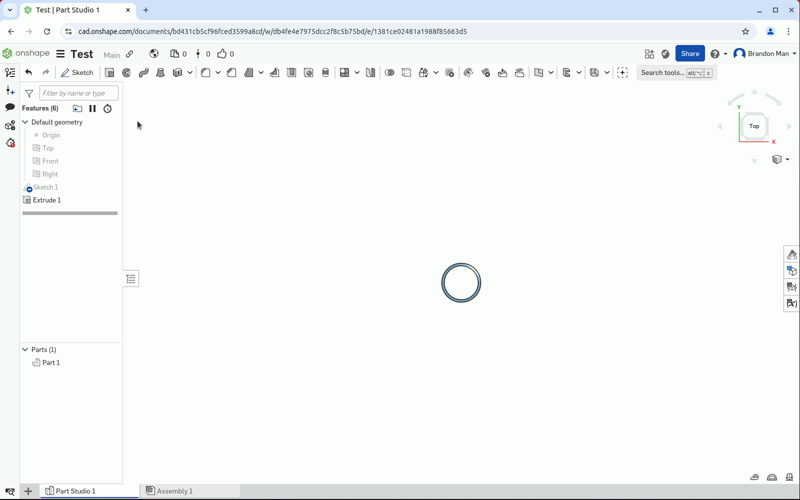
key(shift+h)
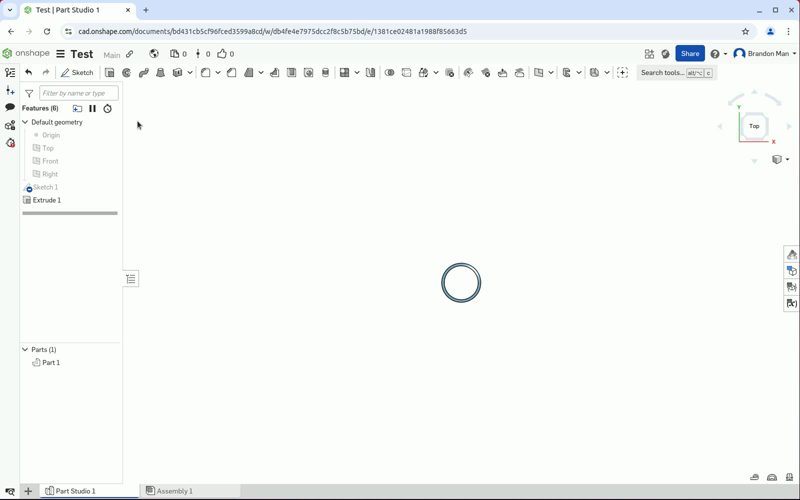
key(shift+h)
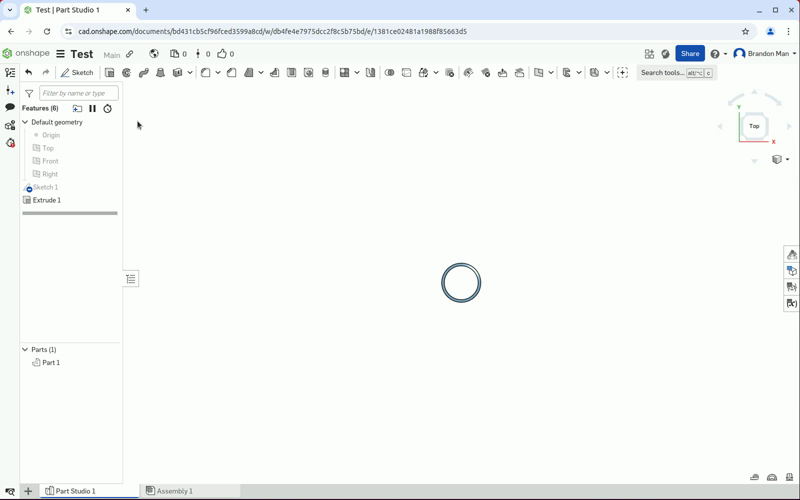
mouse_move(73, 189)
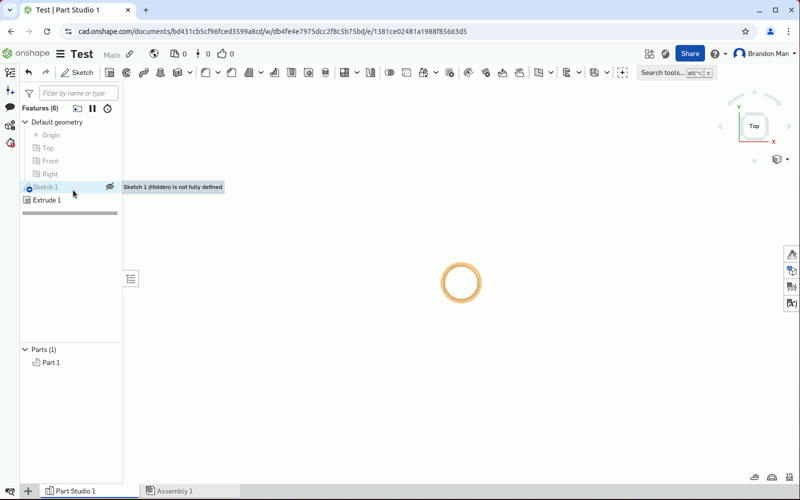
click(73, 189)
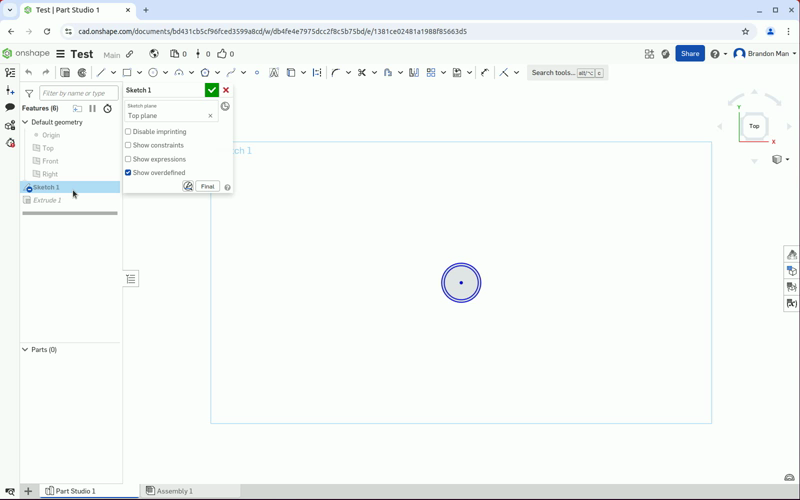
mouse_move(229, 92)
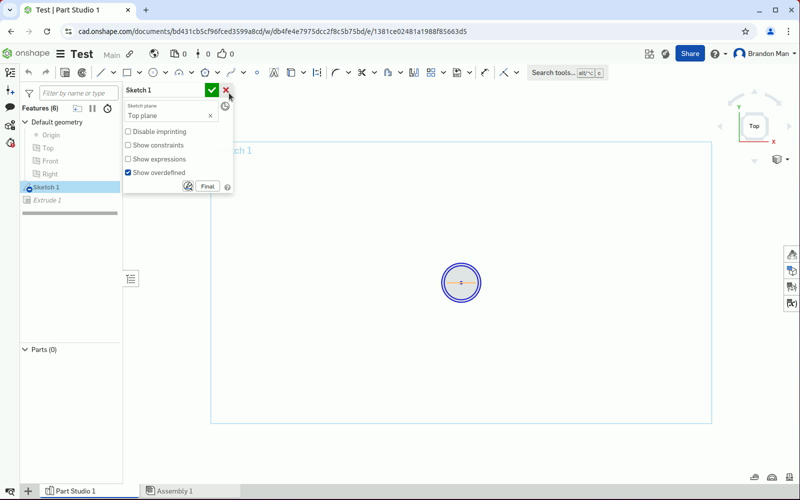
click(229, 92)
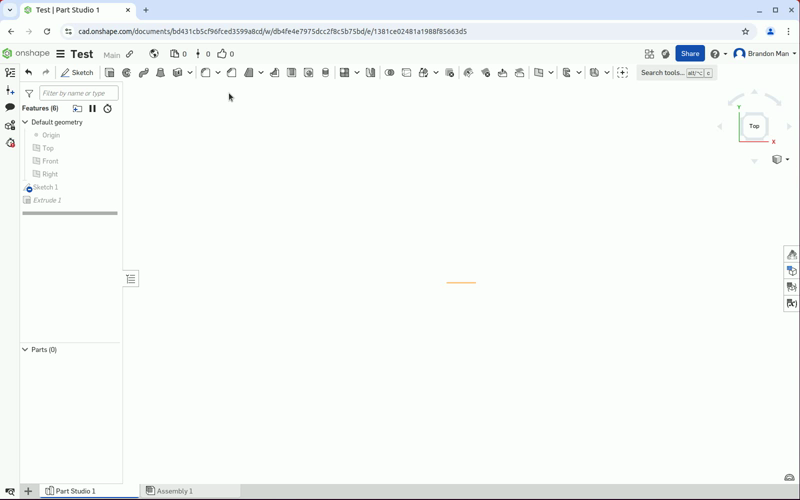
mouse_move(73, 352)
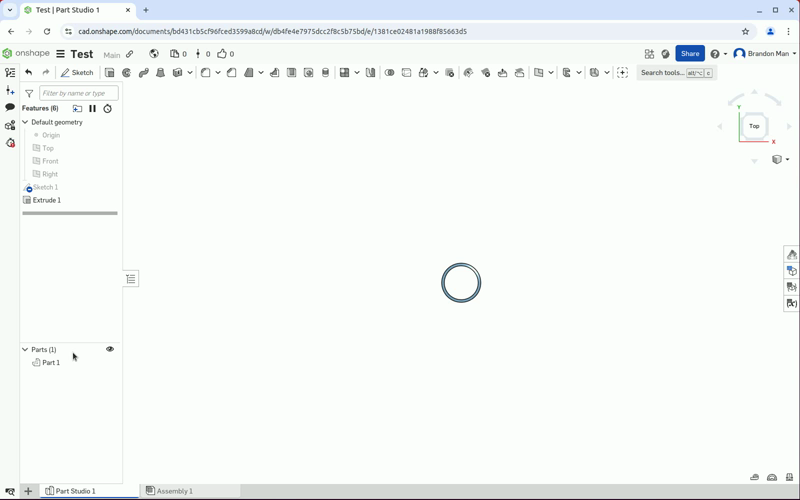
key(y)
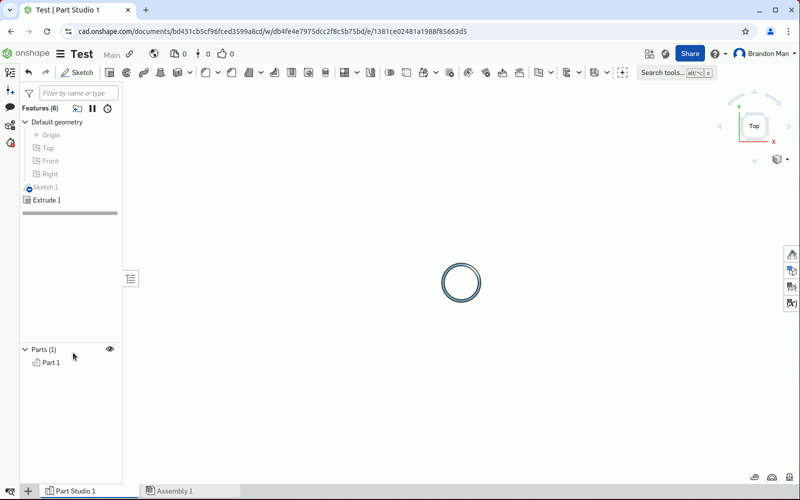
key(shift+p)
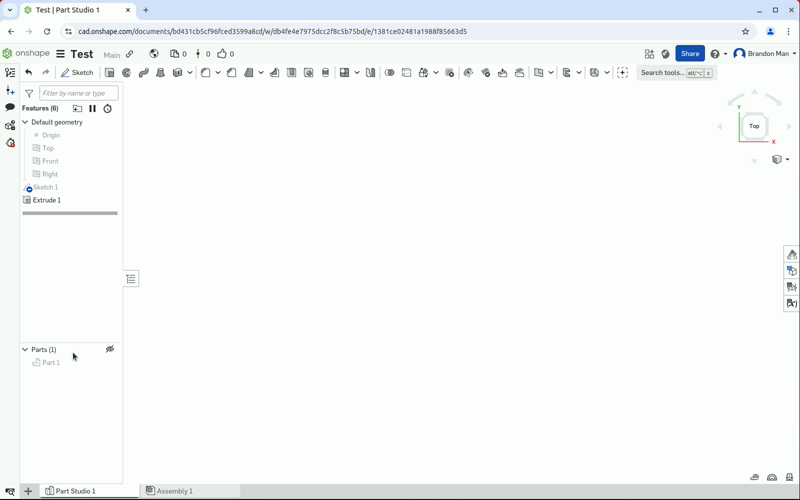
key(space)
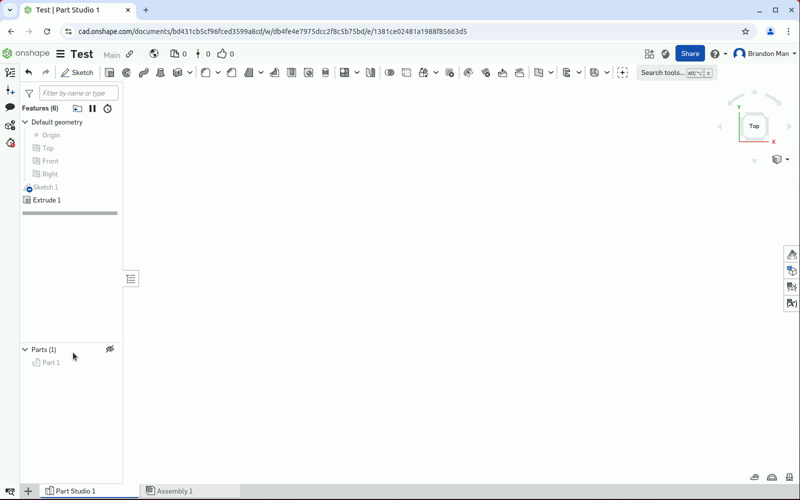
key_down(shift)
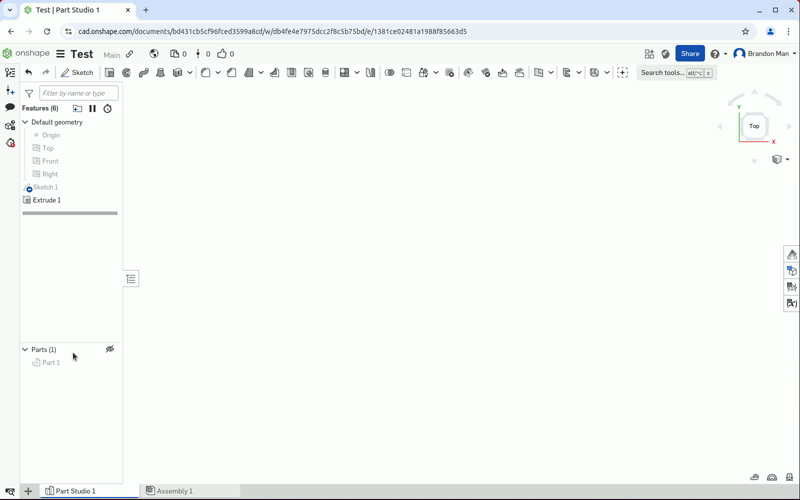
key(up)
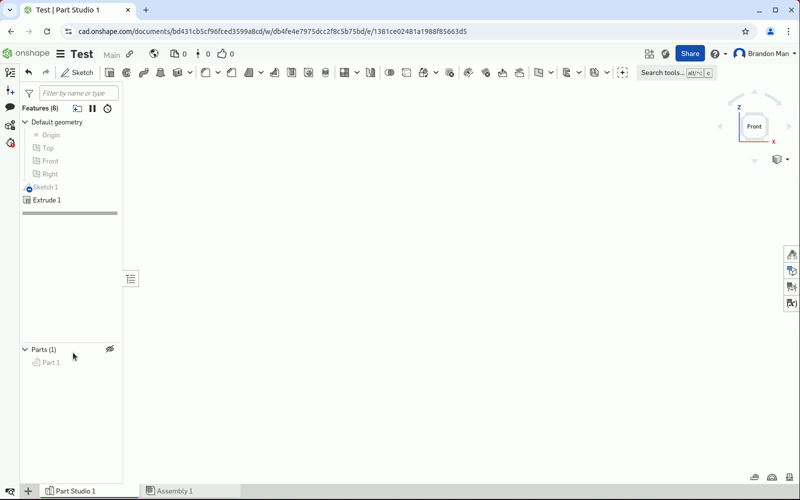
key_up(shift)
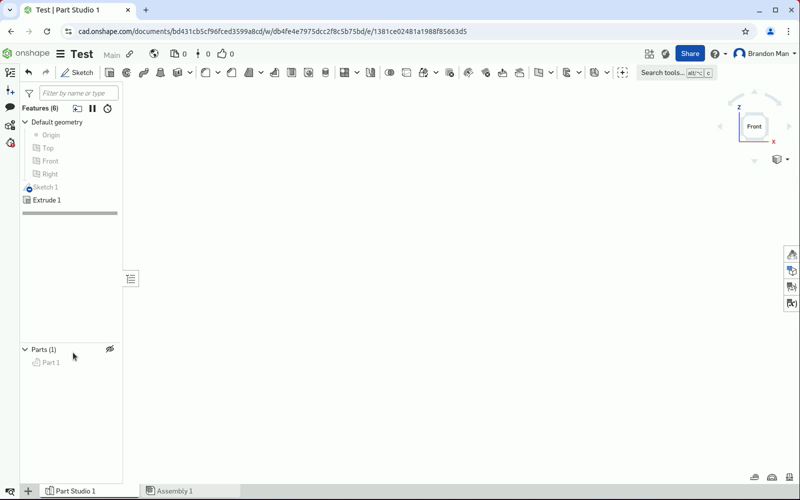
mouse_move(73, 352)
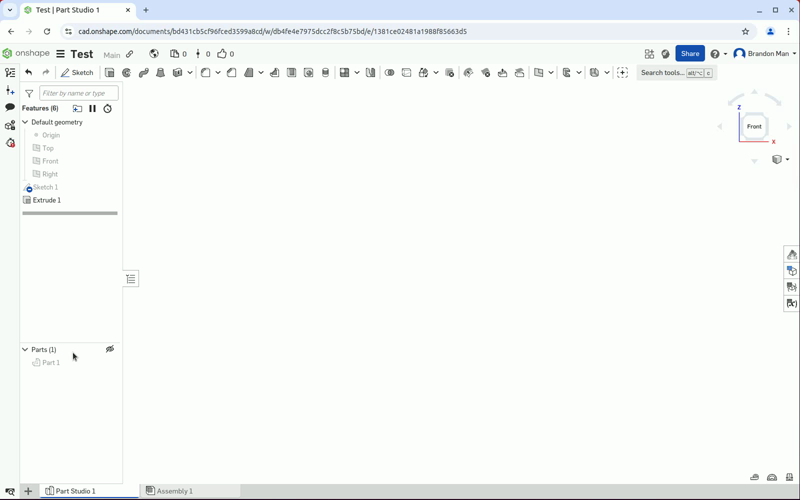
key(shift+y)
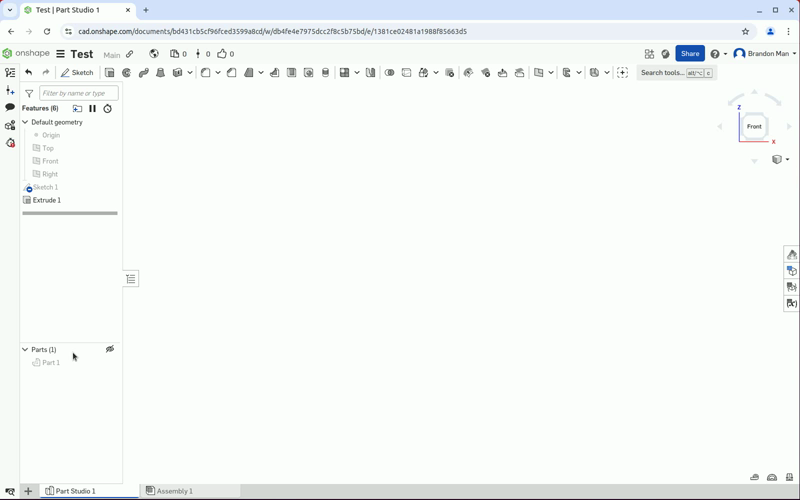
key(shift+s)
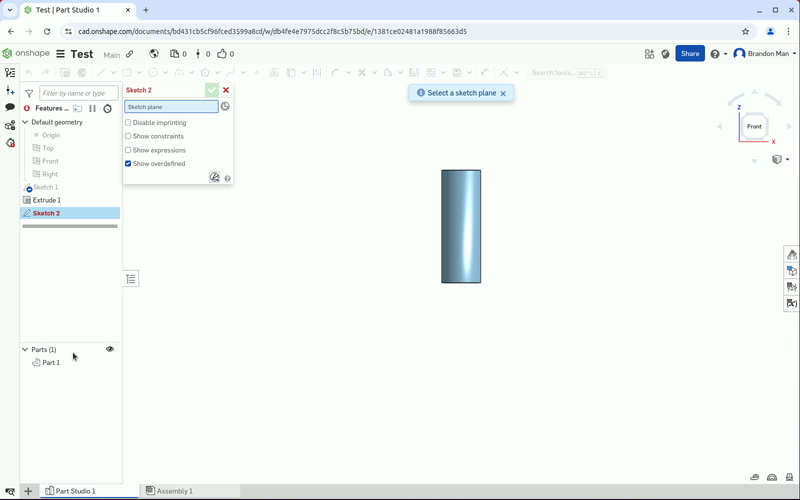
mouse_move(73, 163)
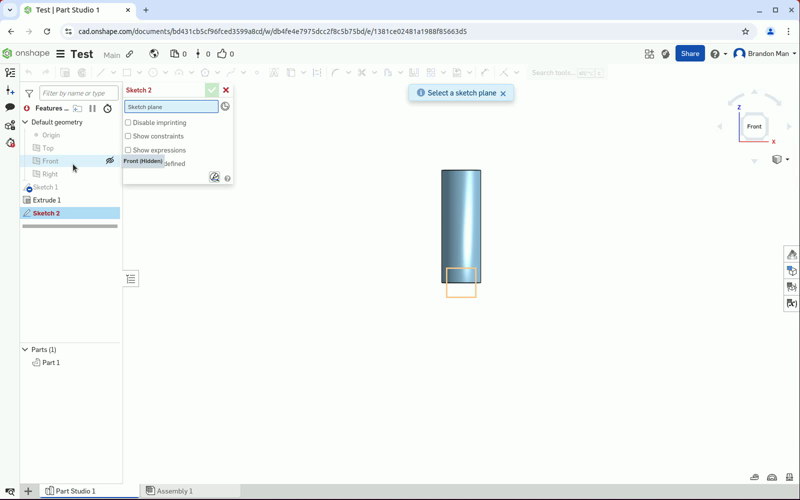
click(73, 163)
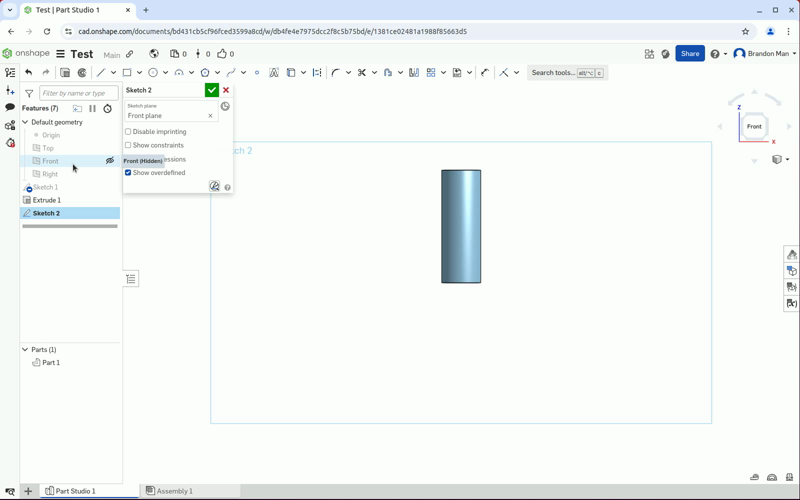
mouse_move(73, 352)
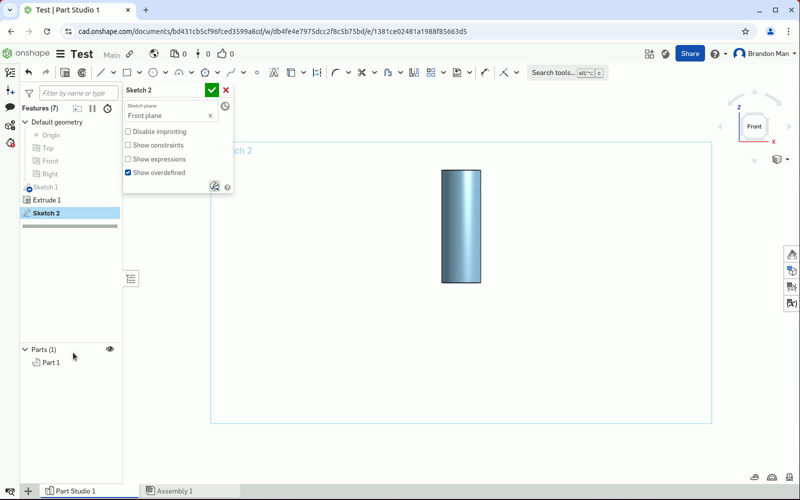
key(y)
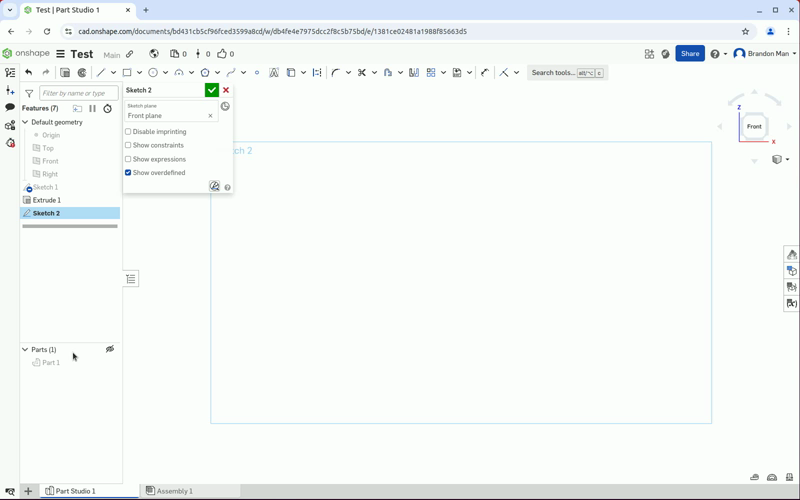
key(l)
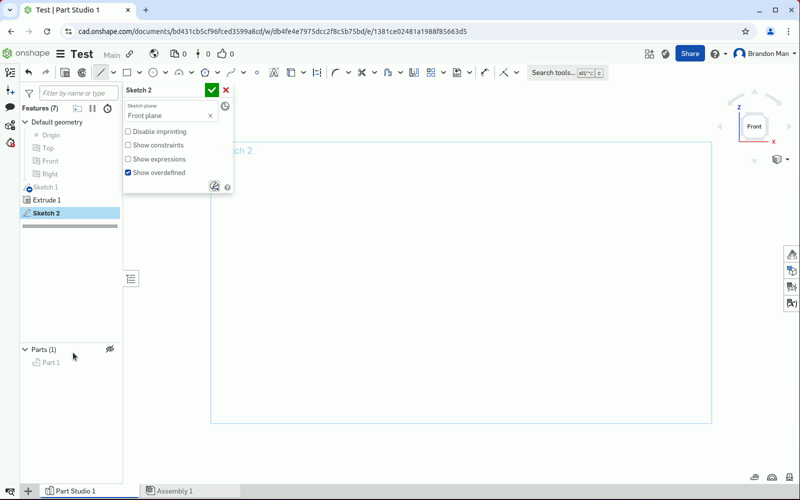
key_down(shift)
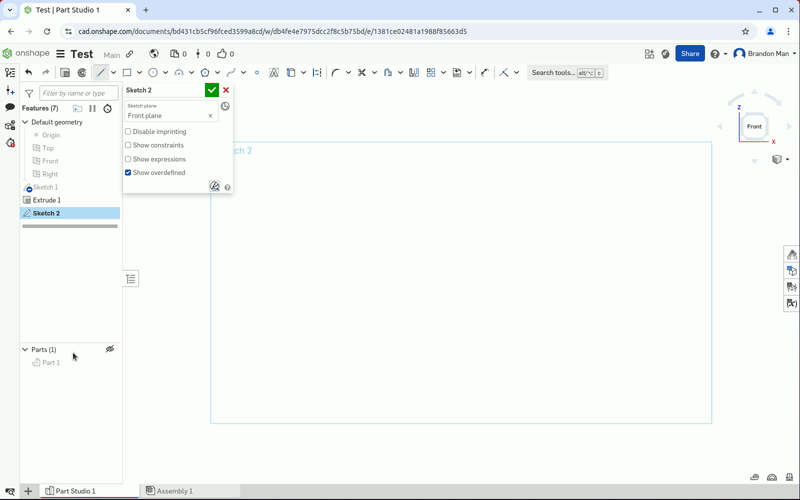
mouse_move(441, 282)
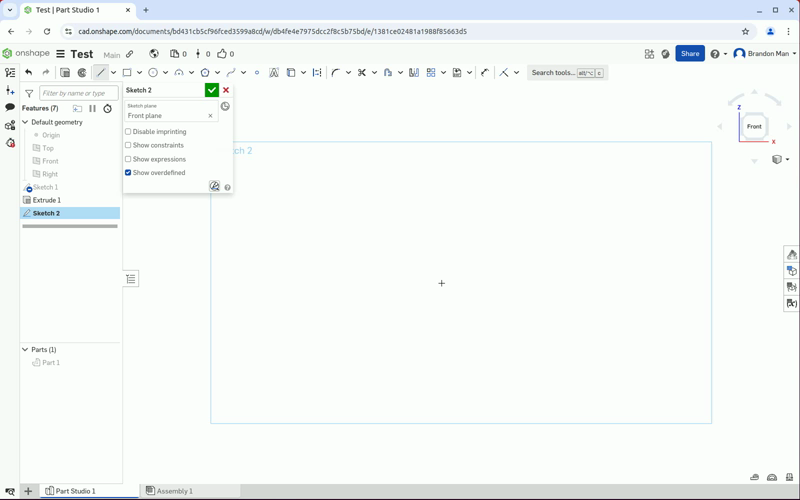
click(441, 282)
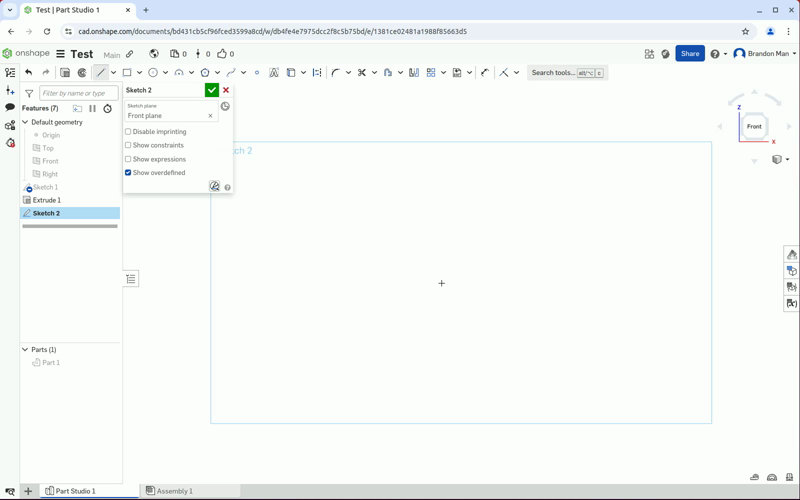
key_up(shift)
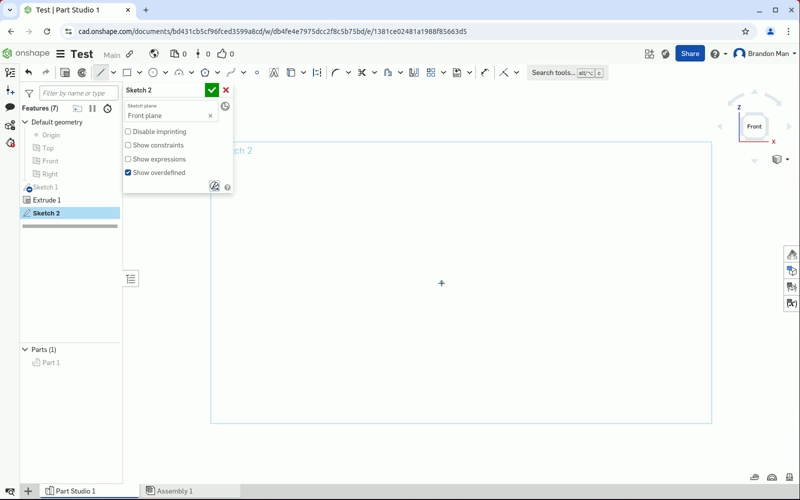
key_down(shift)
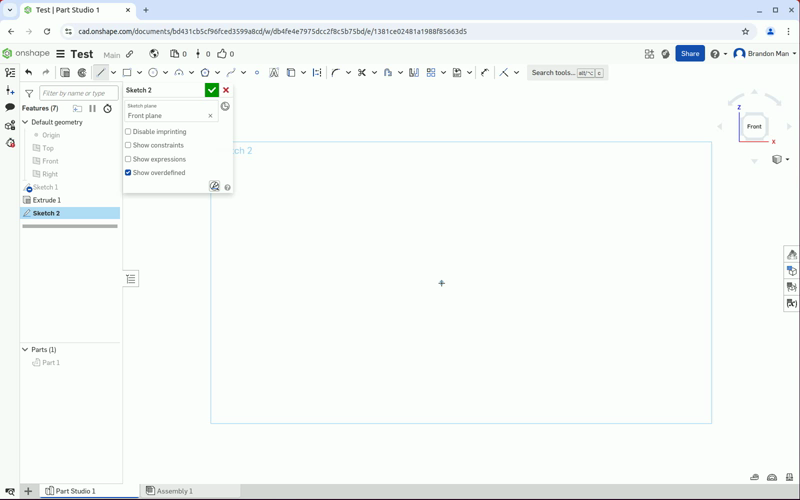
mouse_move(471, 282)
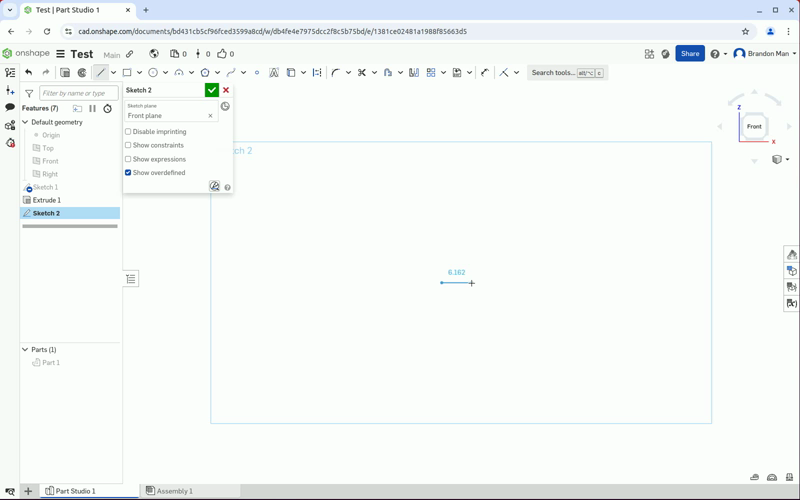
mouse_move(480, 282)
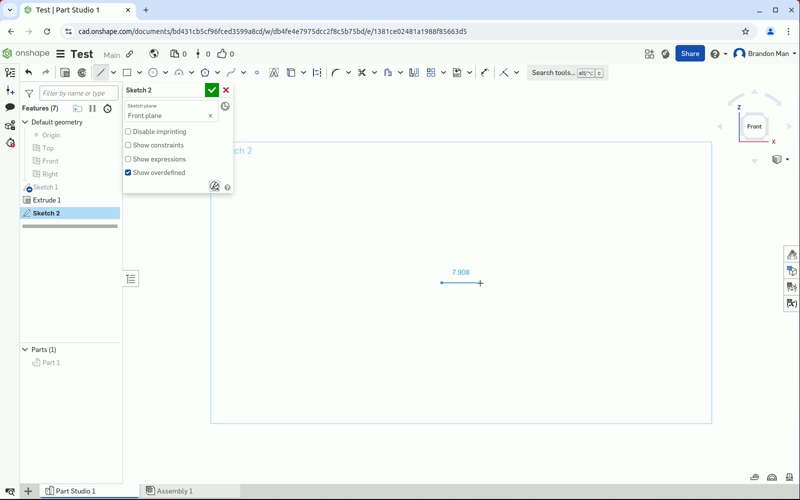
click(480, 282)
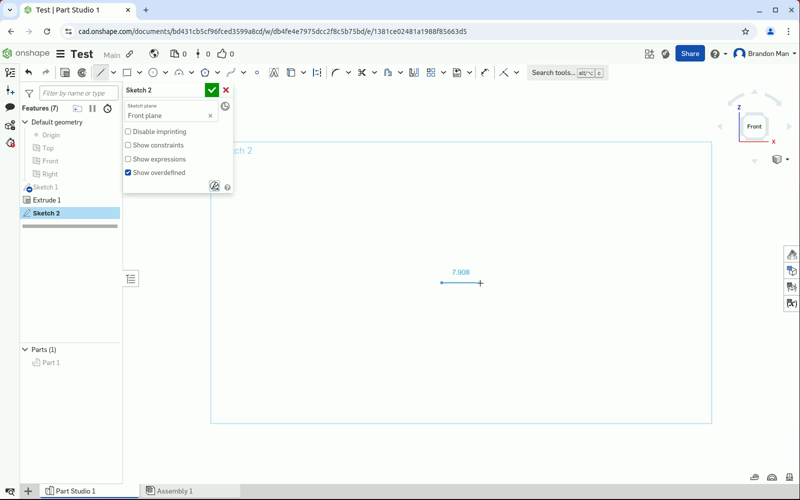
key_up(shift)
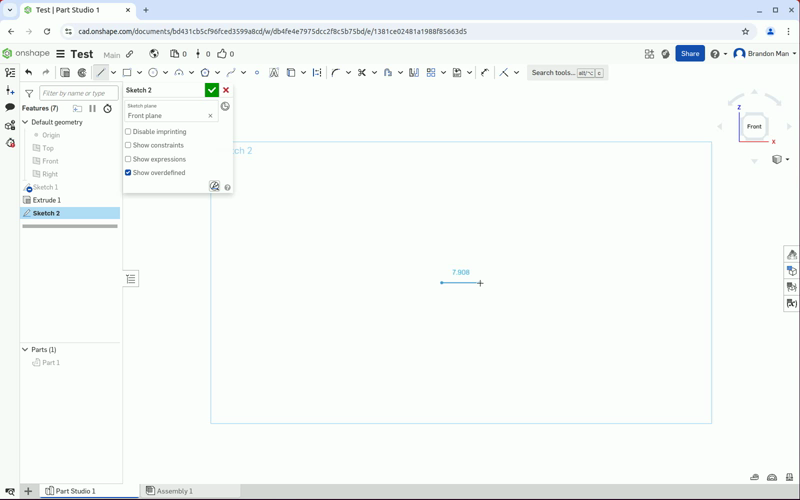
key_down(shift)
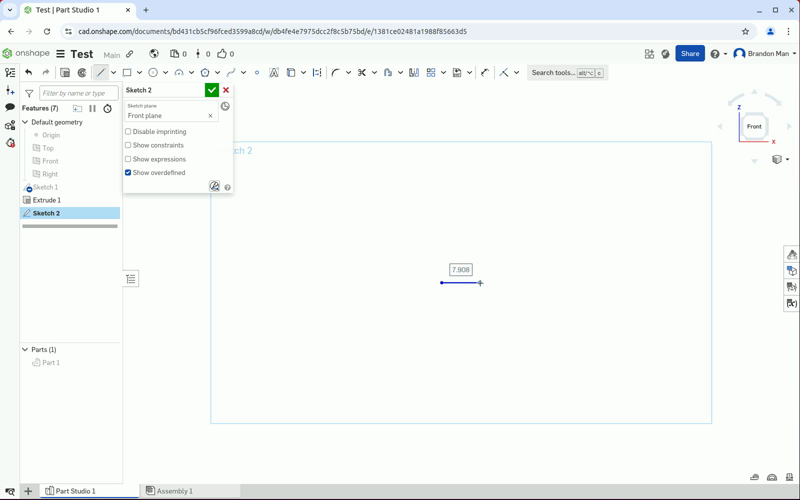
mouse_move(510, 282)
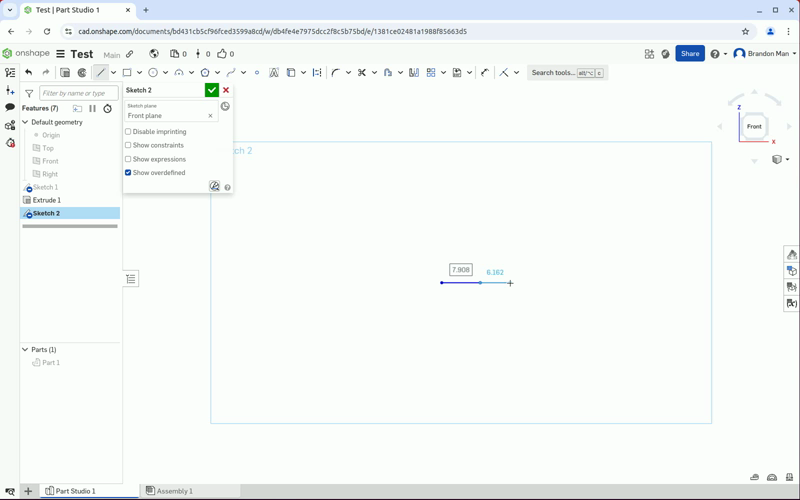
mouse_move(441, 244)
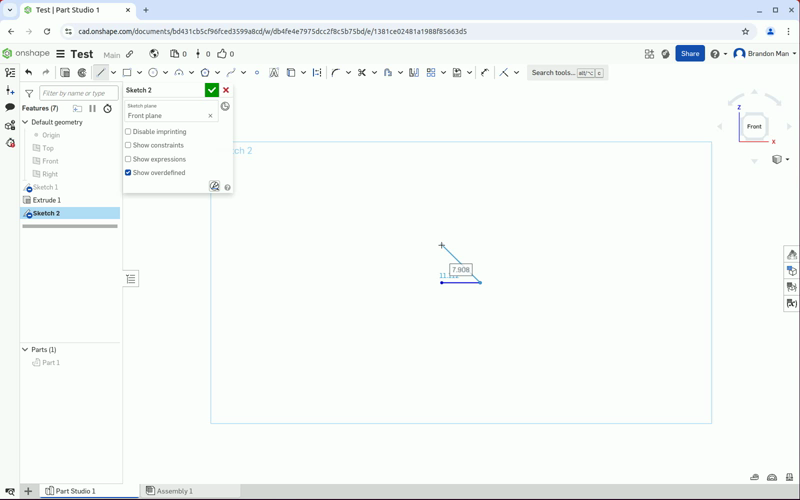
click(441, 244)
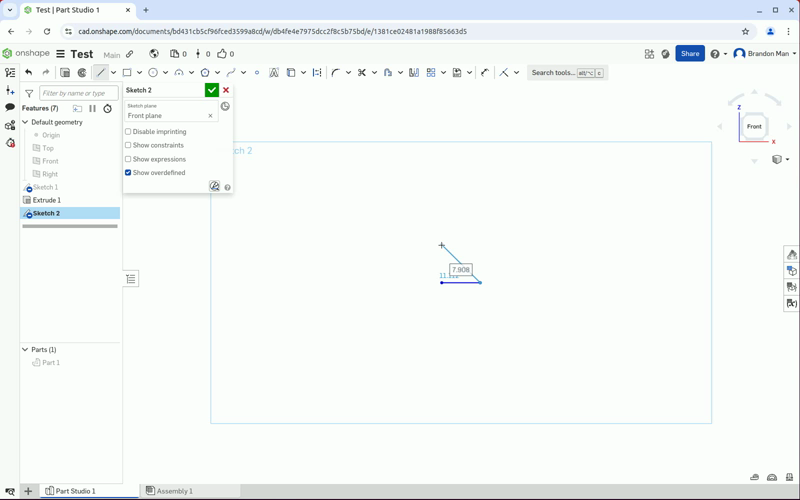
key_up(shift)
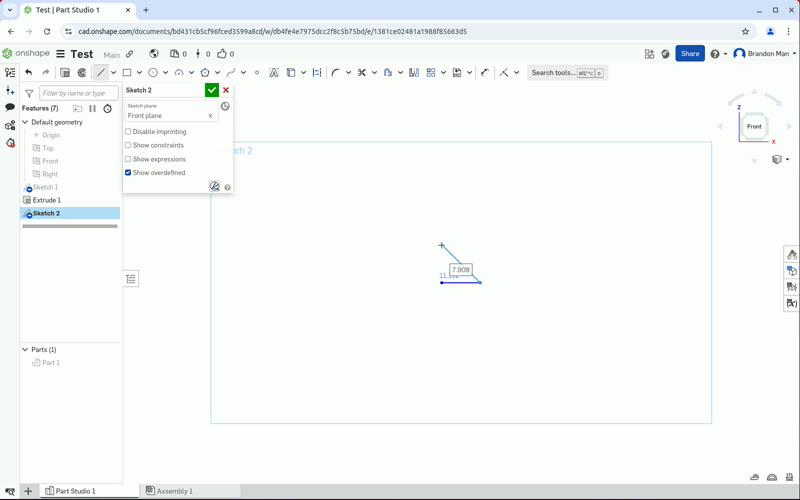
mouse_move(471, 244)
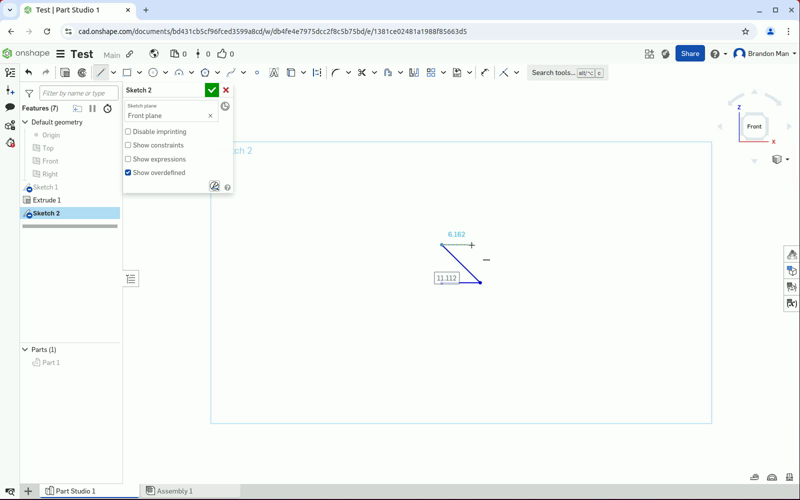
key_down(shift)
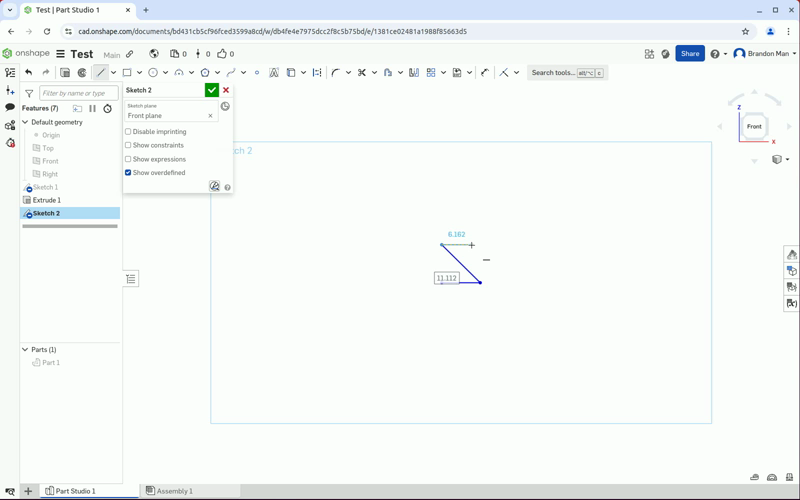
mouse_move(441, 282)
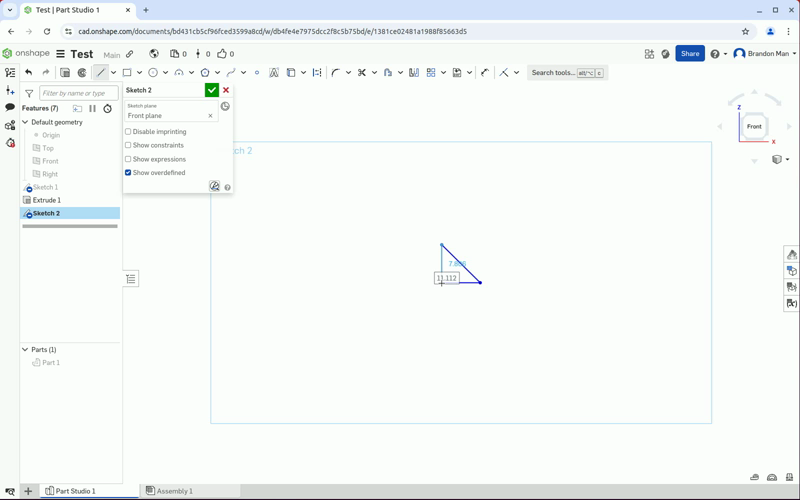
key_up(shift)
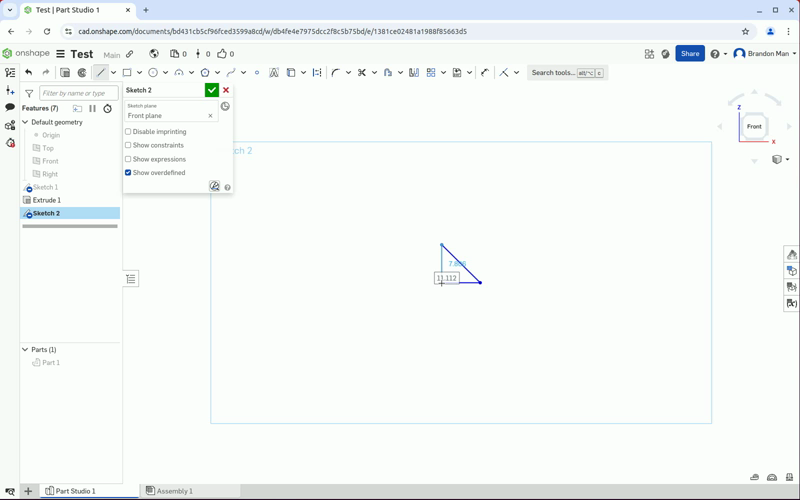
click(441, 282)
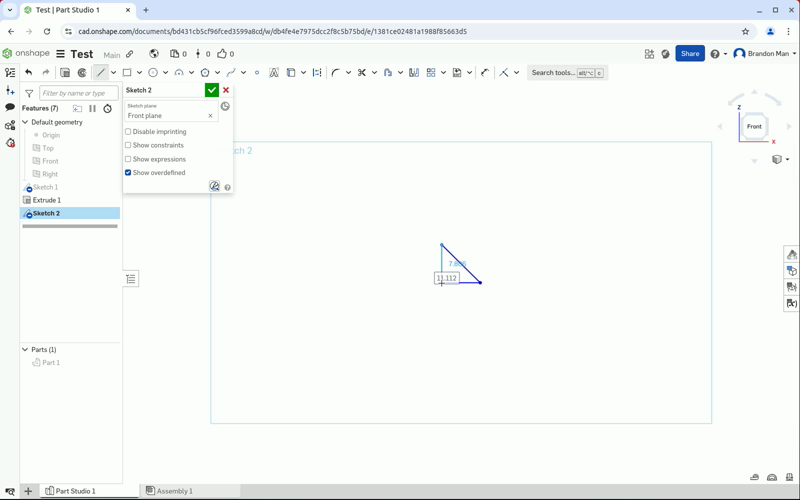
key(esc)
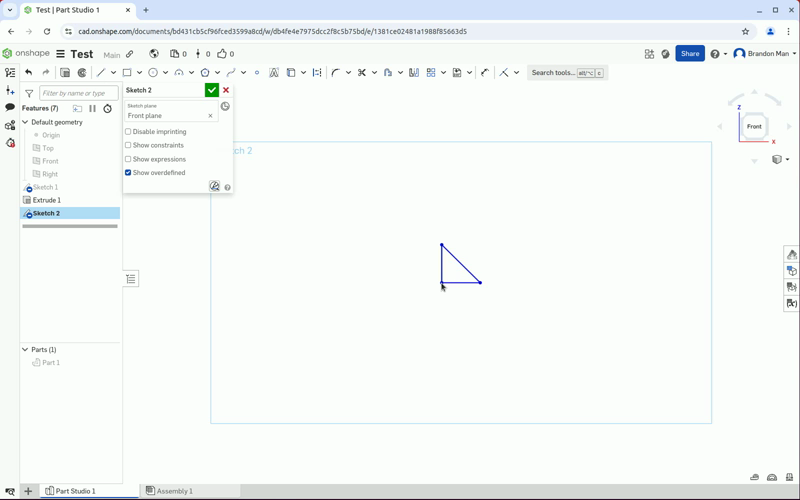
mouse_move(455, 276)
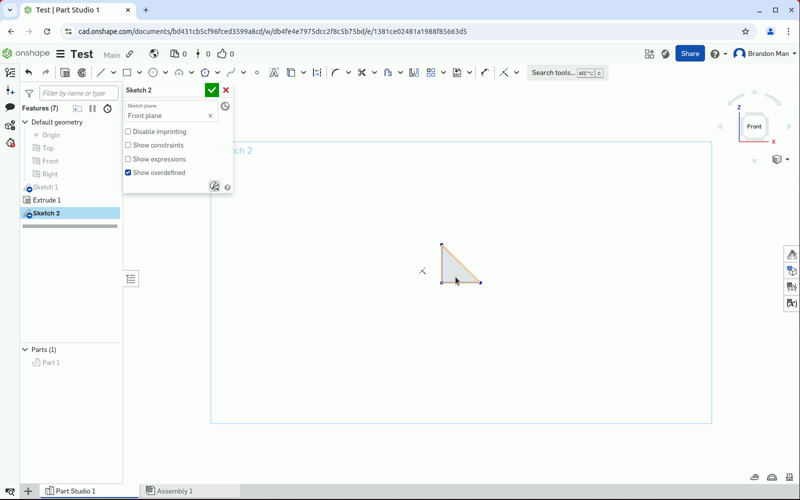
scroll(6)
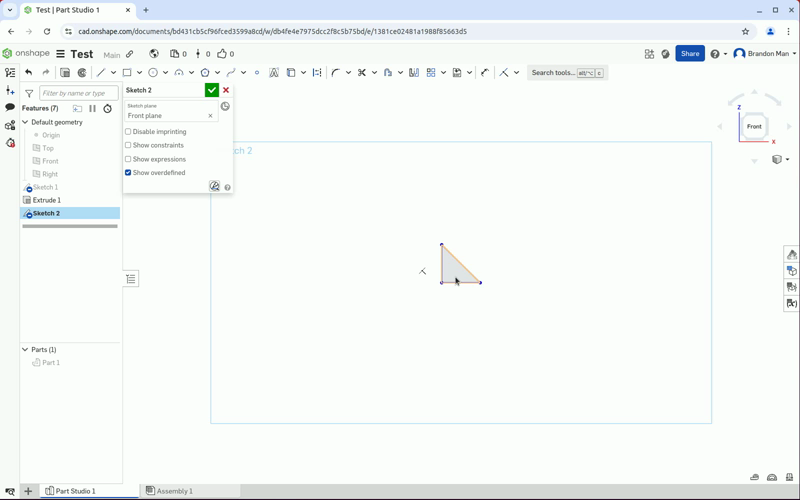
scroll(6)
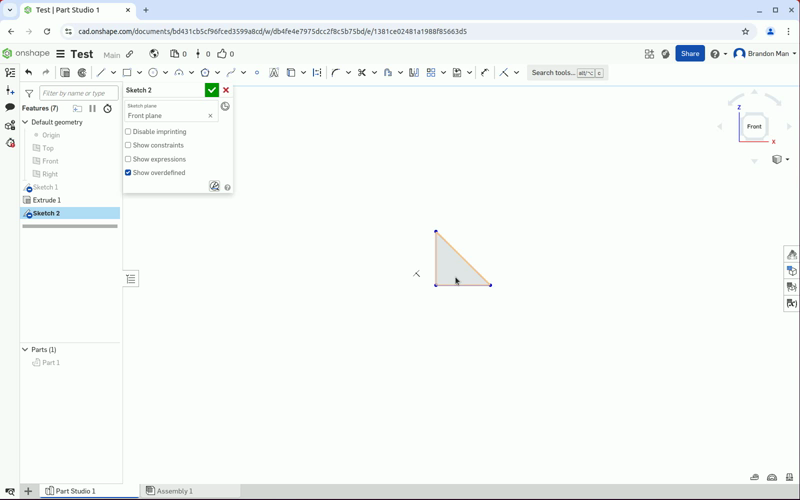
scroll(6)
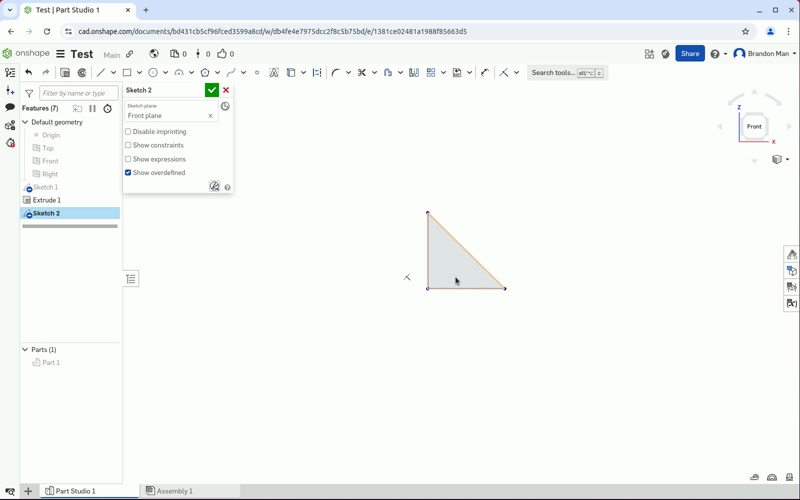
scroll(6)
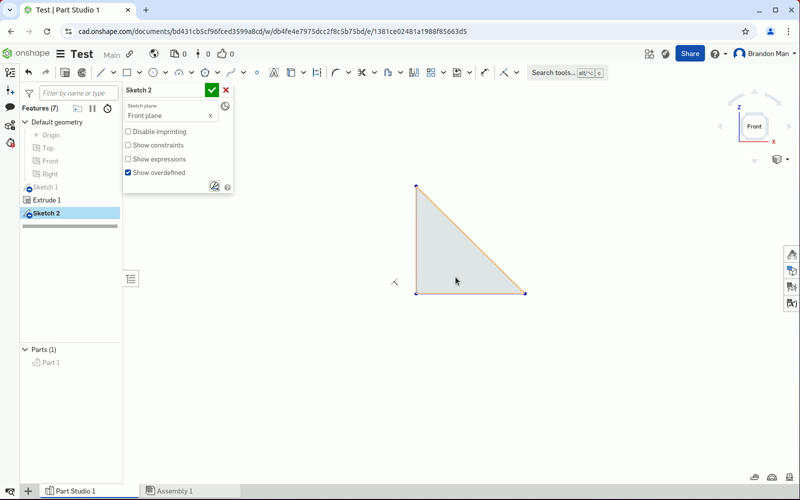
scroll(6)
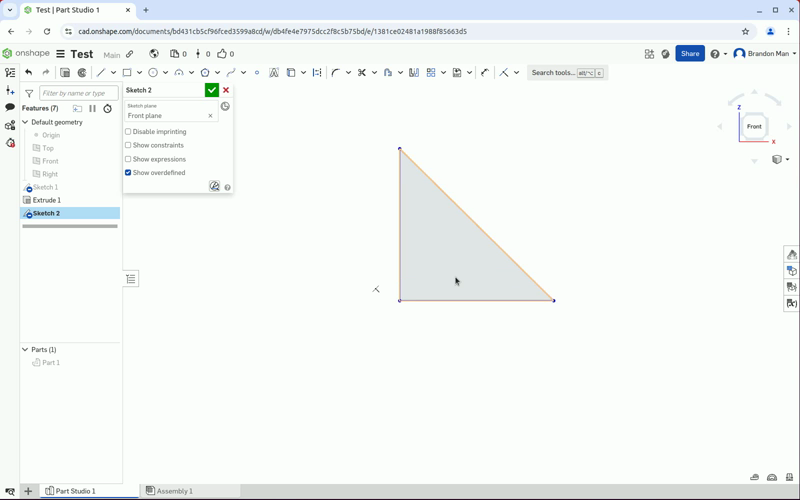
scroll(6)
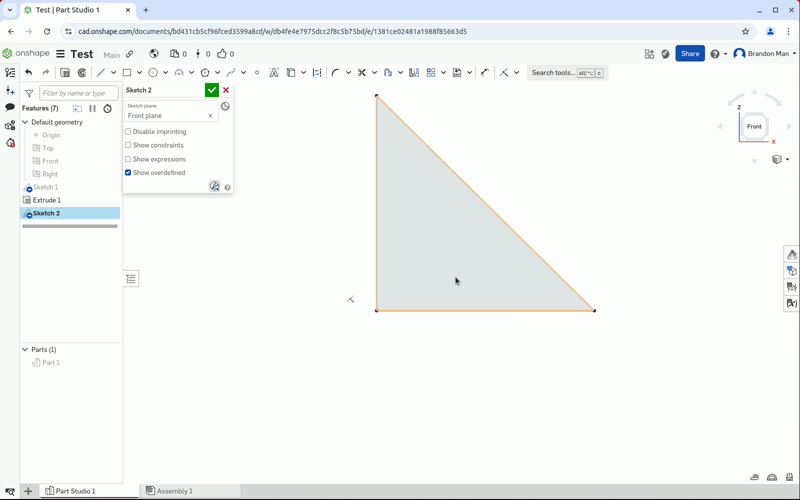
scroll(6)
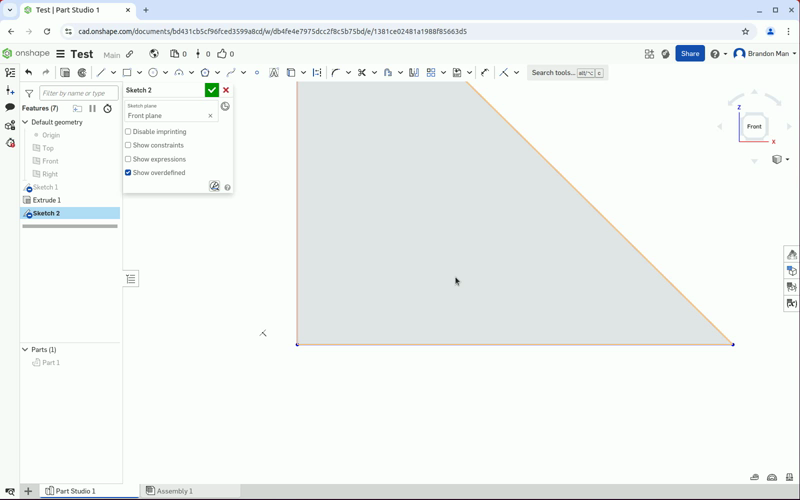
click(455, 276)
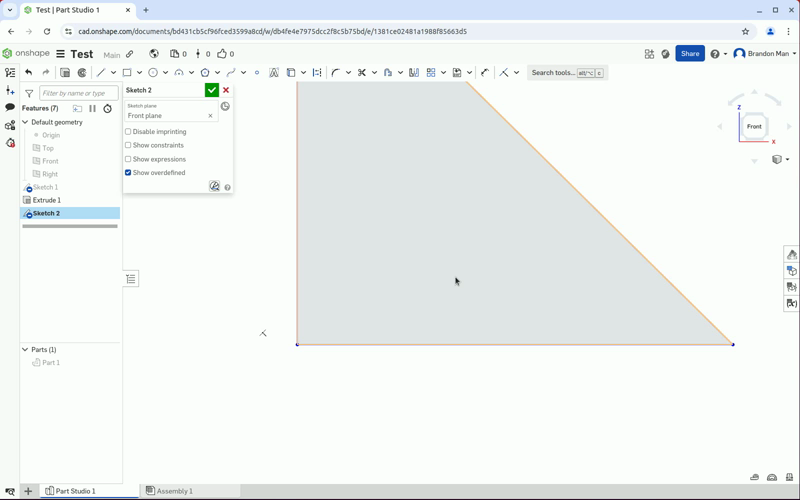
scroll(-6)
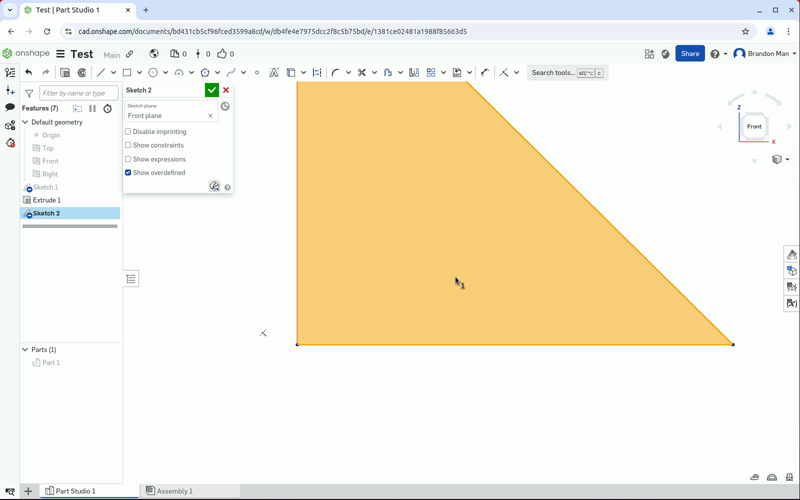
scroll(-6)
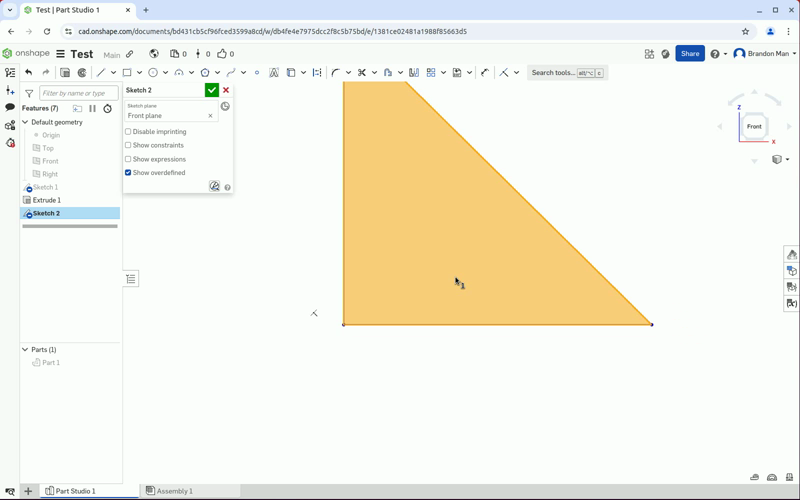
scroll(-6)
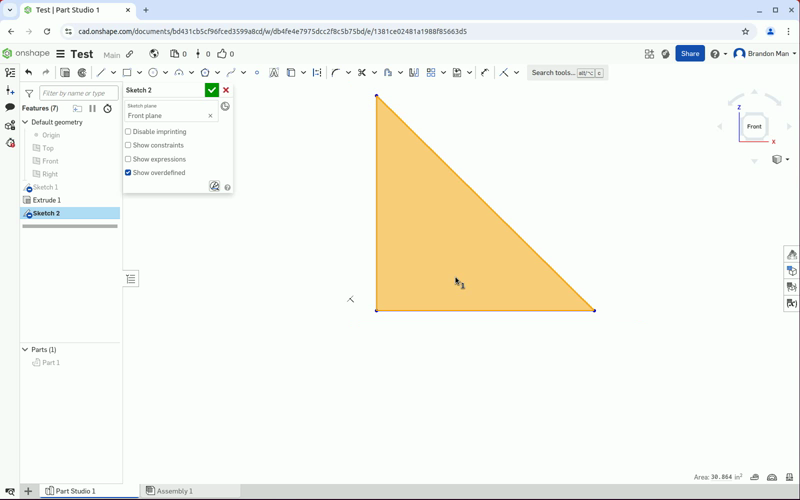
scroll(-6)
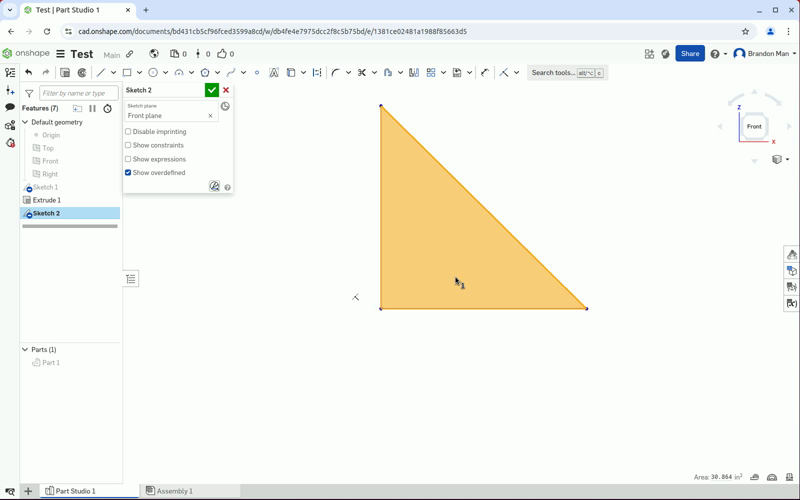
scroll(-6)
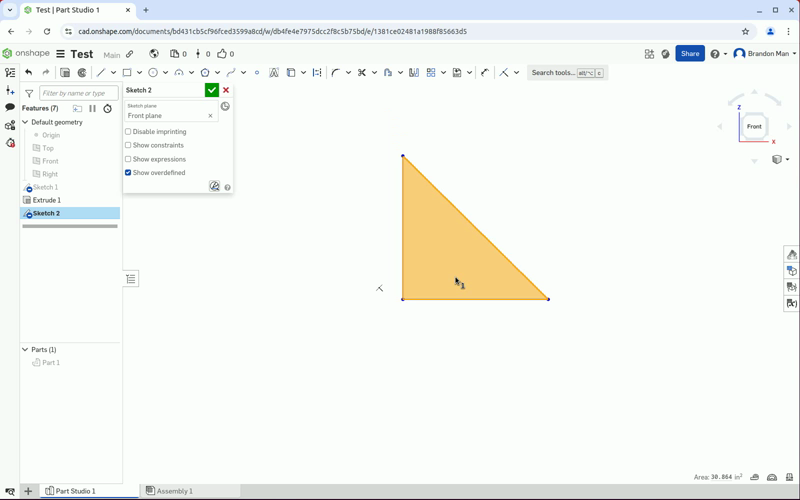
scroll(-6)
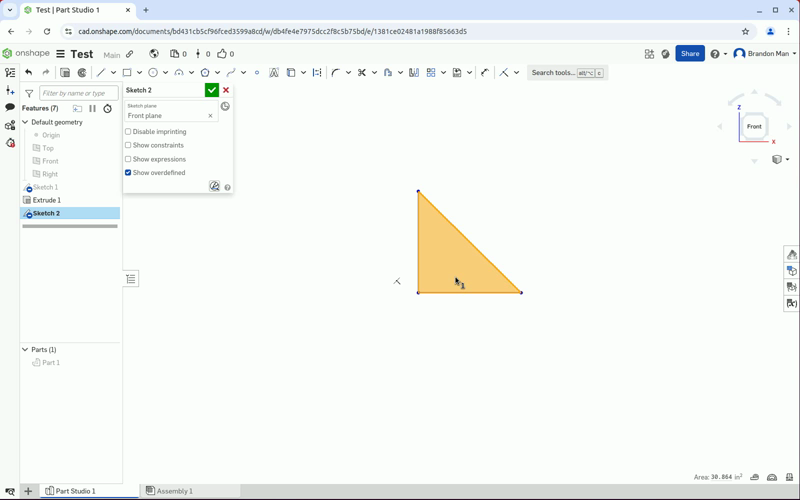
scroll(-6)
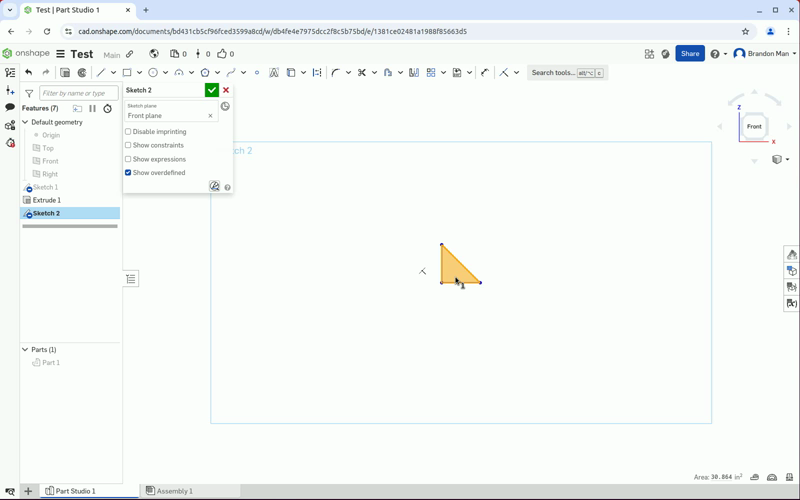
mouse_move(73, 352)
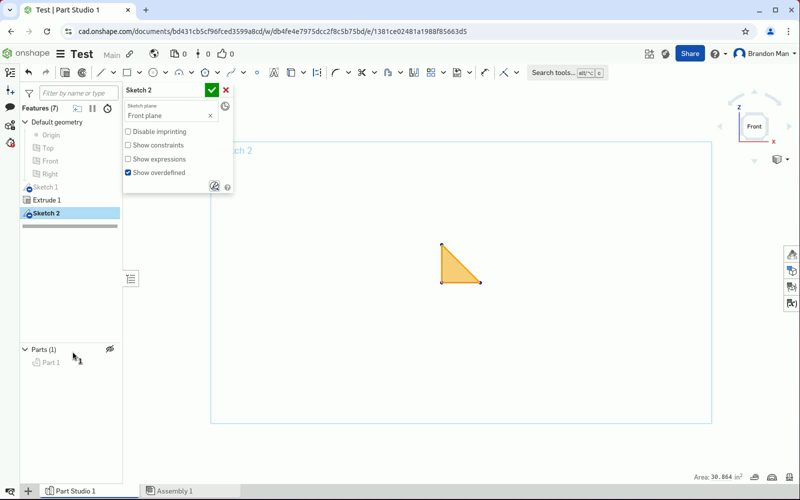
key(shift+y)
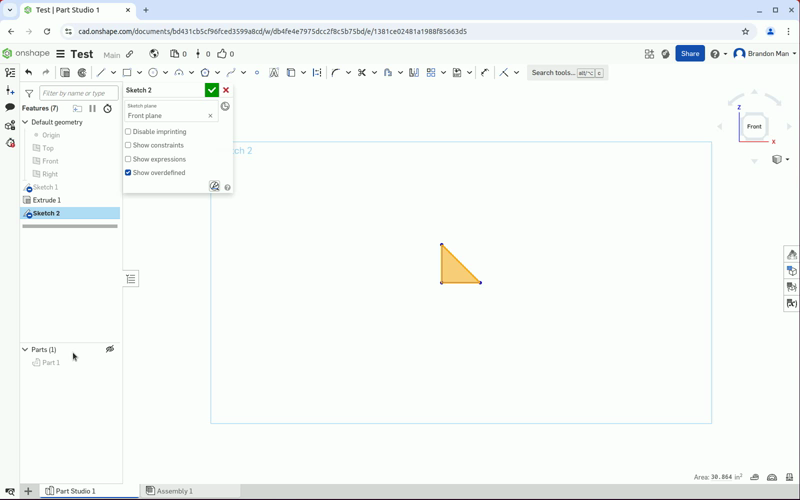
key(shift+e)
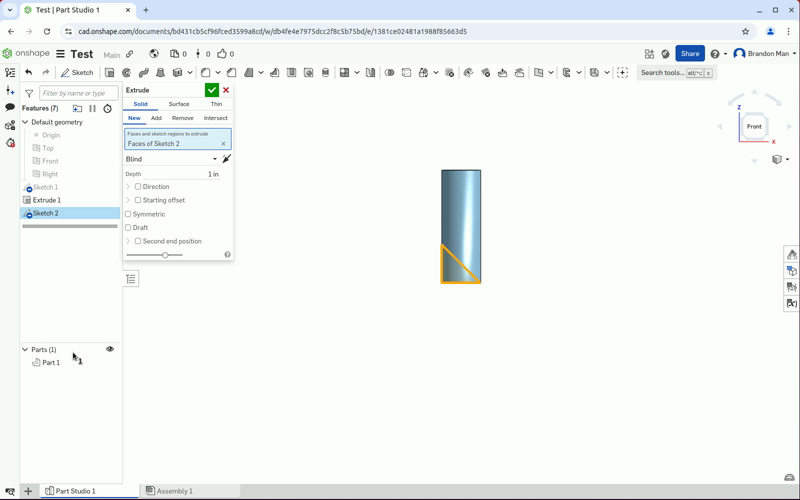
mouse_move(143, 106)
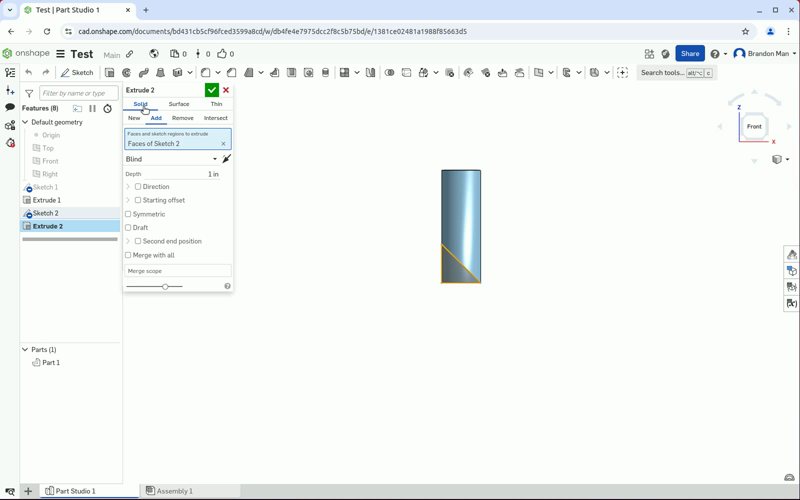
click(143, 106)
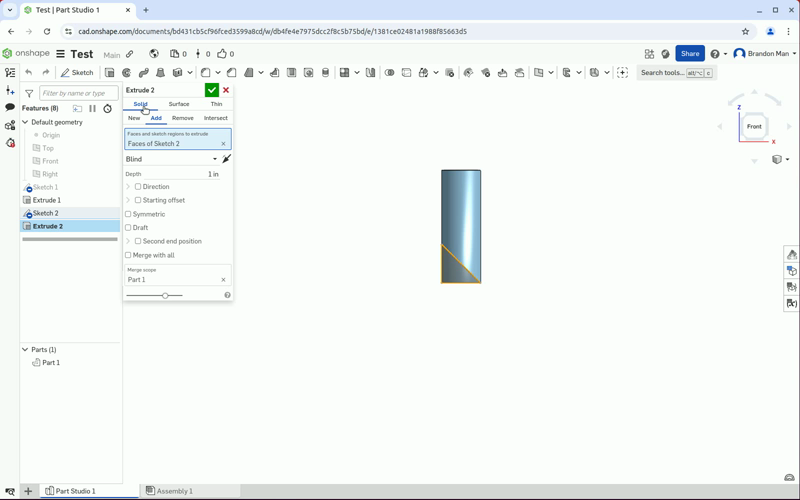
mouse_move(186, 120)
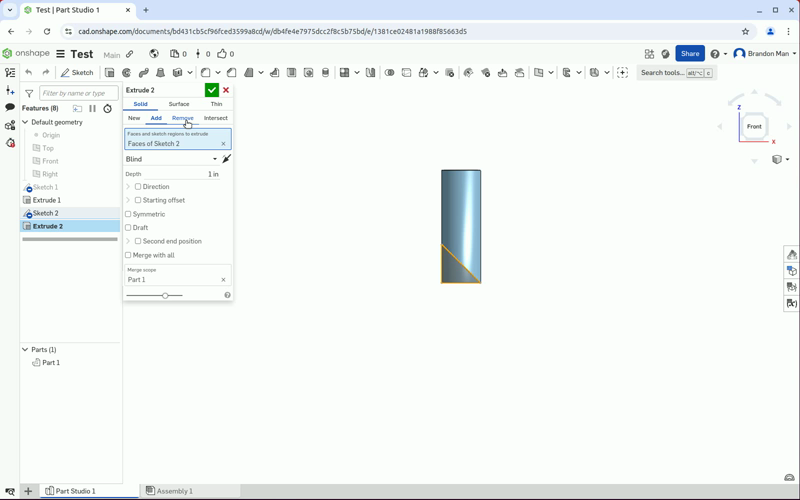
click(186, 120)
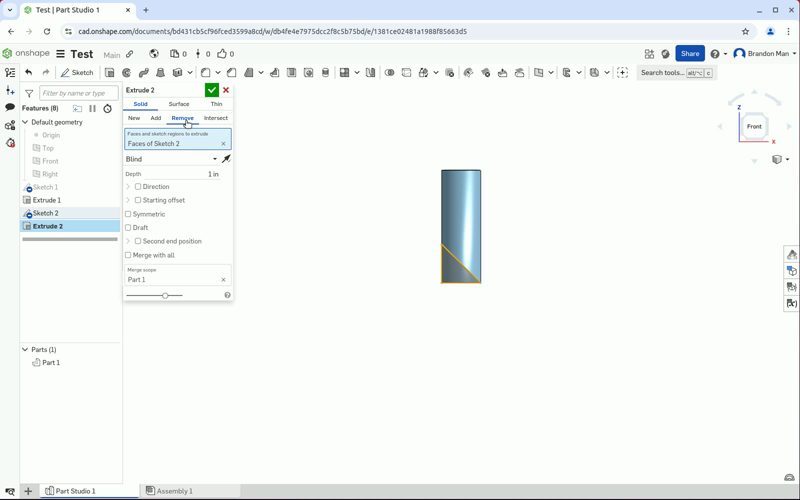
key(tab, 4)
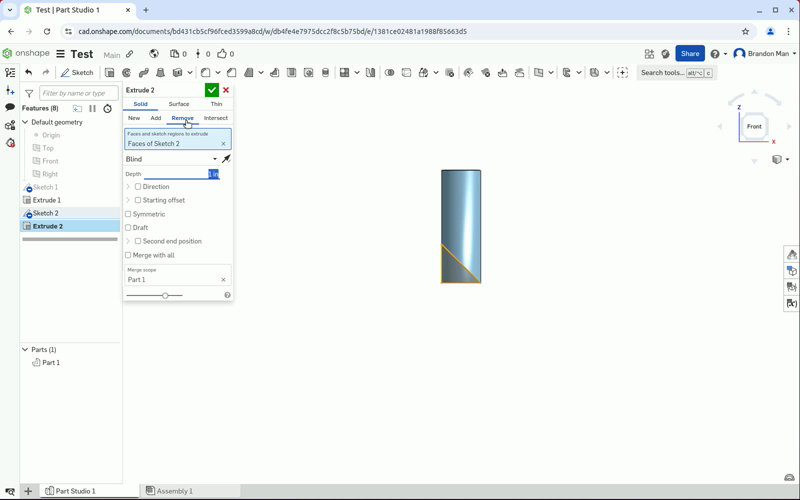
text(9.148)
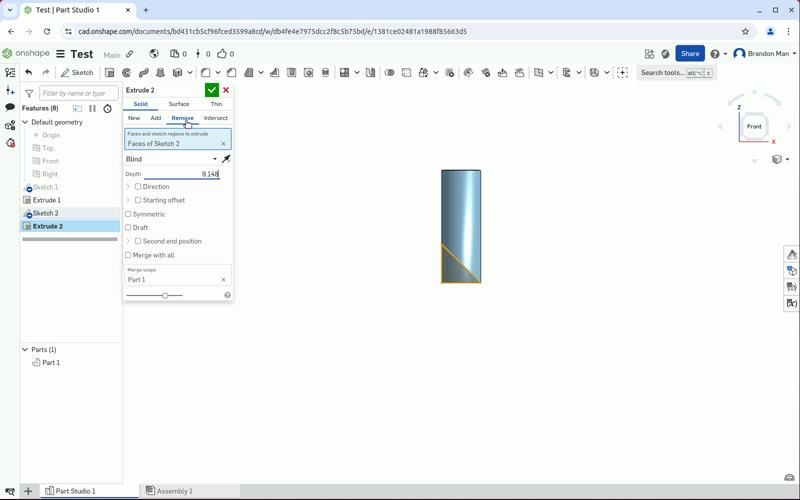
key(tab, 3)
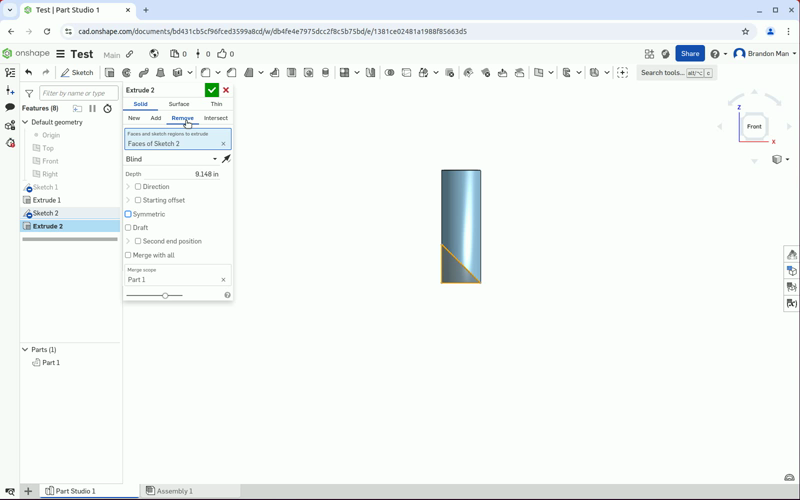
key(space)
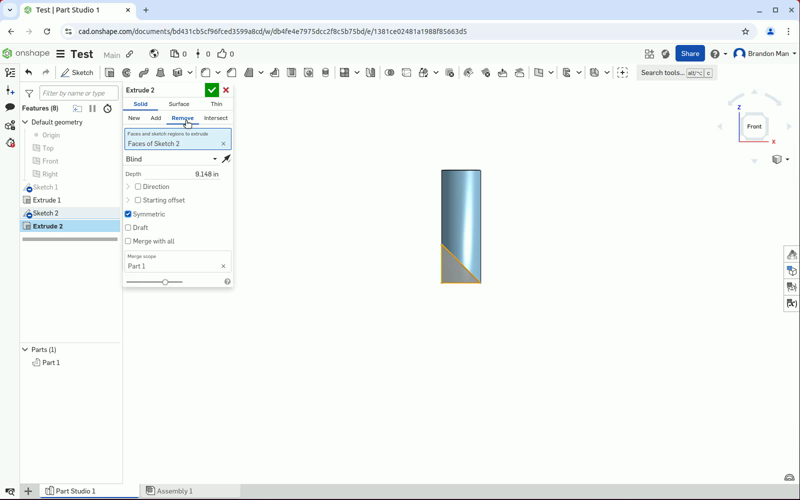
key(tab, 2)
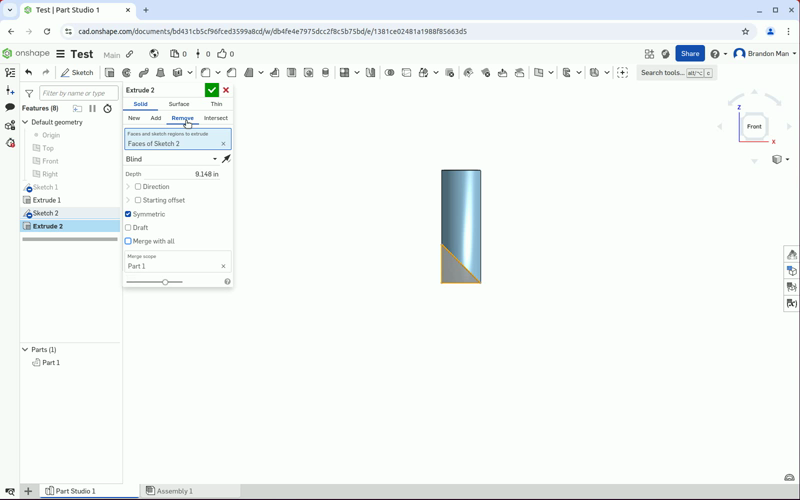
key(space)
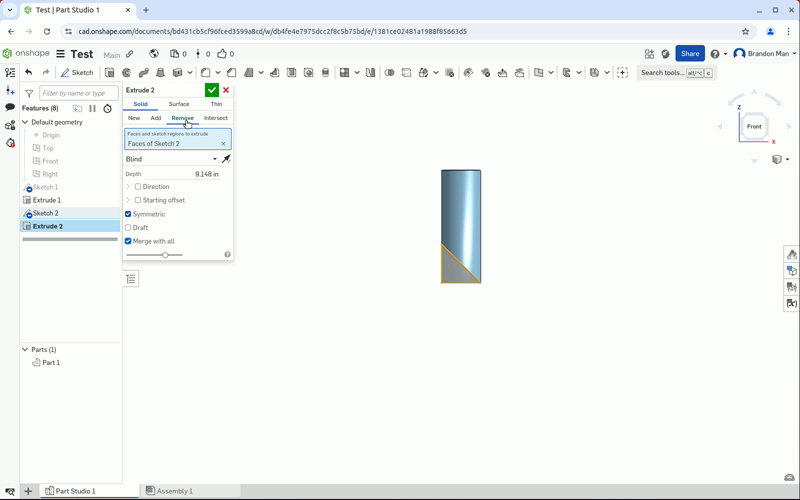
key(enter)
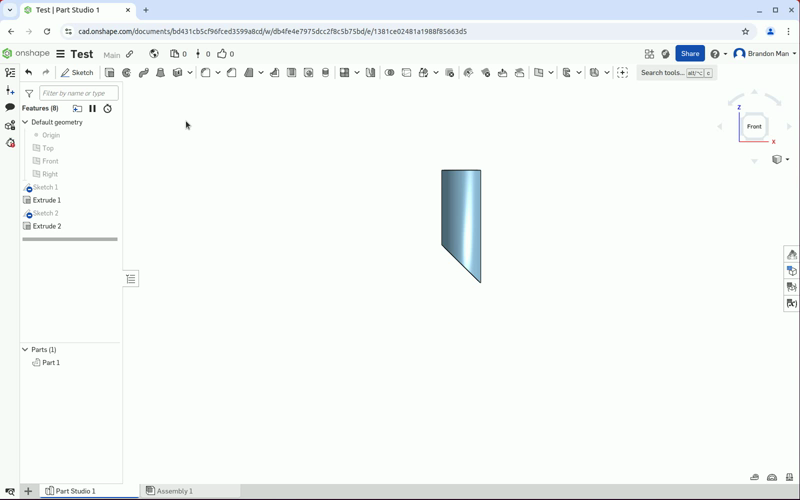
key(shift+h)
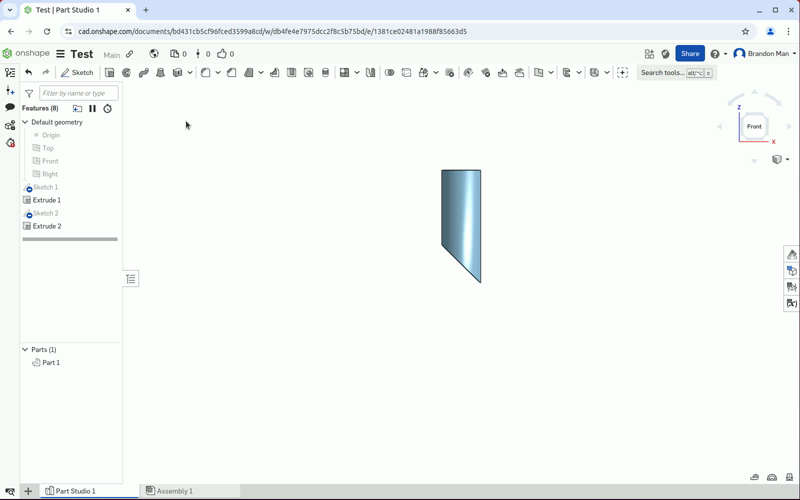
key(shift+h)
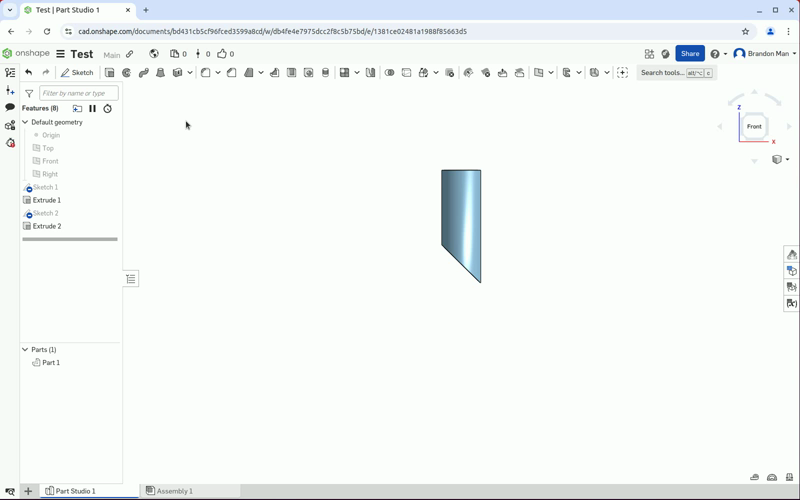
mouse_move(73, 189)
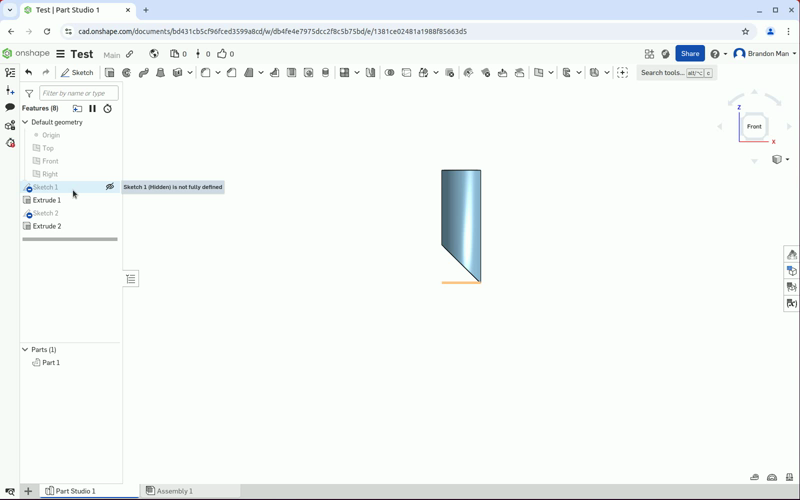
click(73, 189)
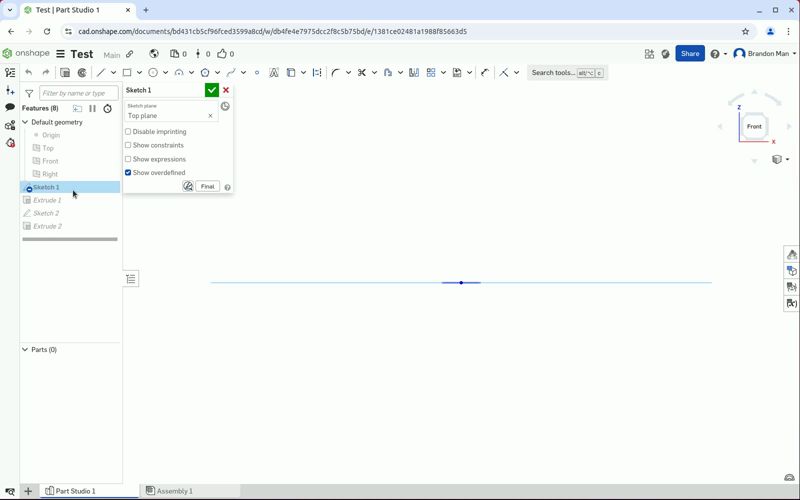
mouse_move(229, 92)
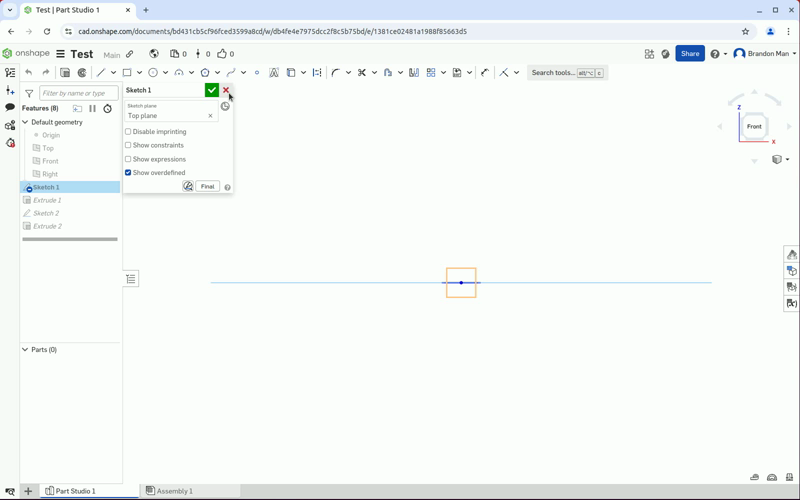
click(229, 92)
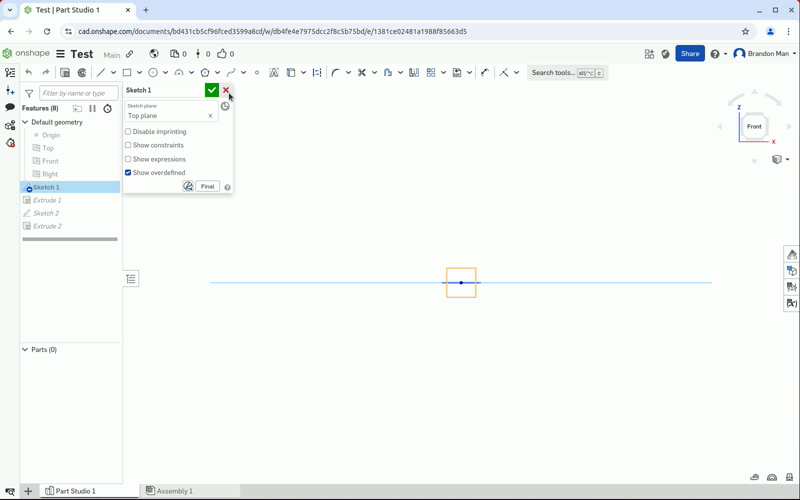
key(shift+s)
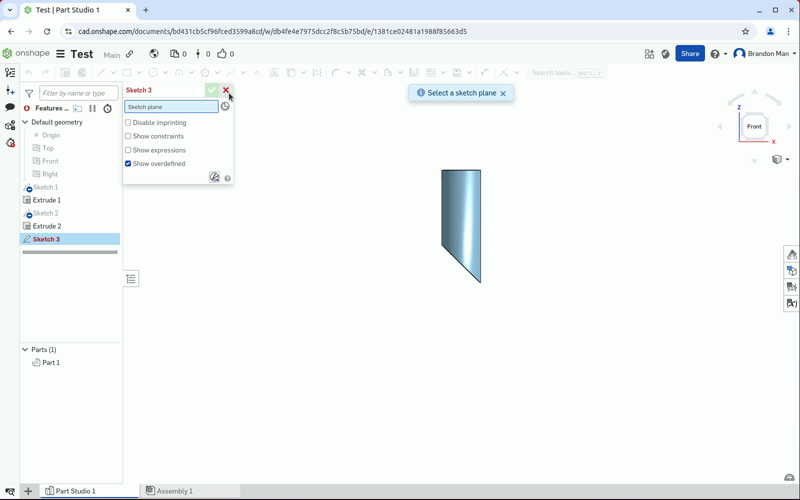
mouse_move(73, 163)
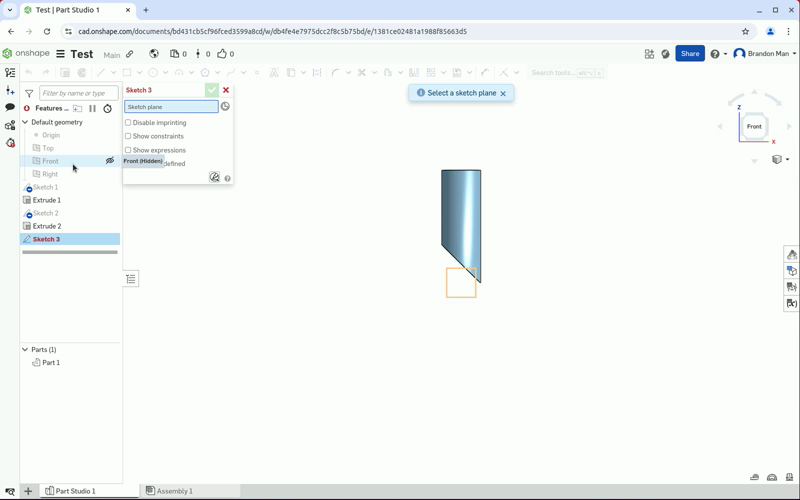
click(73, 163)
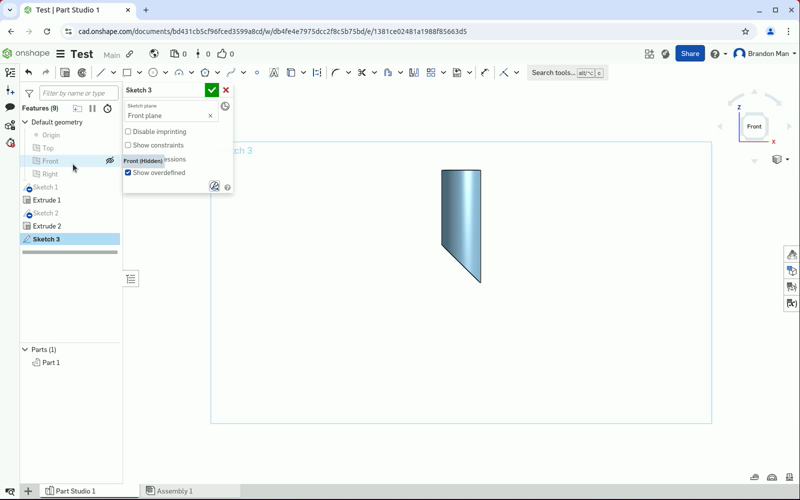
mouse_move(73, 352)
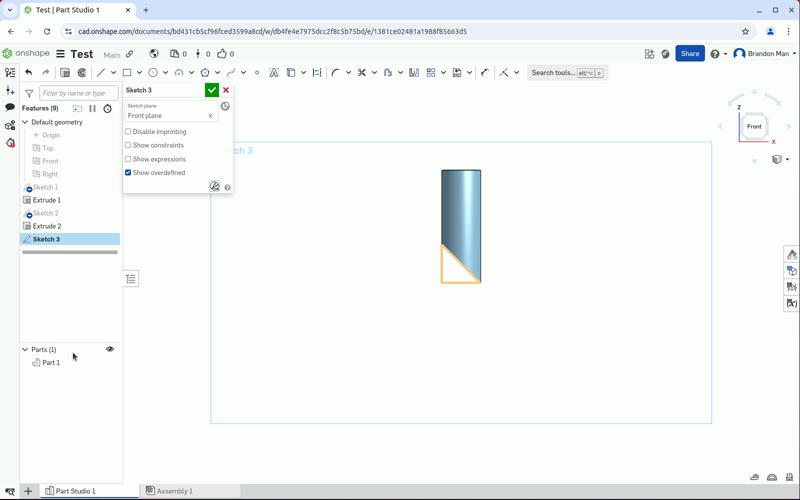
key(y)
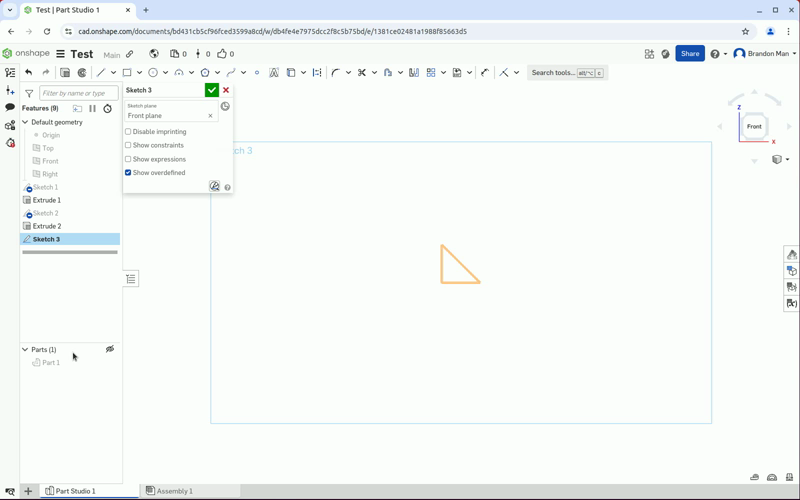
key(l)
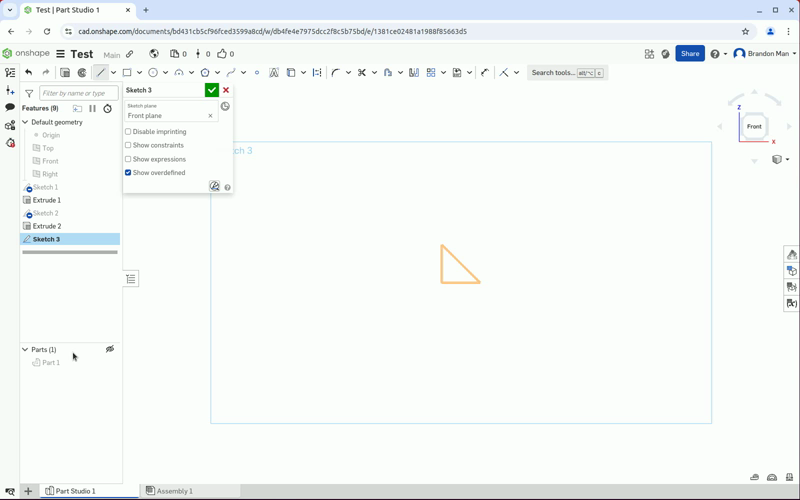
key_down(shift)
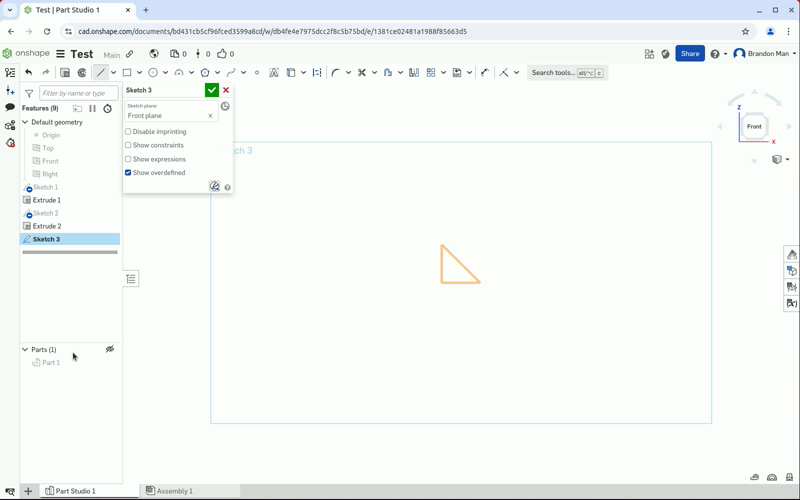
mouse_move(441, 170)
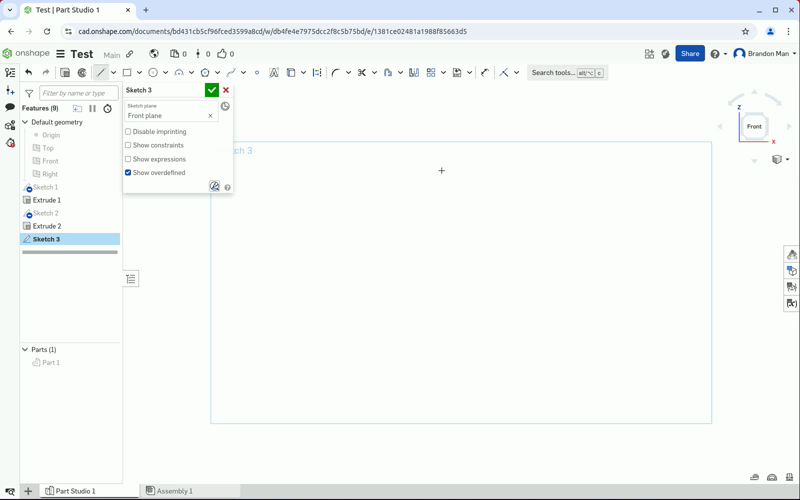
click(441, 170)
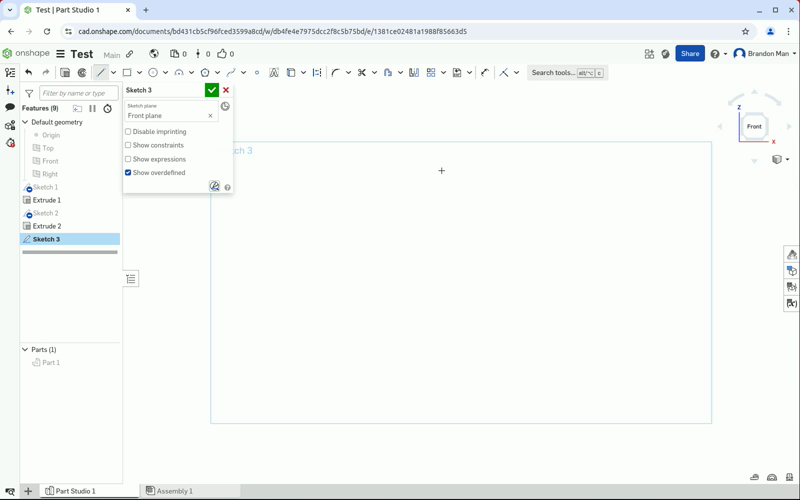
key_up(shift)
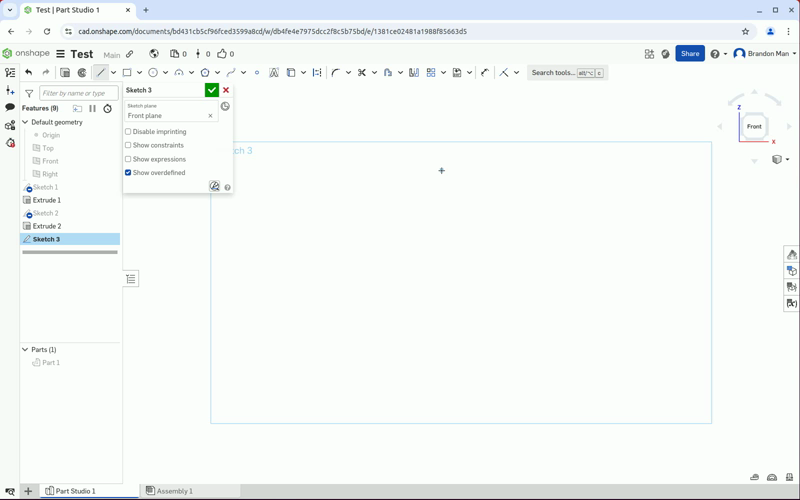
key_down(shift)
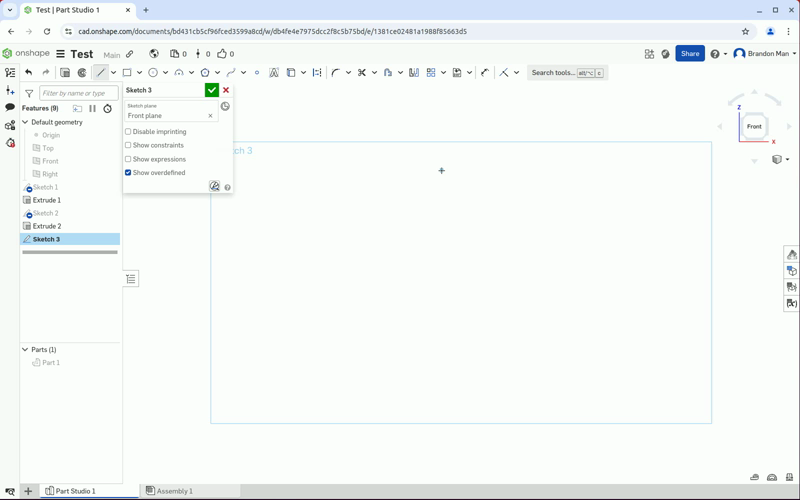
mouse_move(471, 170)
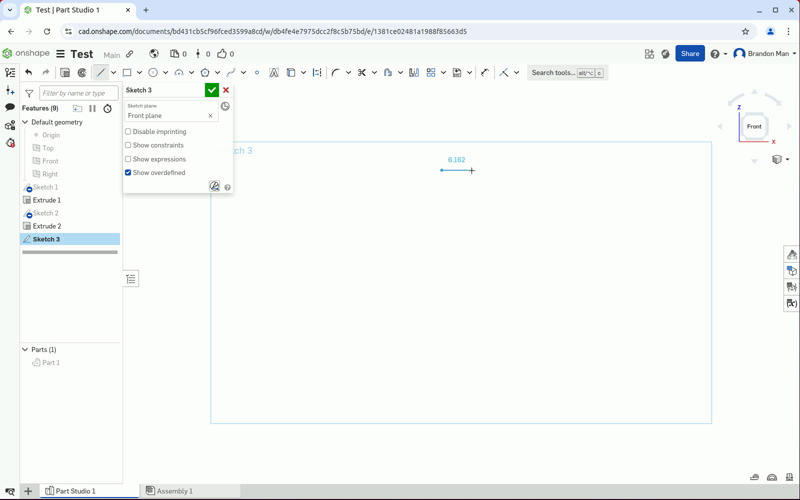
mouse_move(480, 208)
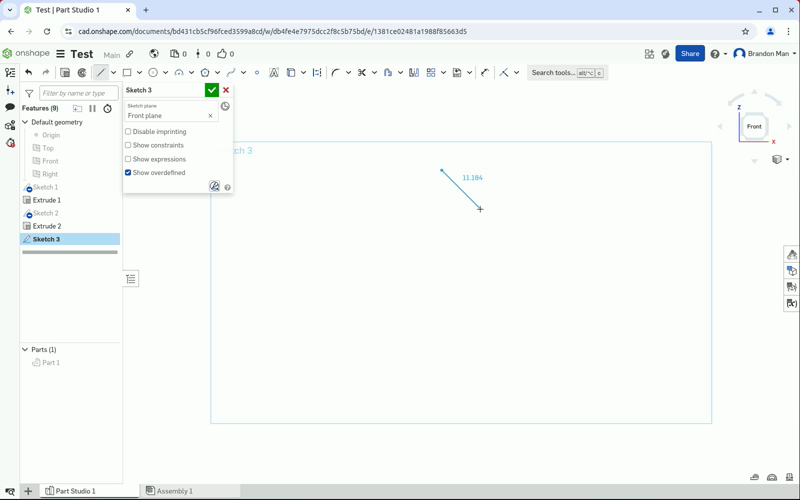
click(480, 208)
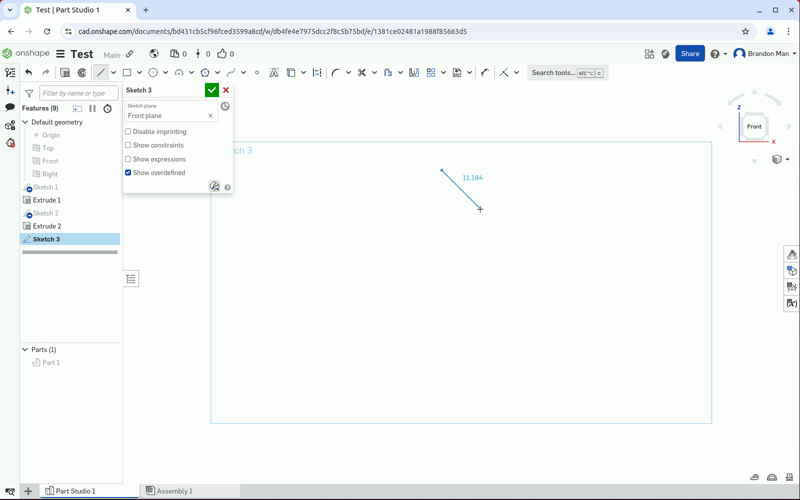
key_up(shift)
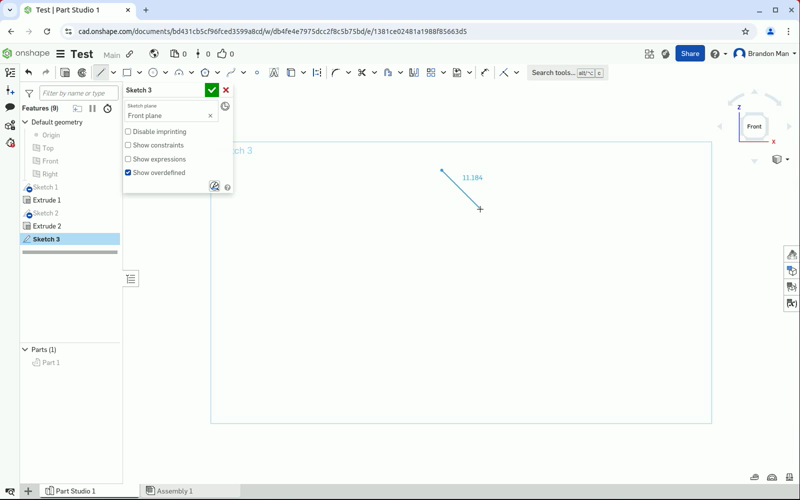
key_down(shift)
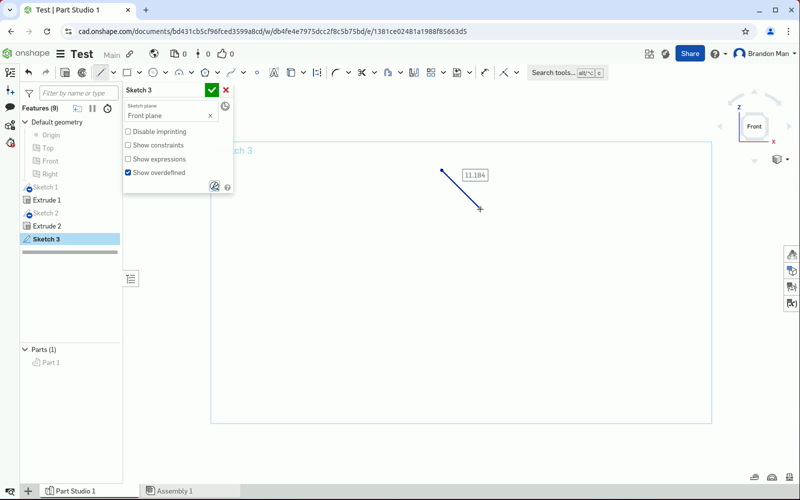
mouse_move(510, 208)
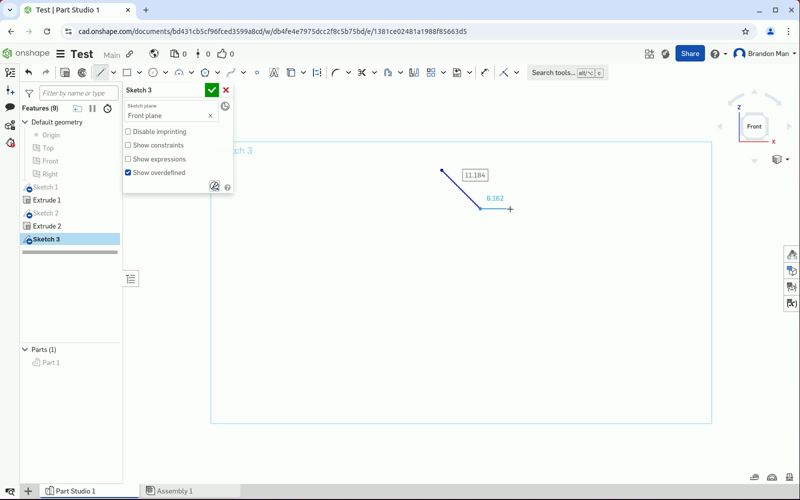
mouse_move(480, 170)
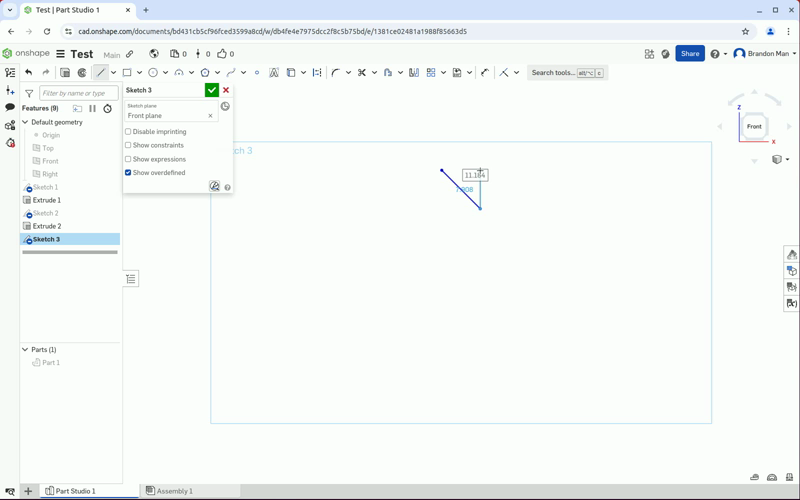
click(480, 170)
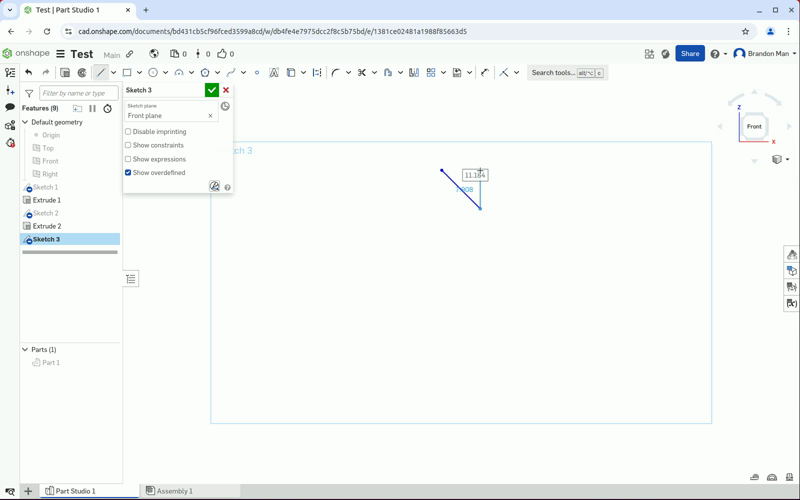
key_up(shift)
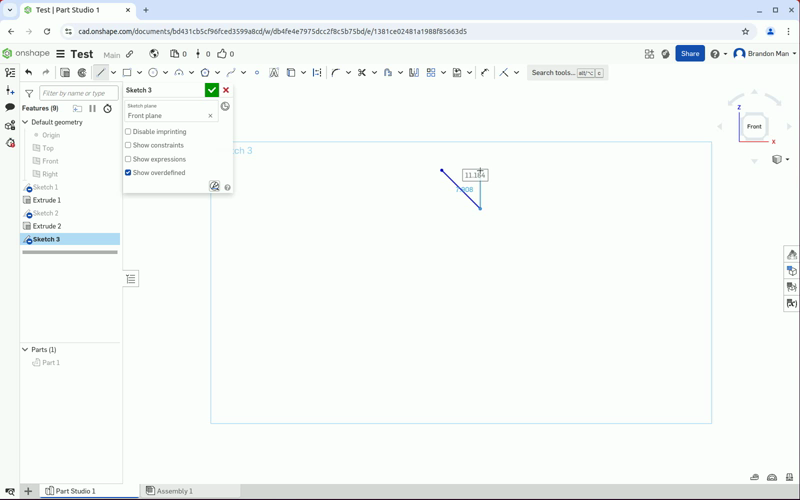
mouse_move(510, 170)
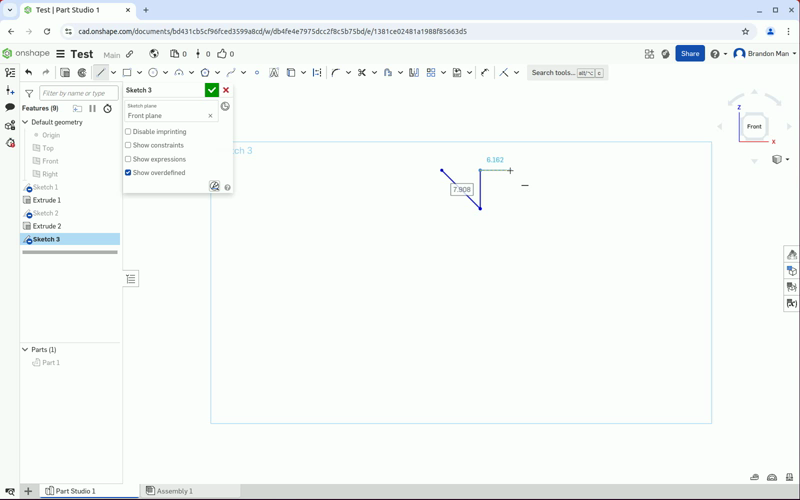
key_down(shift)
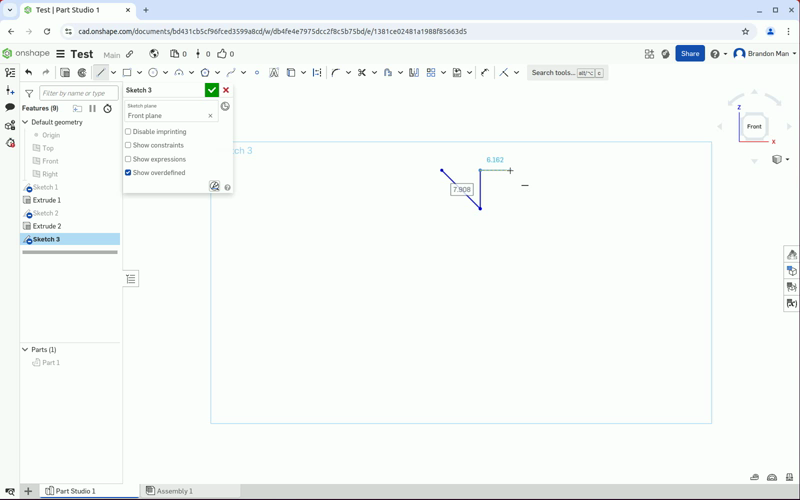
mouse_move(441, 170)
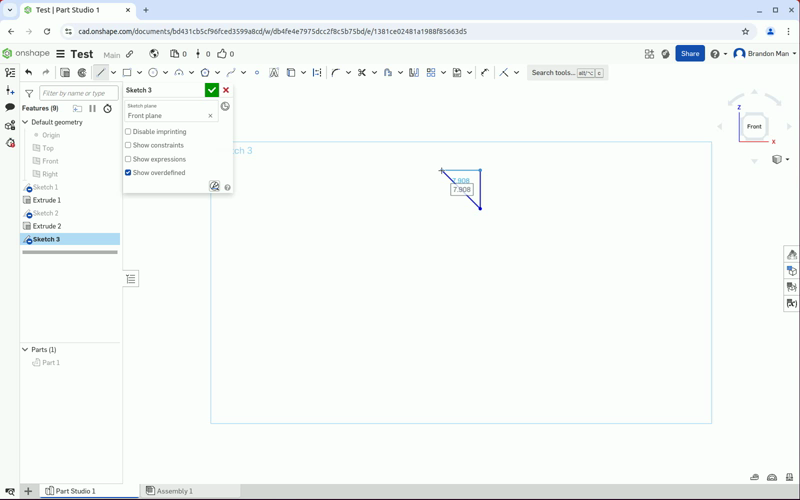
key_up(shift)
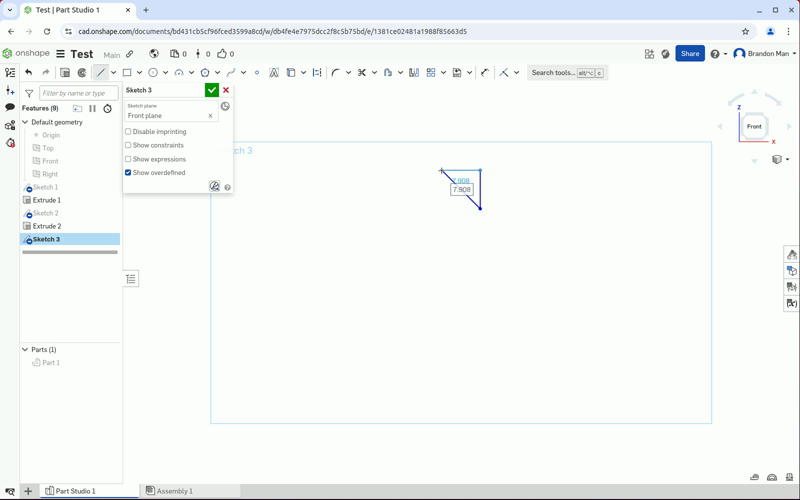
click(441, 170)
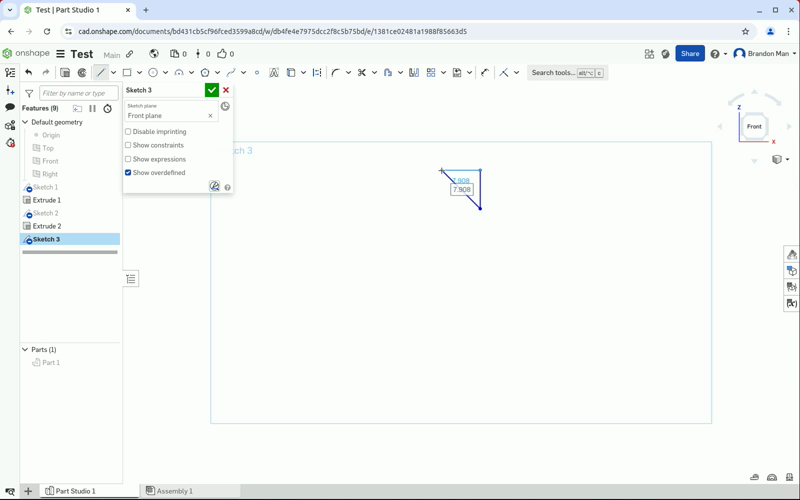
key(esc)
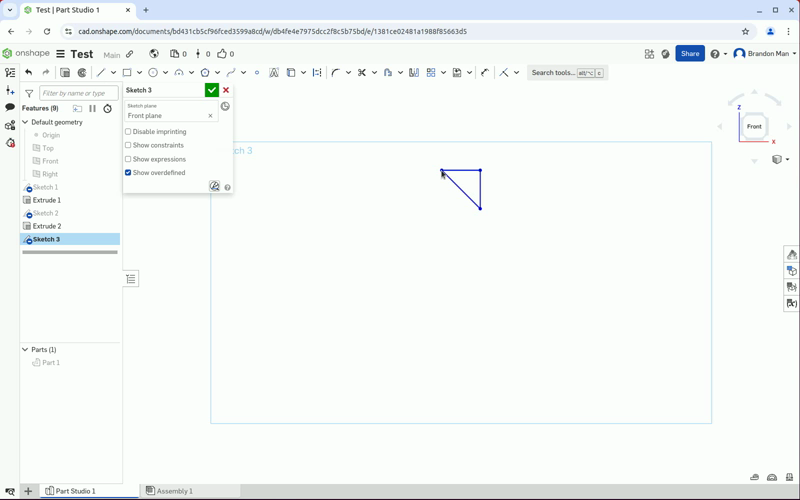
mouse_move(452, 176)
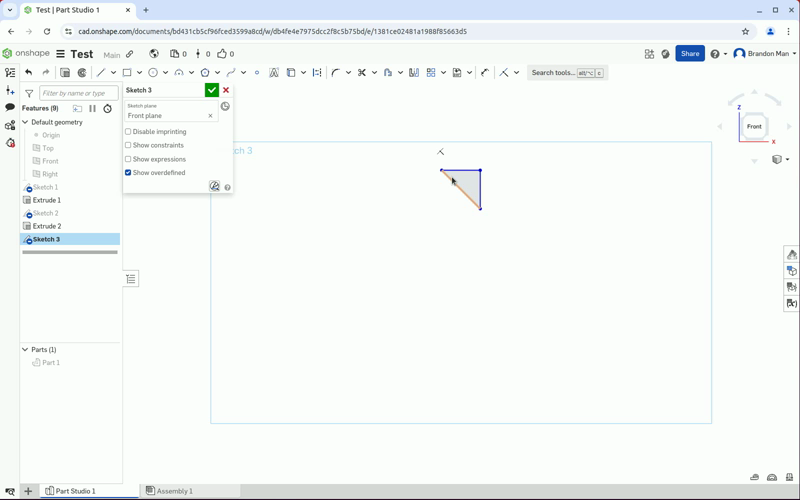
scroll(6)
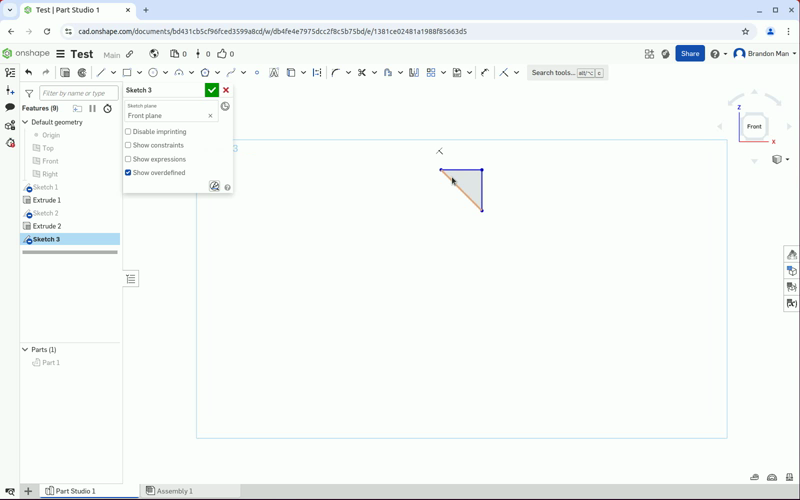
scroll(6)
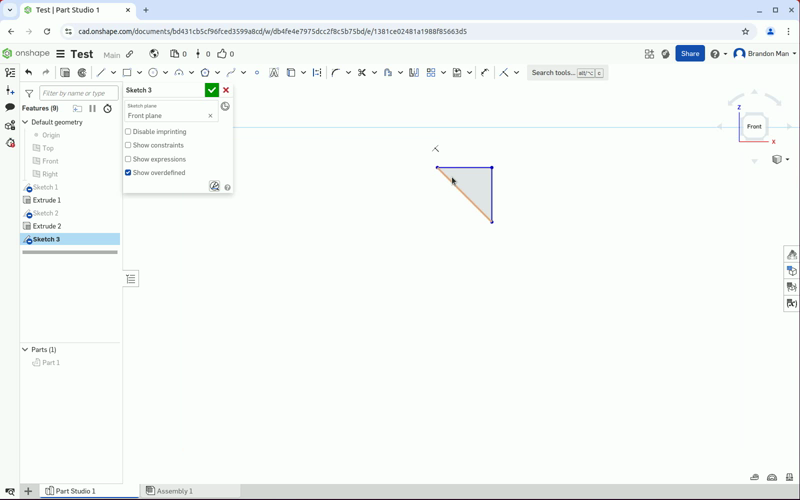
scroll(6)
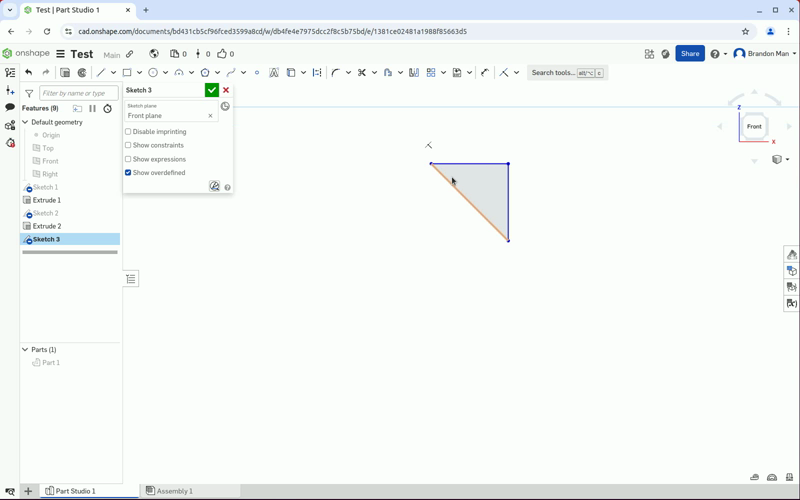
scroll(6)
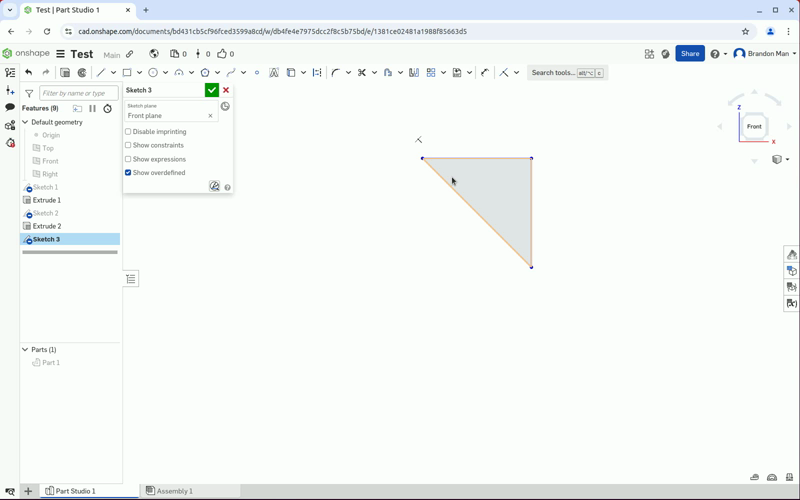
scroll(6)
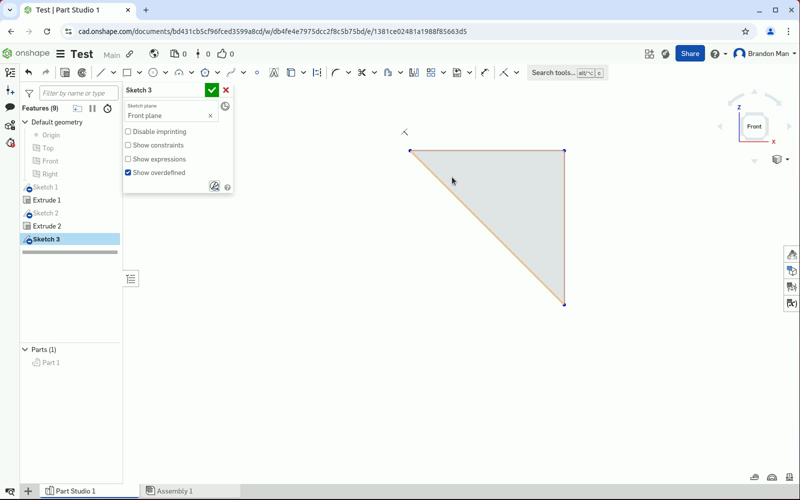
scroll(6)
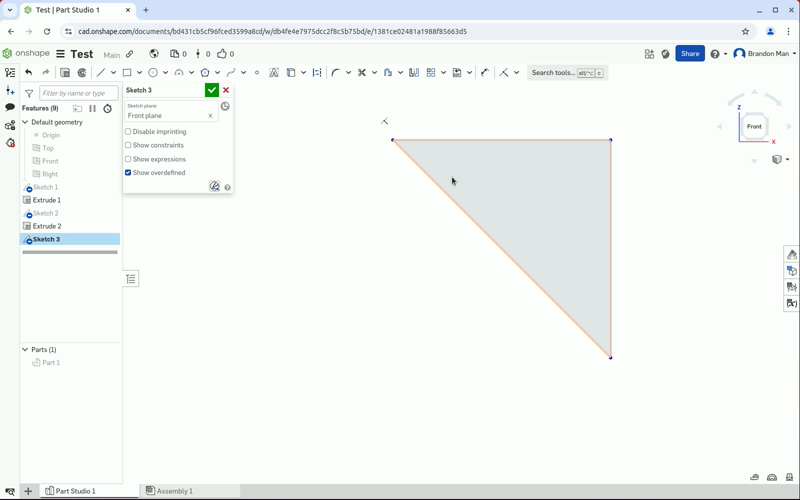
scroll(6)
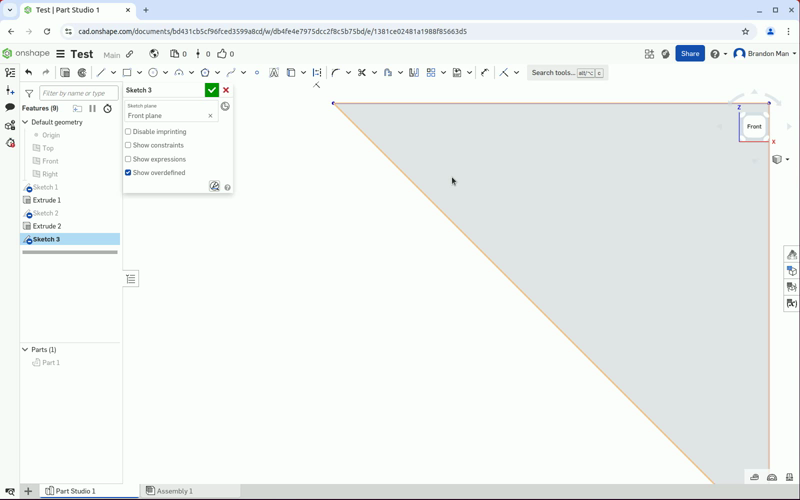
click(452, 176)
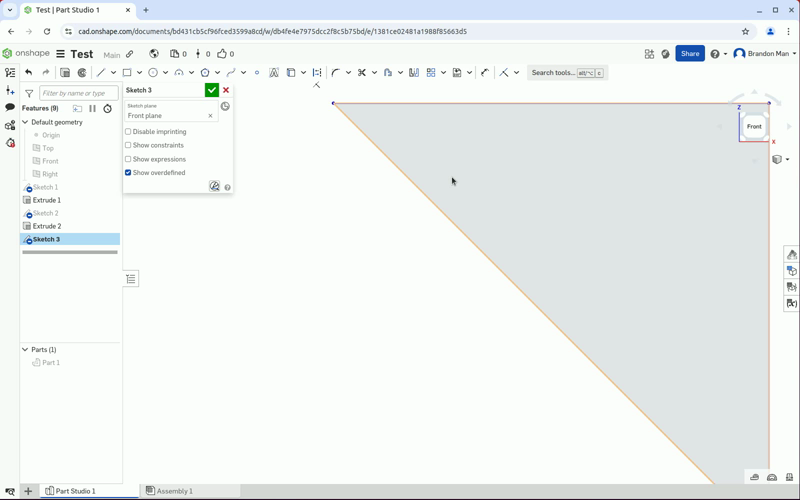
scroll(-6)
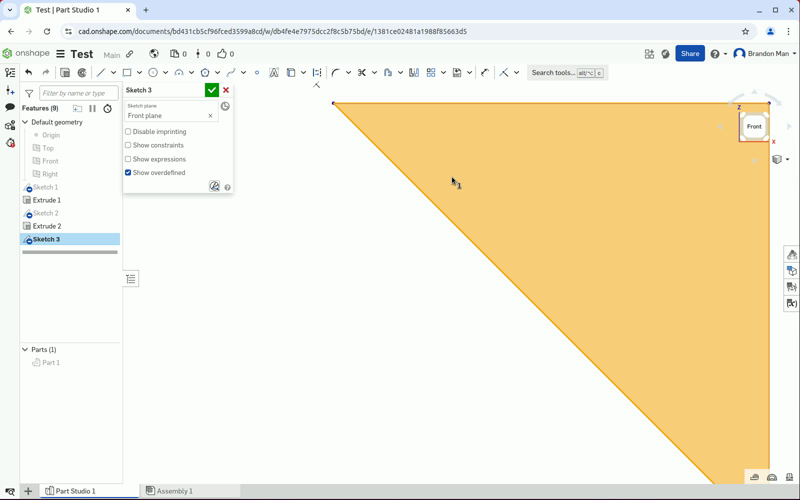
scroll(-6)
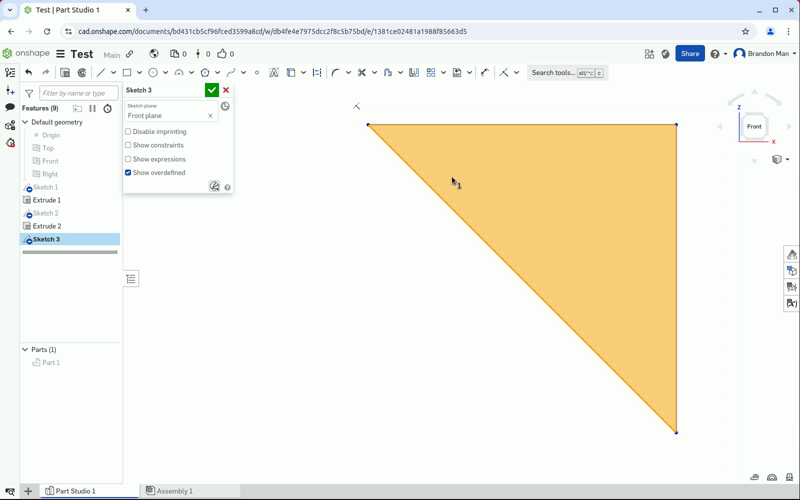
scroll(-6)
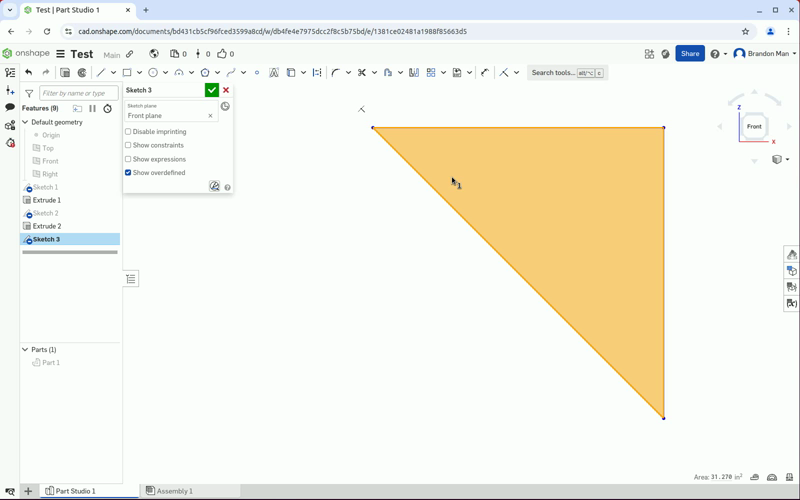
scroll(-6)
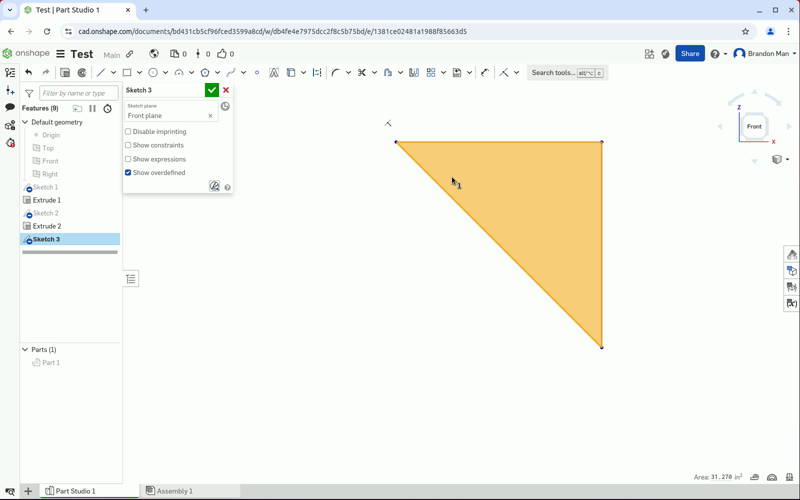
scroll(-6)
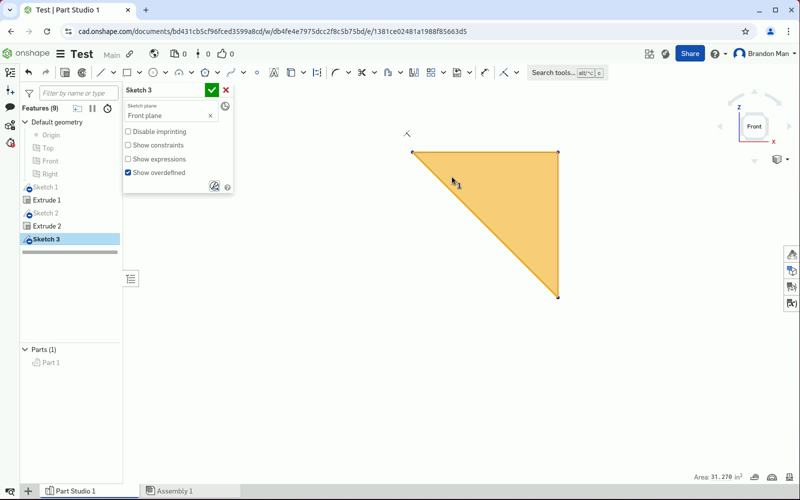
scroll(-6)
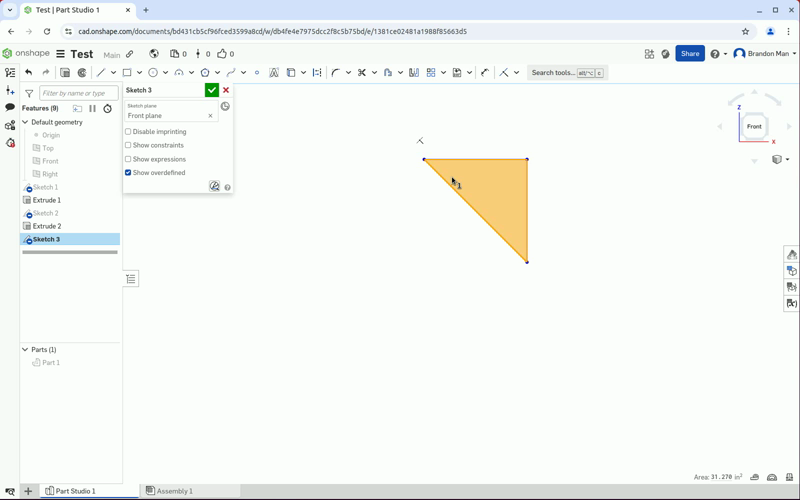
scroll(-6)
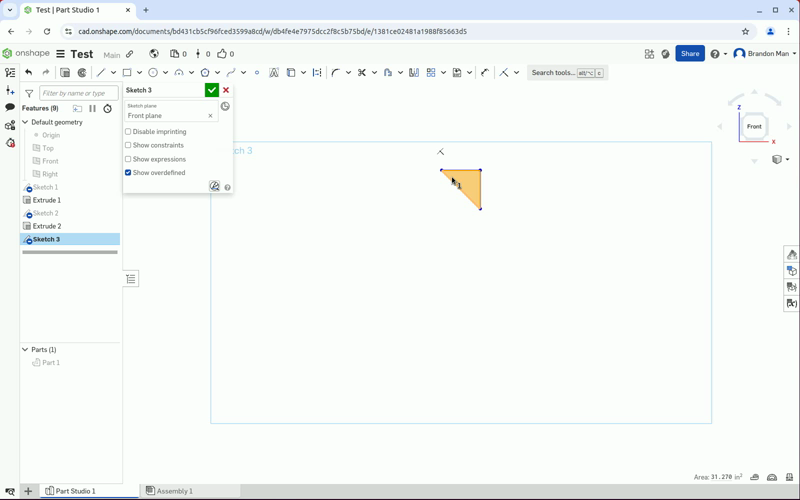
mouse_move(73, 352)
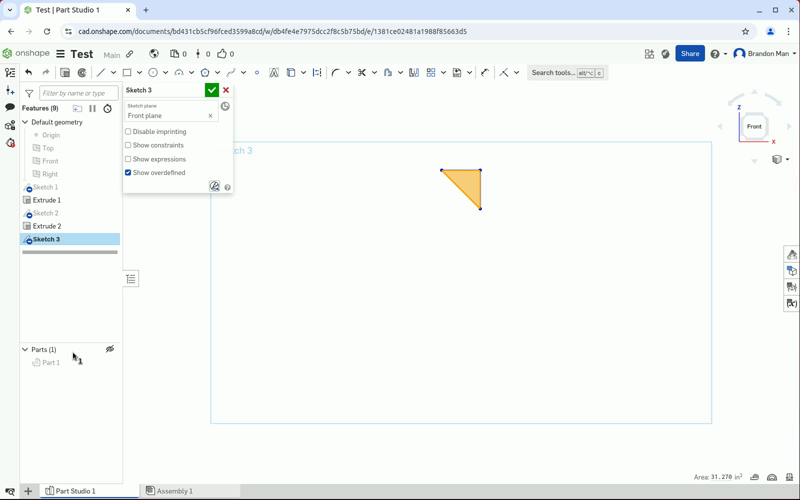
key(shift+y)
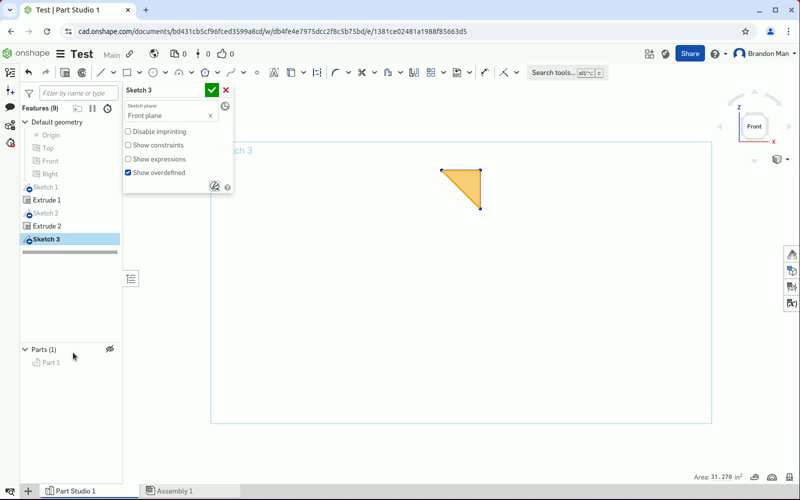
key(shift+e)
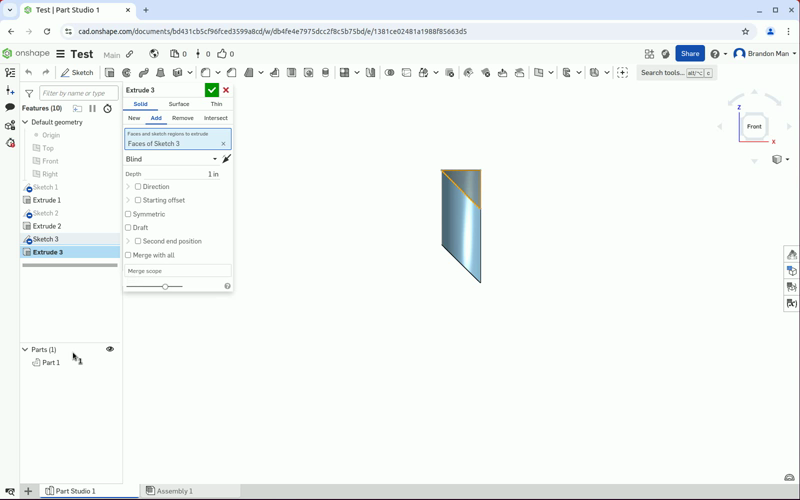
mouse_move(143, 106)
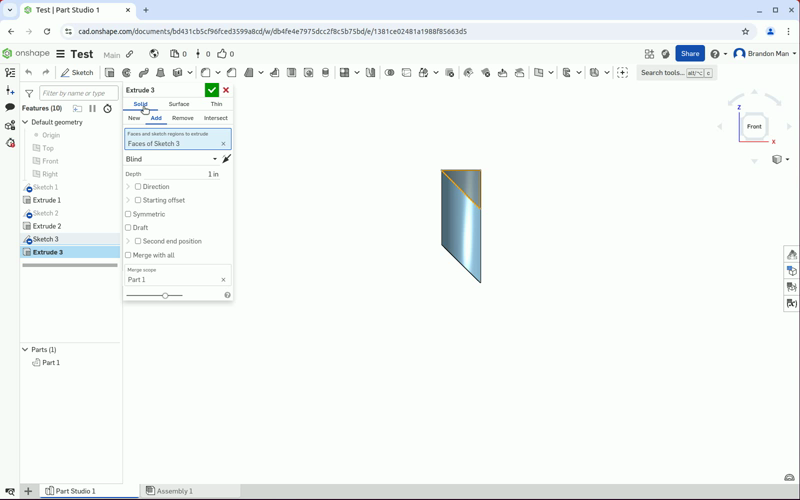
click(143, 106)
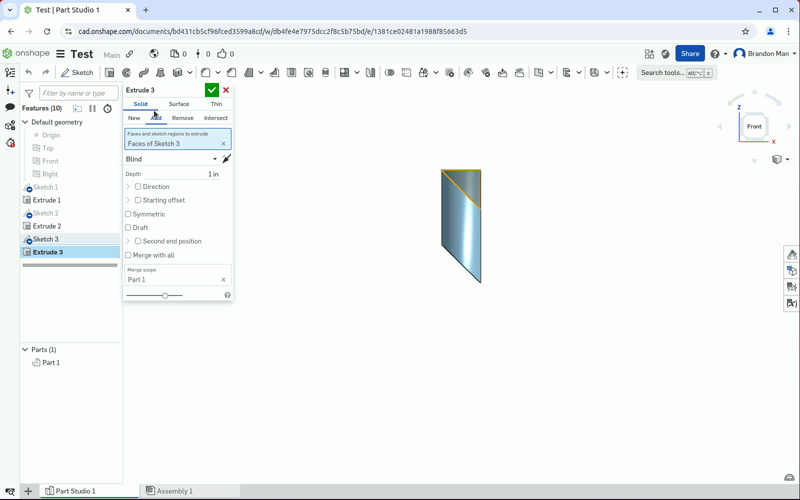
mouse_move(186, 120)
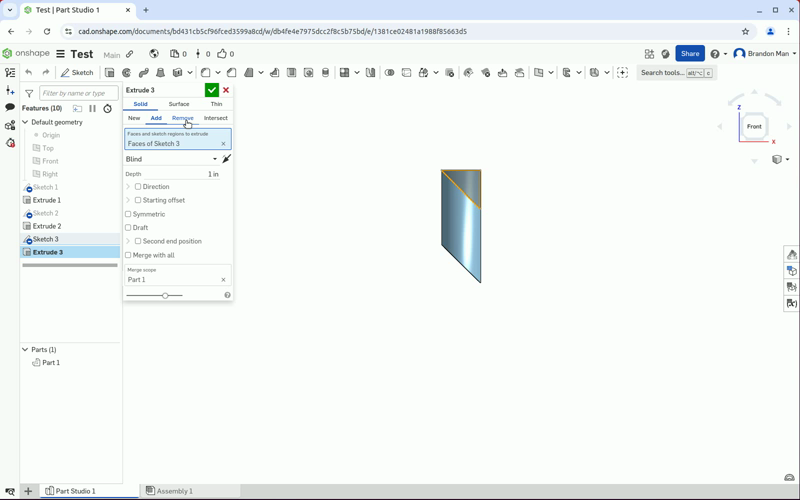
click(186, 120)
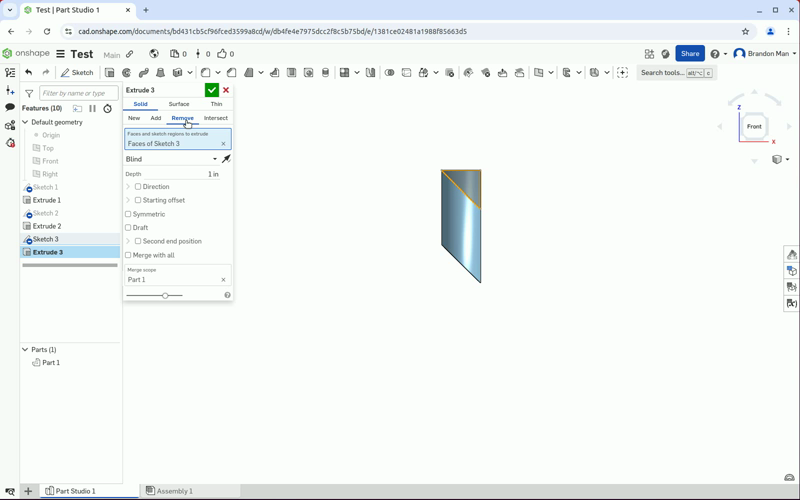
key(tab, 4)
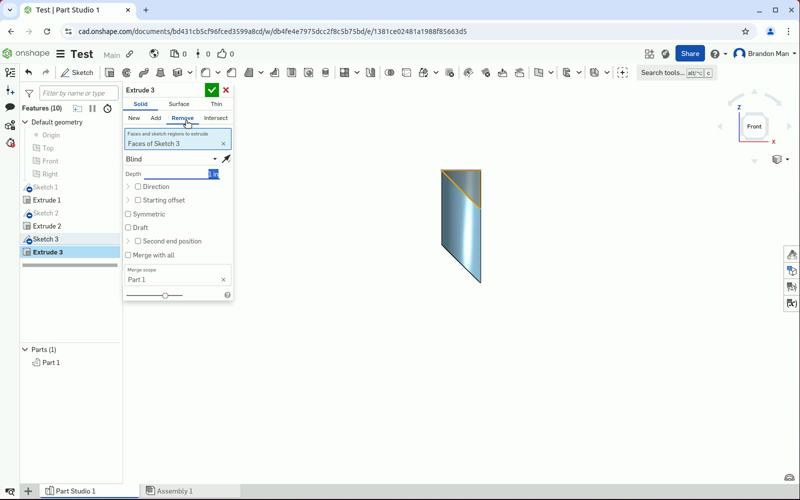
text(7.702)
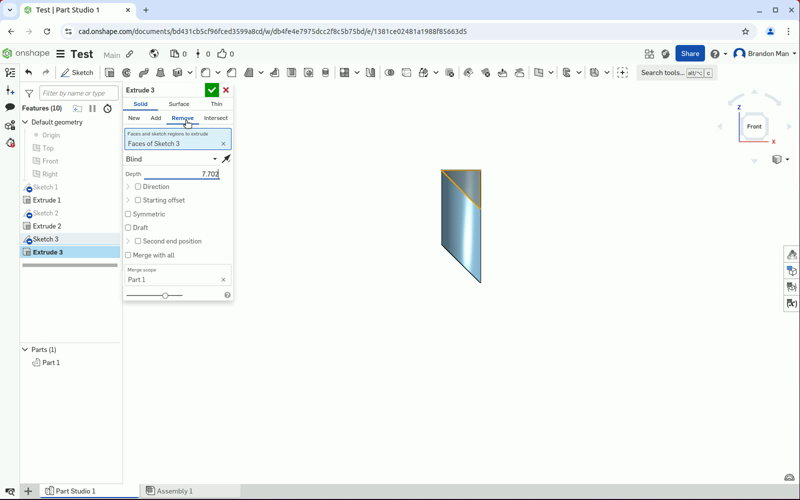
key(tab, 3)
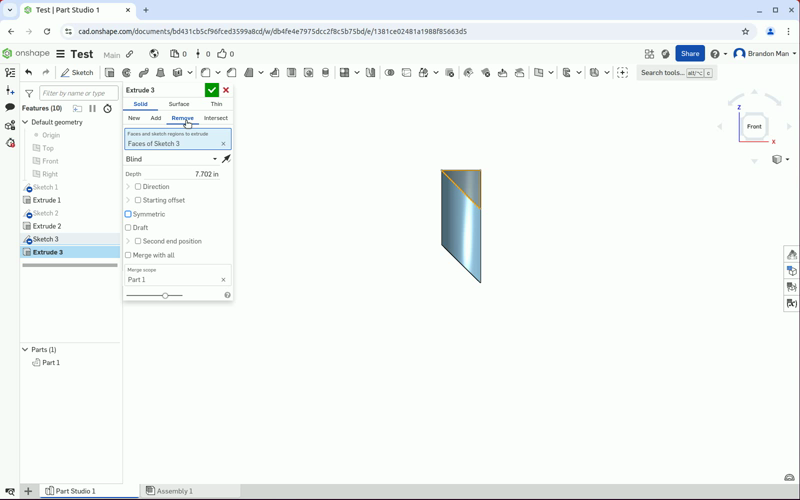
key(space)
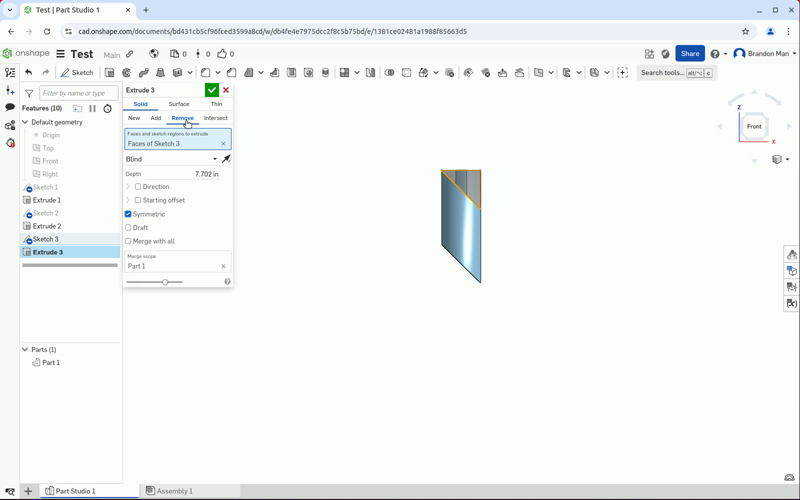
key(tab, 2)
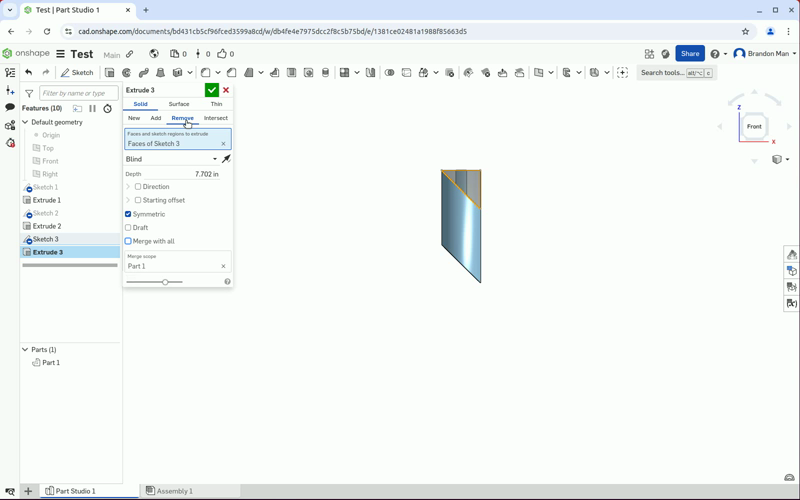
key(space)
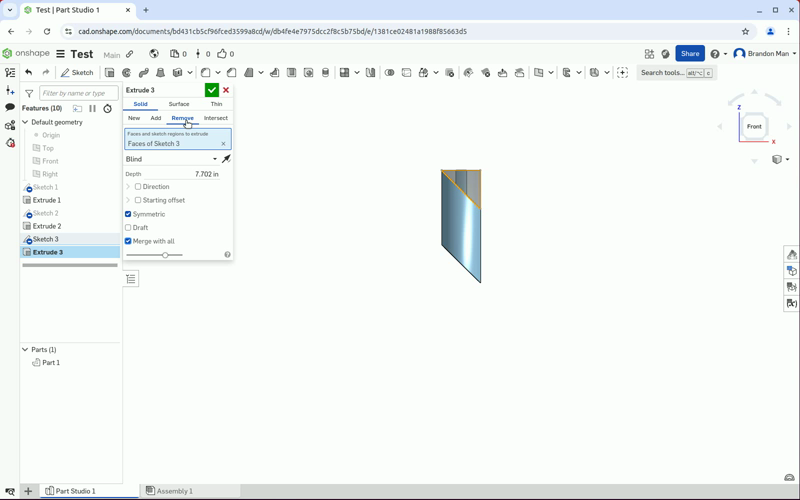
key(enter)
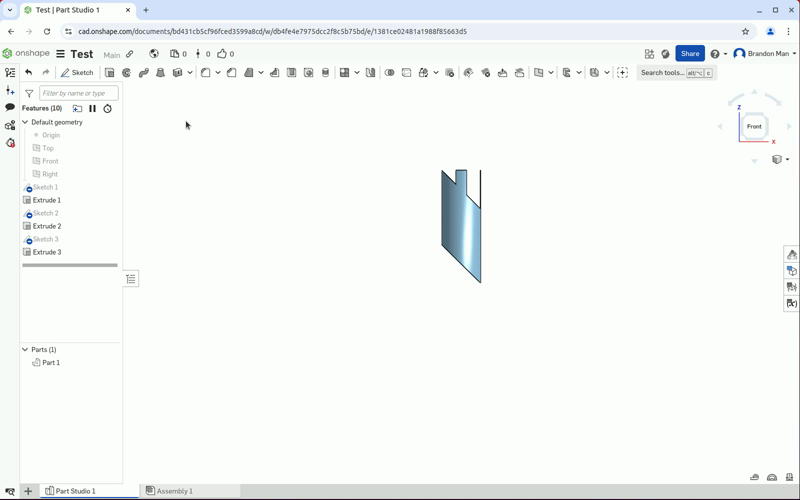
key(shift+h)
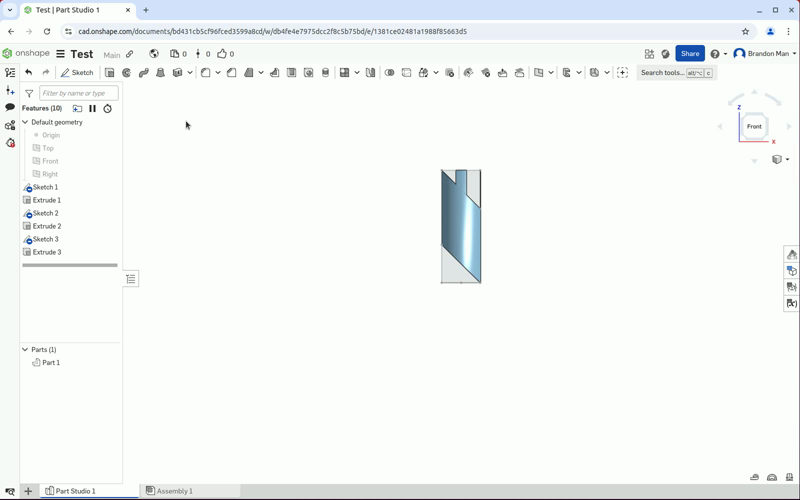
key(shift+h)
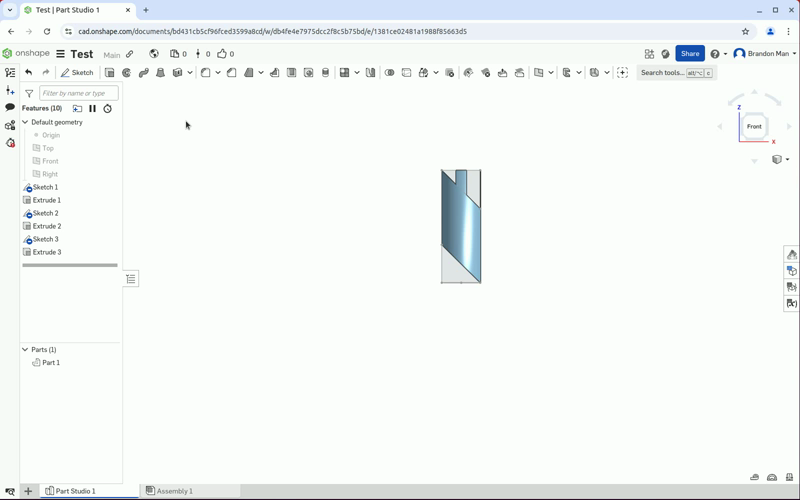
key(shift+7)
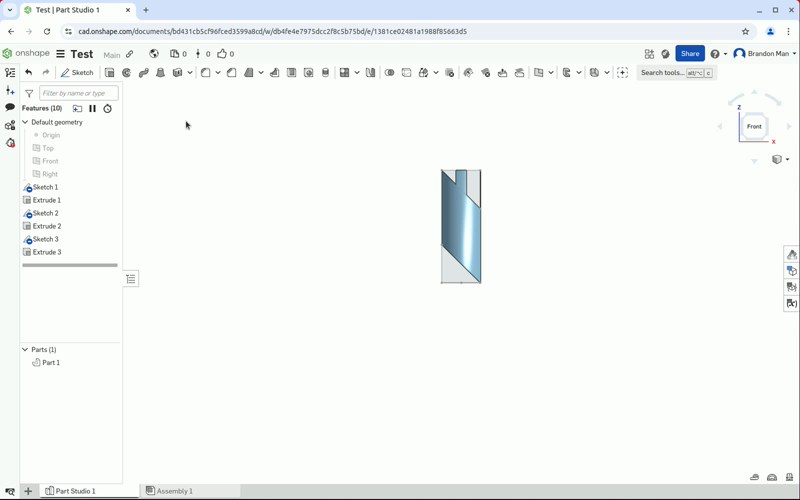
key(left, 2)
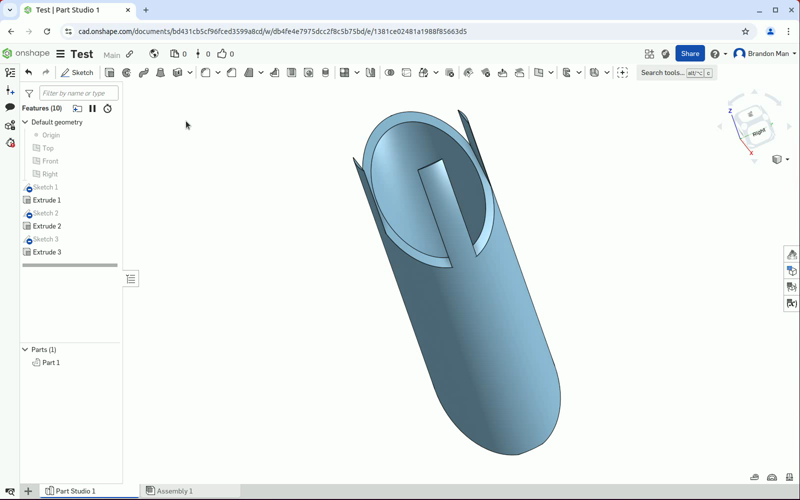
key(down, 2)
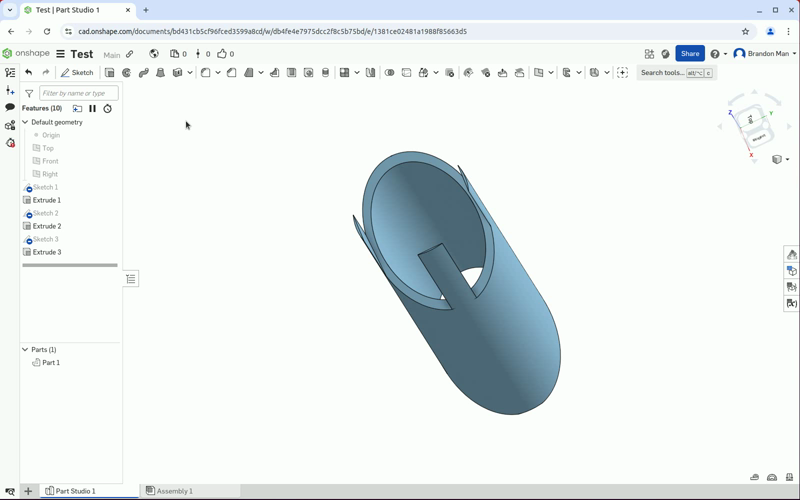
key(up, 2)
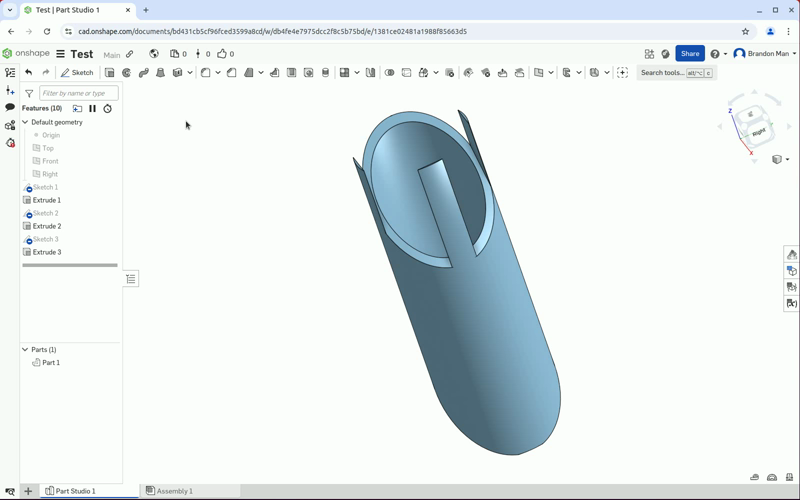
key(right, 2)
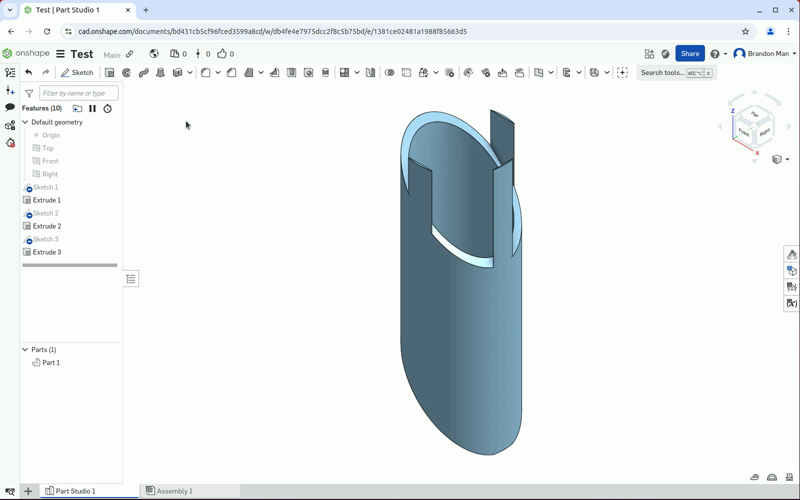
mouse_move(73, 189)
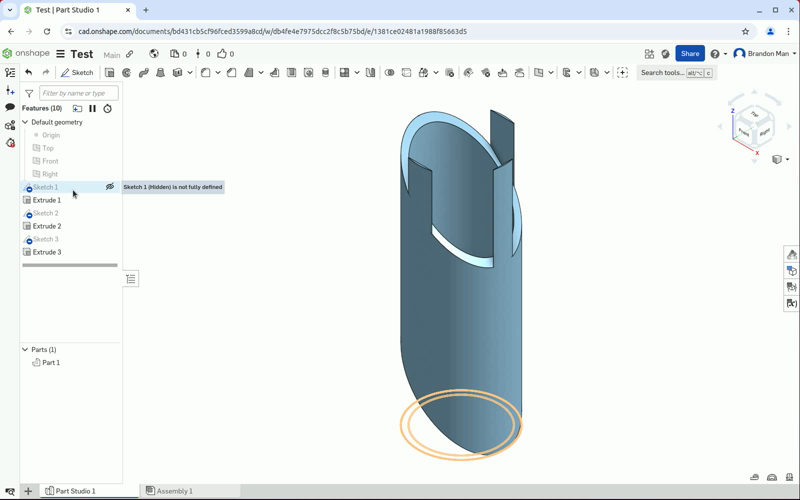
click(73, 189)